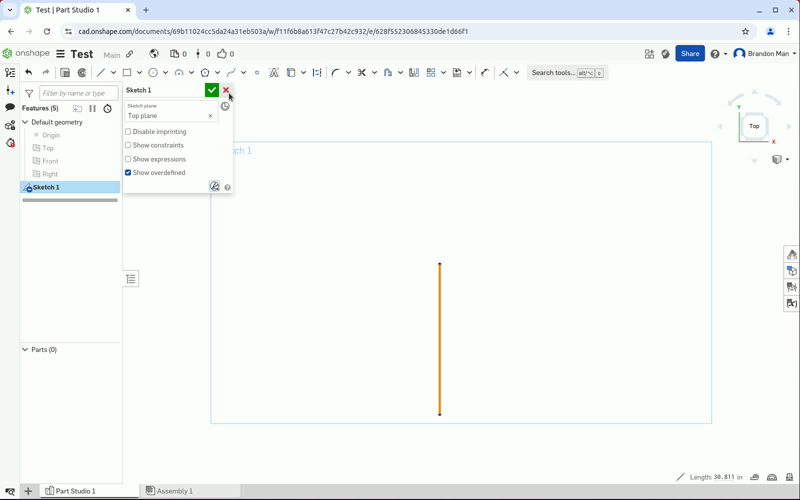
key(shift+h)
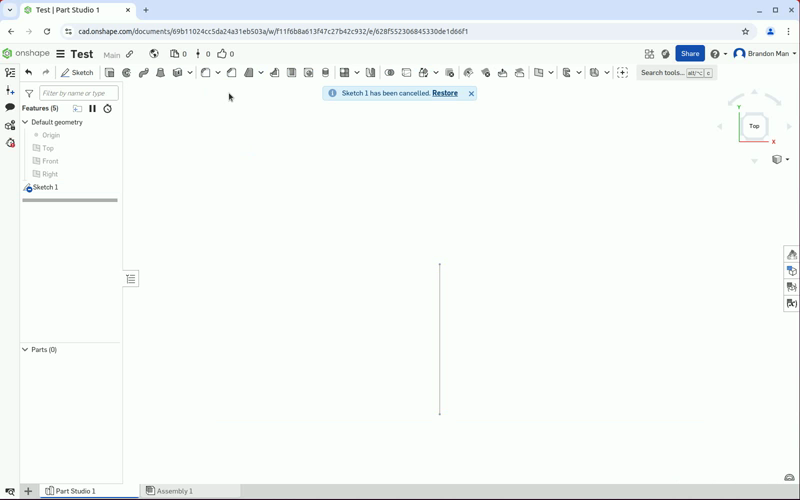
mouse_move(73, 352)
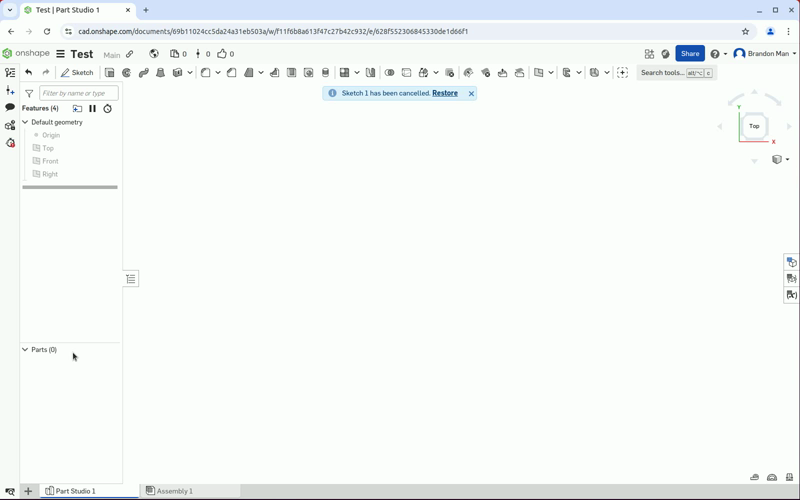
key(y)
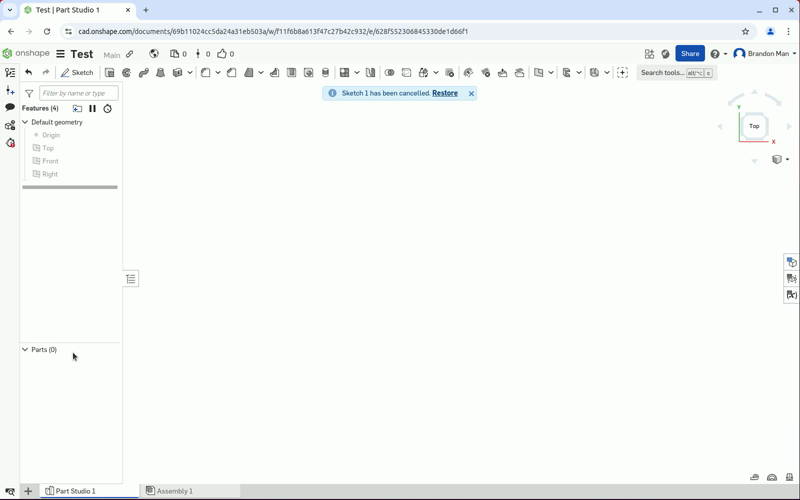
key(shift+p)
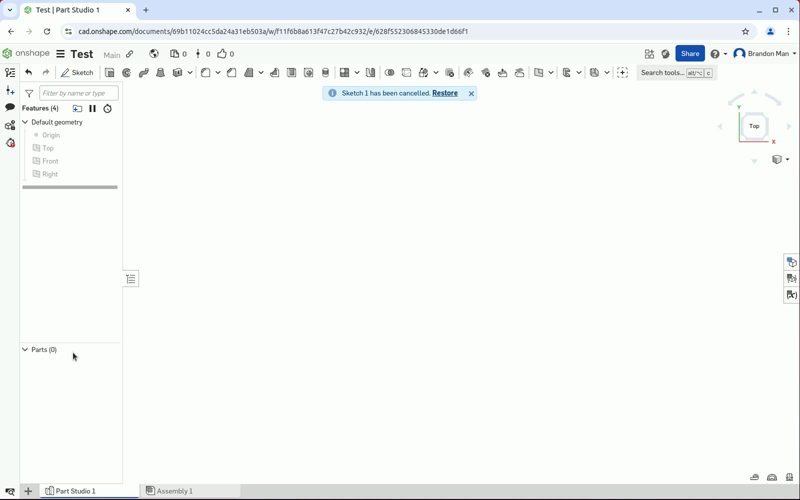
key(space)
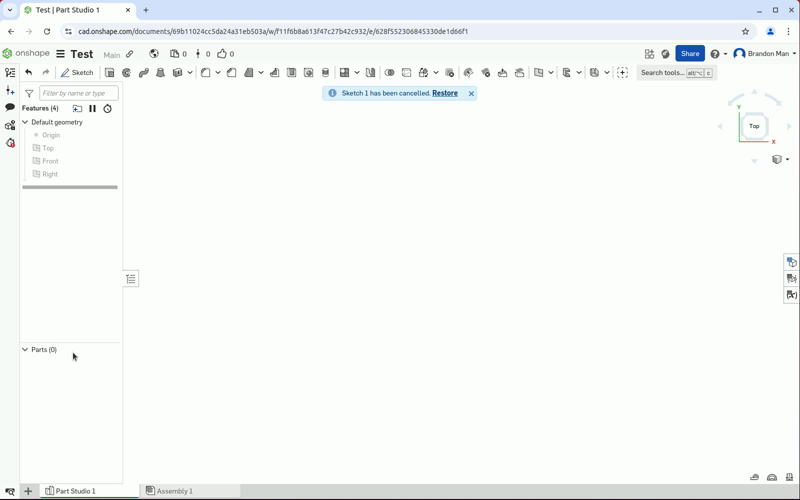
key_down(shift)
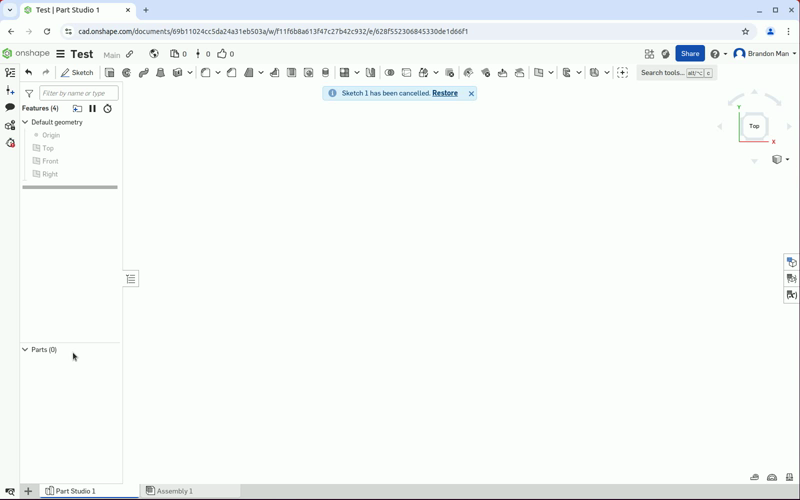
key(up)
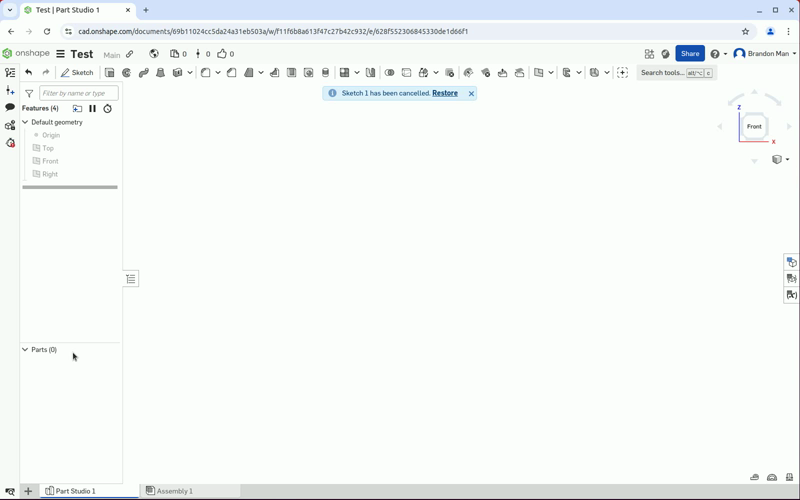
key_up(shift)
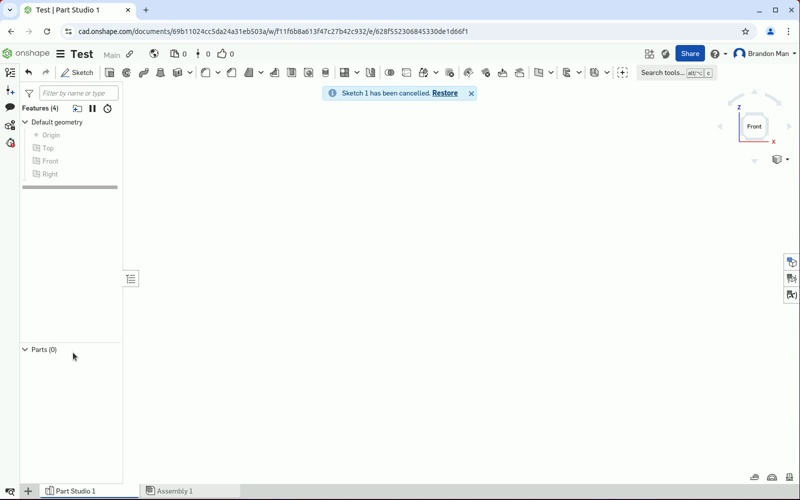
key(space)
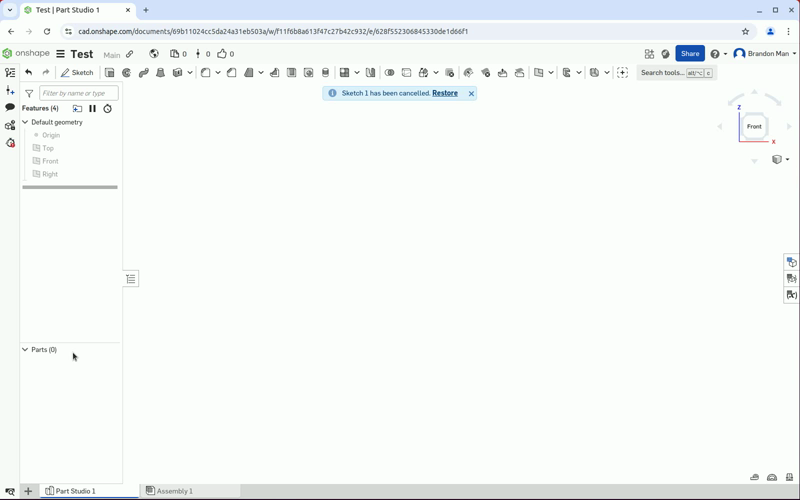
key_down(shift)
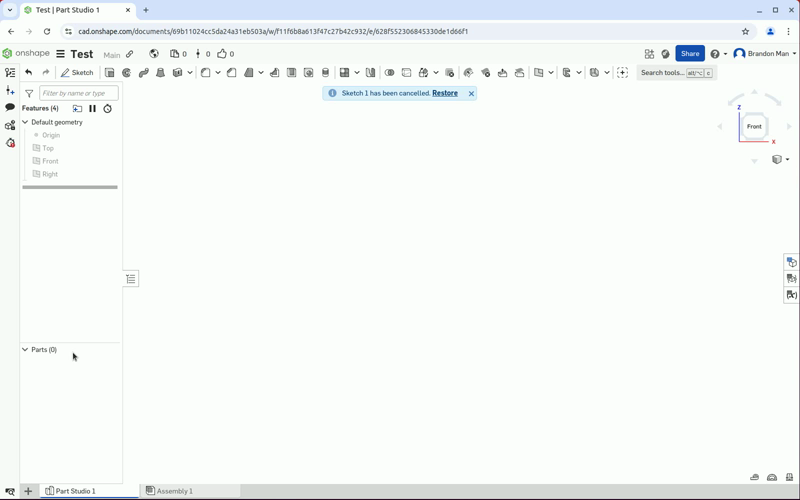
key(left)
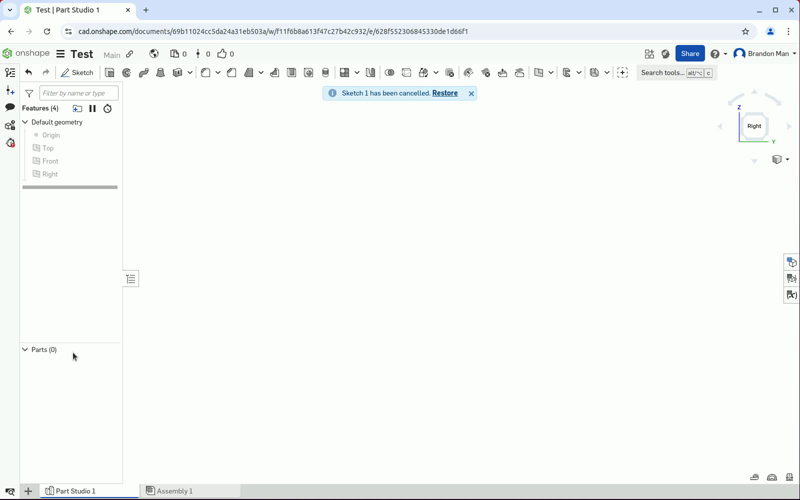
key_up(shift)
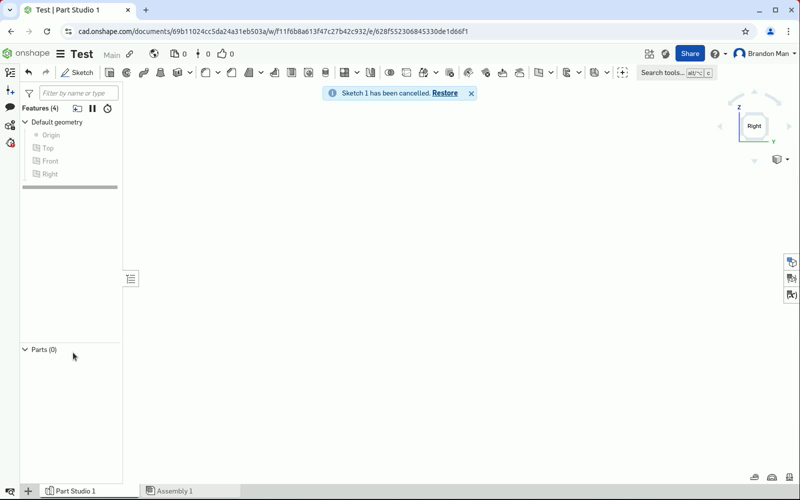
mouse_move(73, 352)
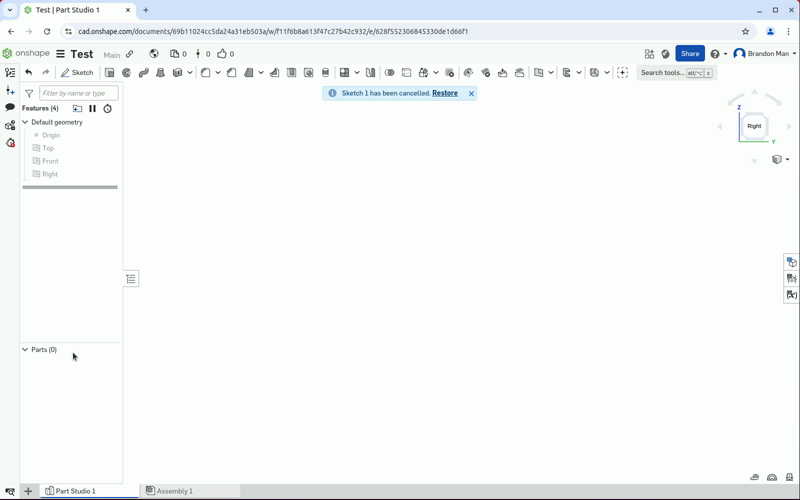
key(shift+y)
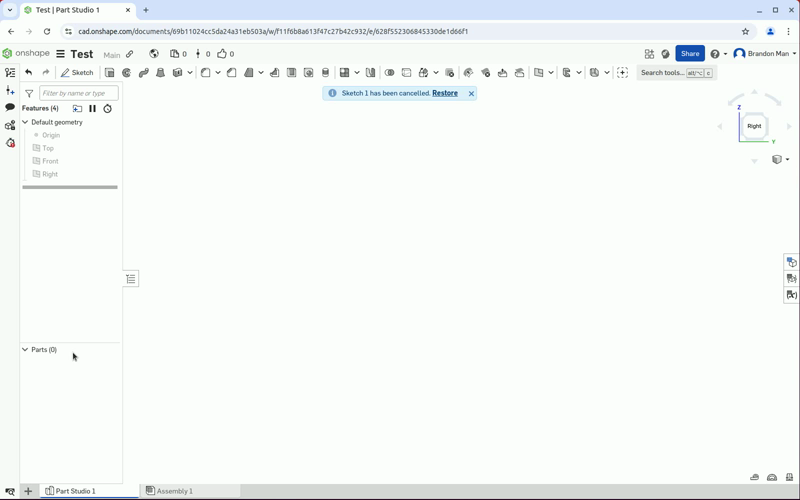
key(shift+s)
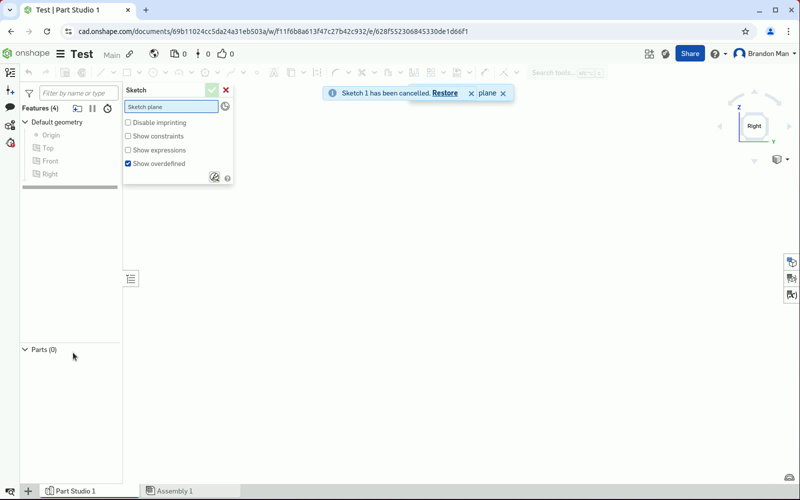
mouse_move(73, 176)
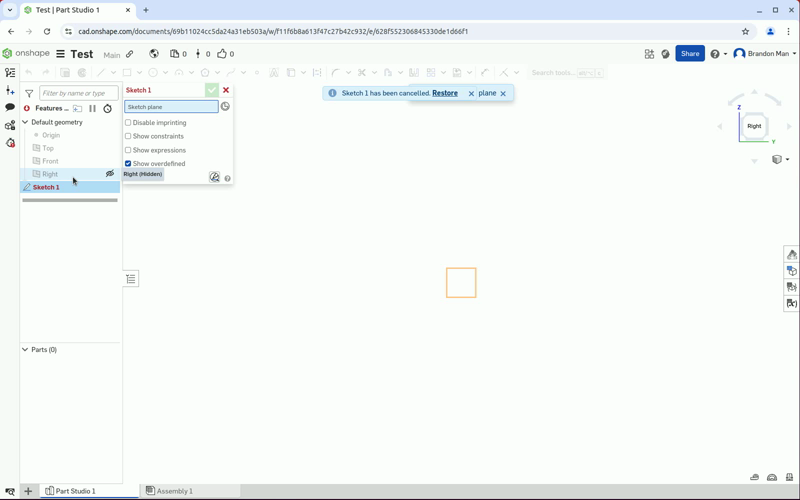
click(73, 176)
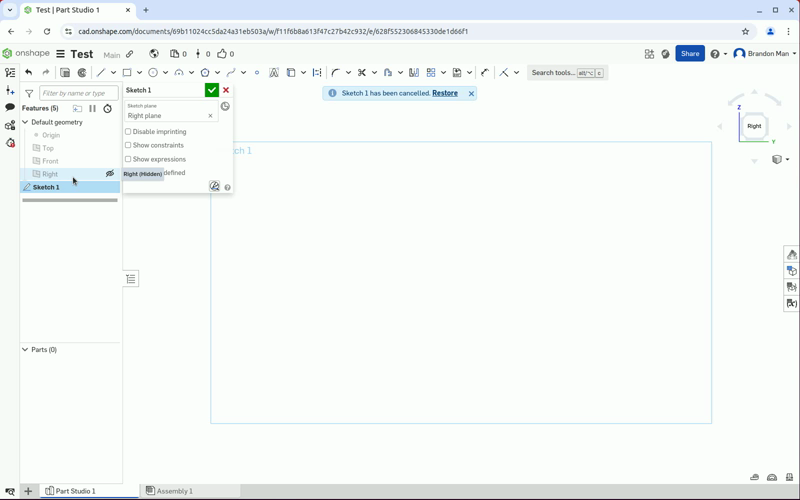
mouse_move(73, 352)
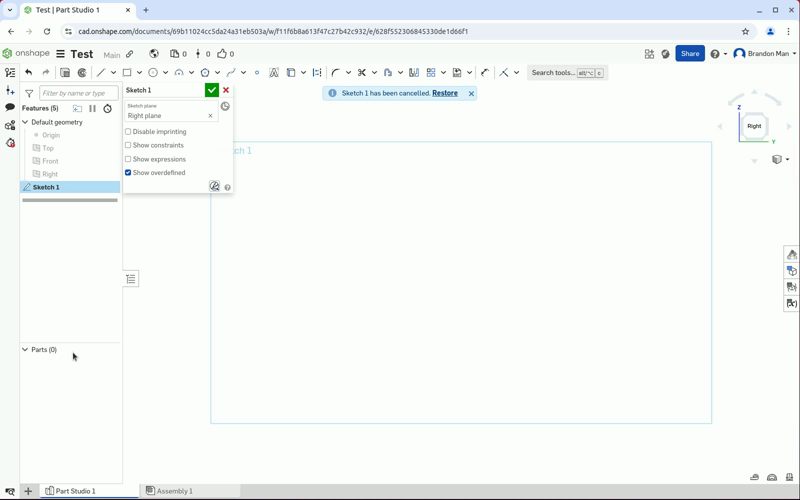
key(y)
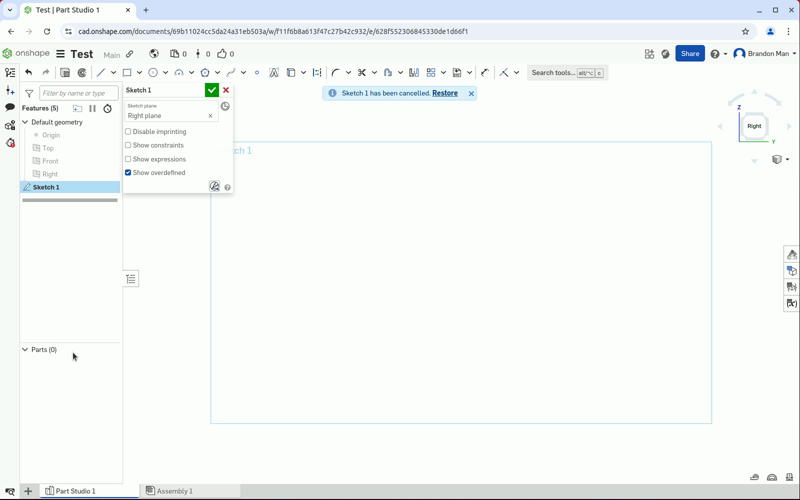
key(l)
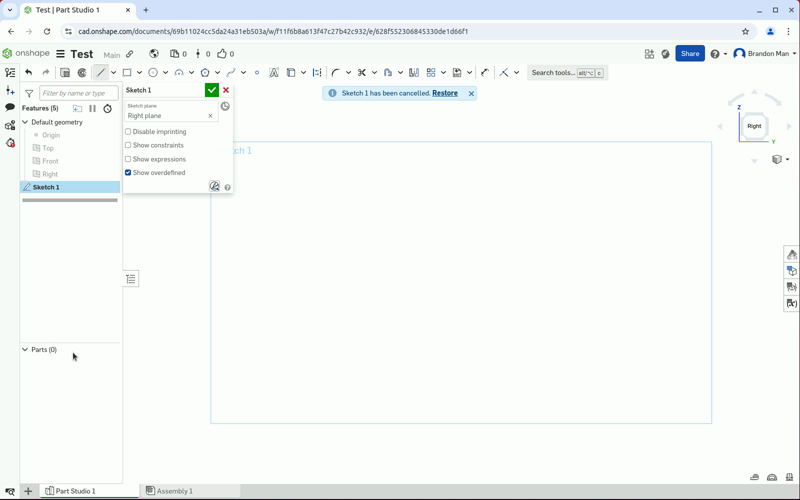
key_down(shift)
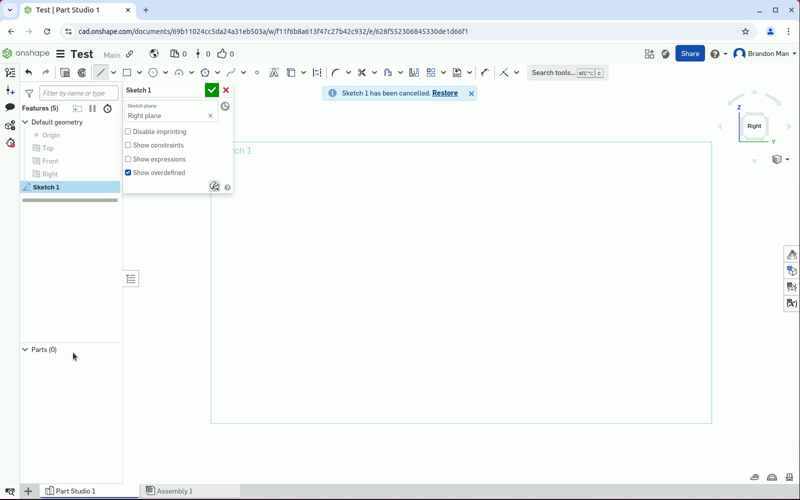
mouse_move(432, 282)
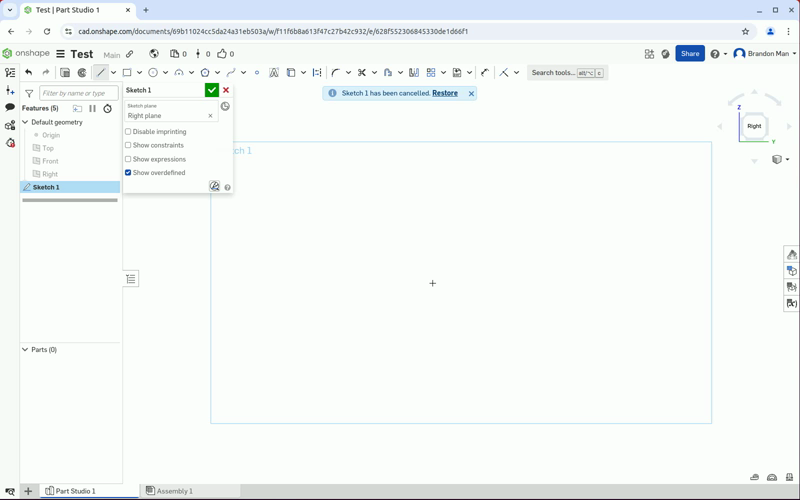
click(432, 282)
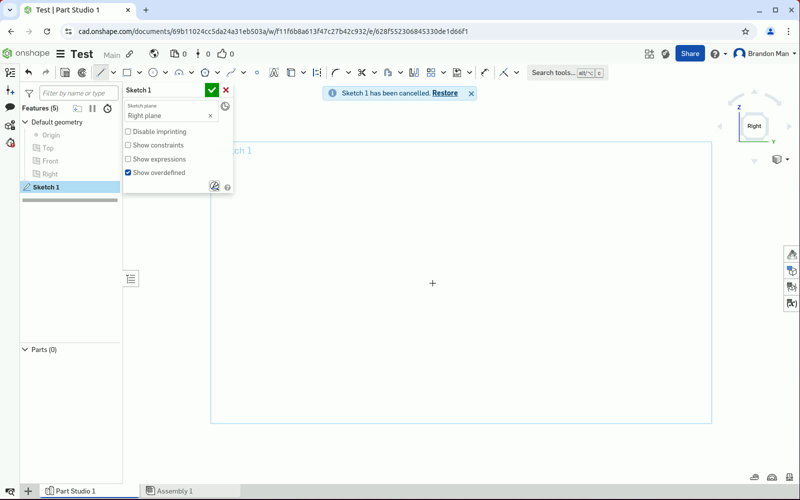
key_up(shift)
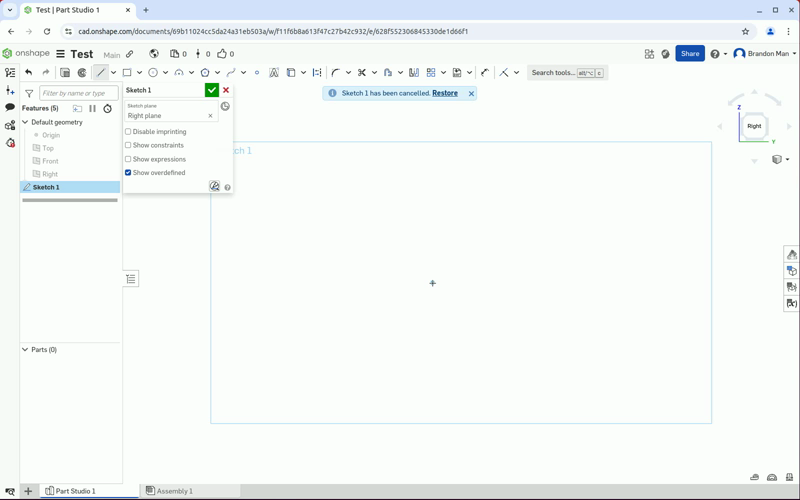
key_down(shift)
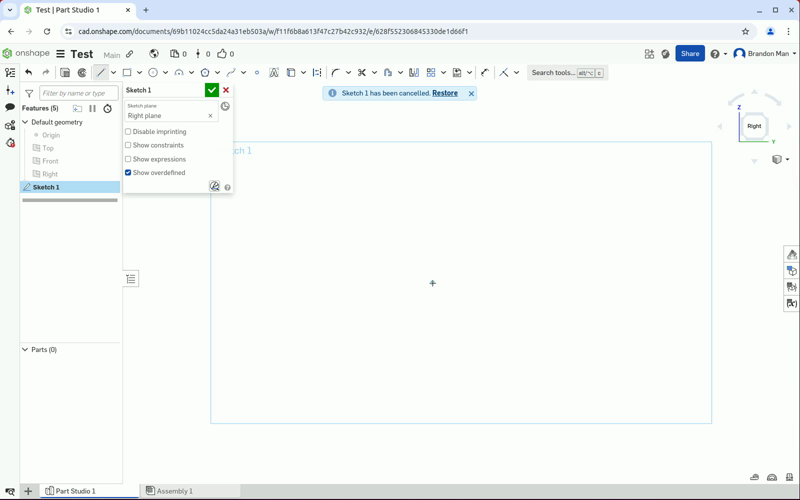
mouse_move(462, 282)
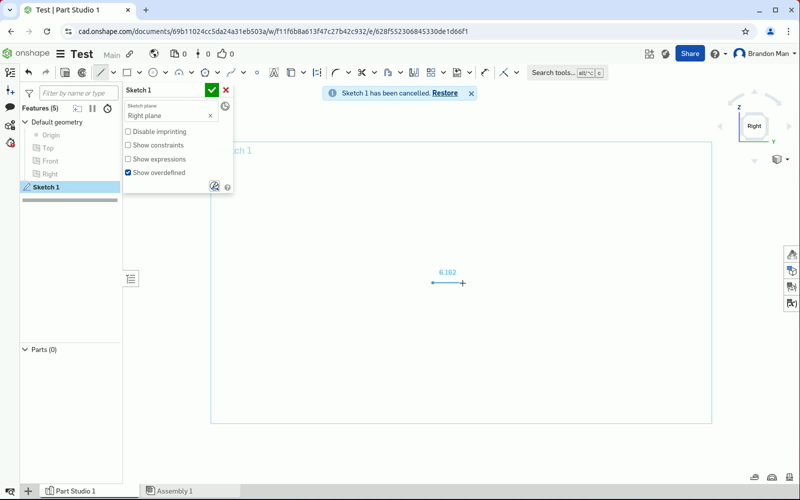
mouse_move(474, 282)
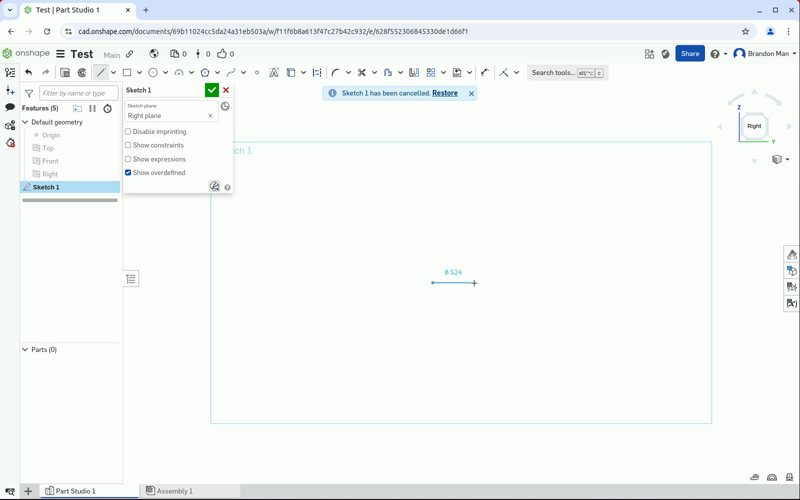
click(474, 282)
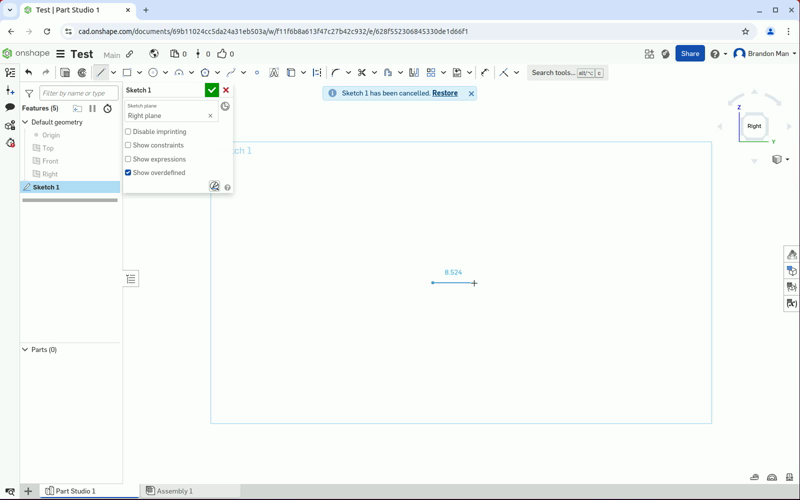
key_up(shift)
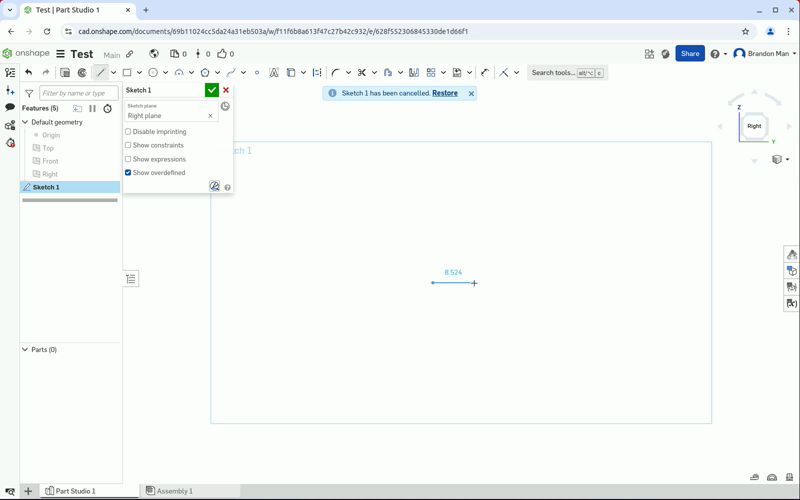
key_down(shift)
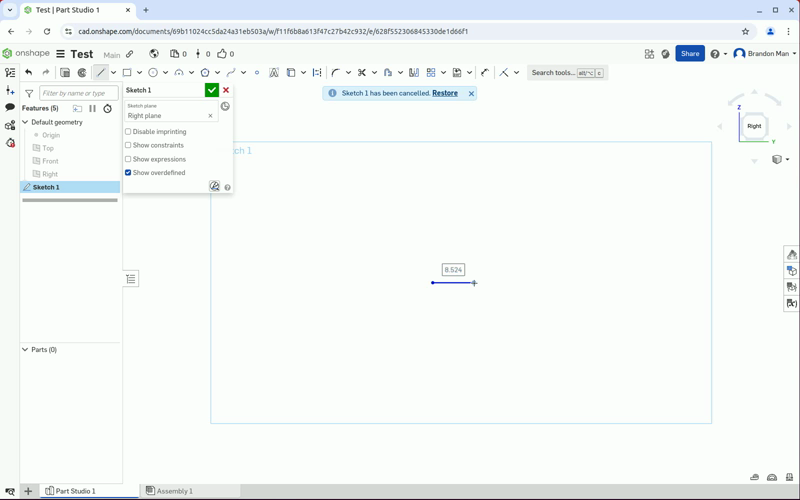
mouse_move(573, 183)
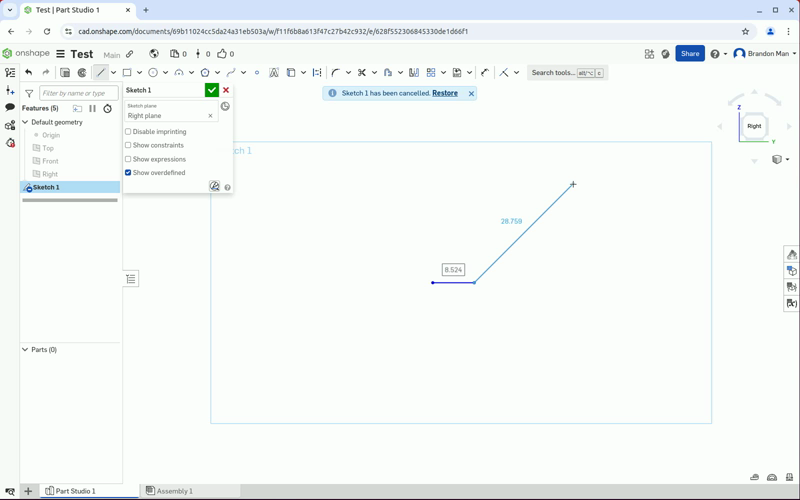
click(573, 183)
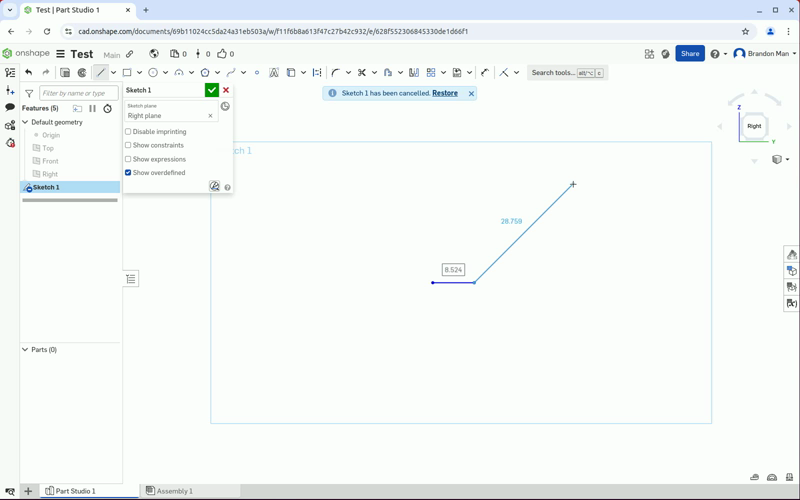
key_up(shift)
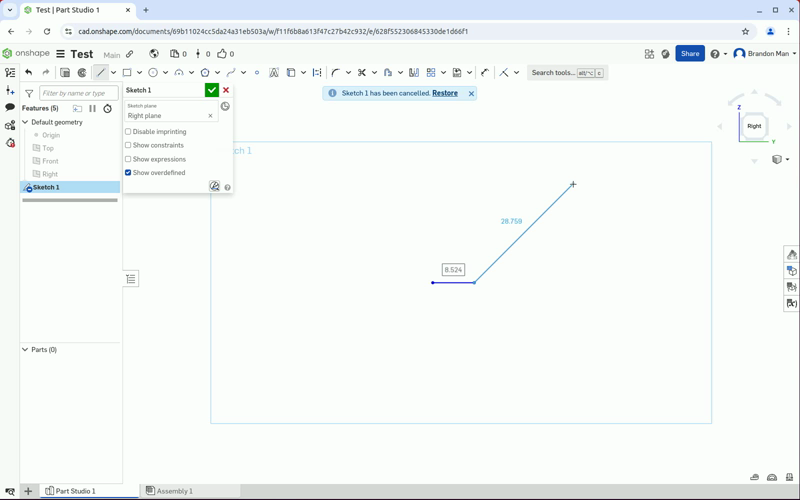
key_down(shift)
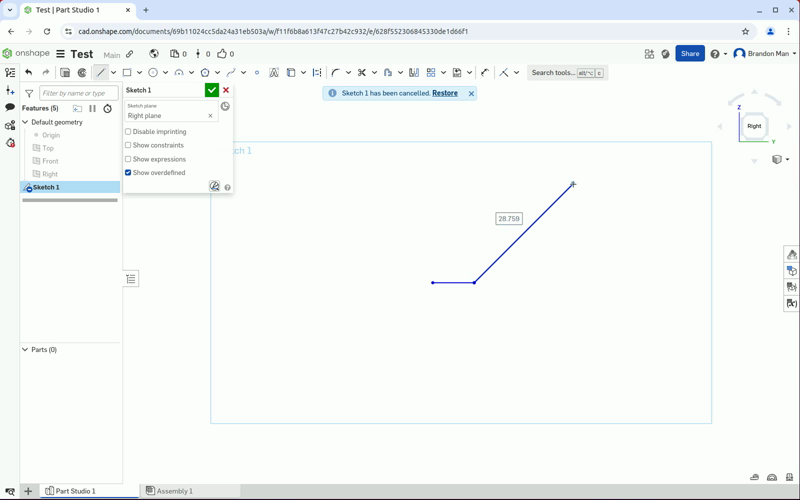
mouse_move(589, 183)
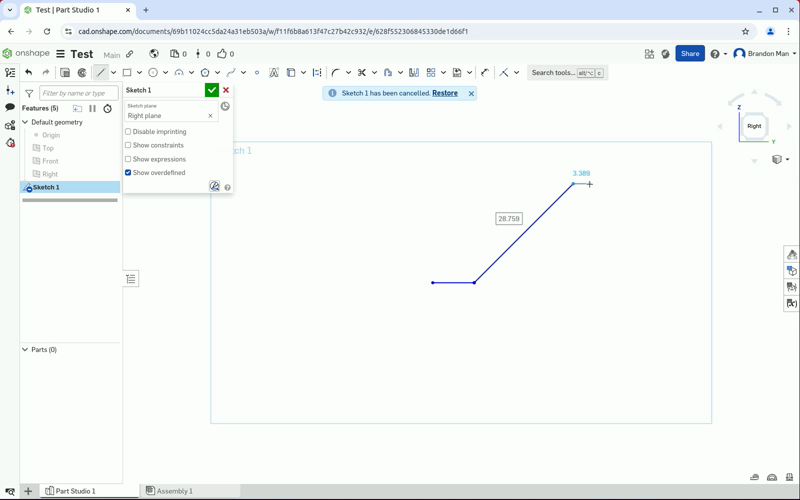
mouse_move(573, 177)
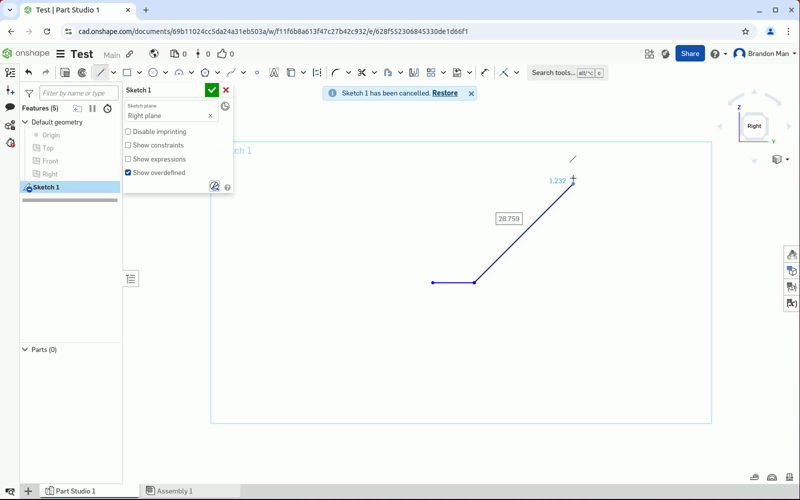
scroll(6)
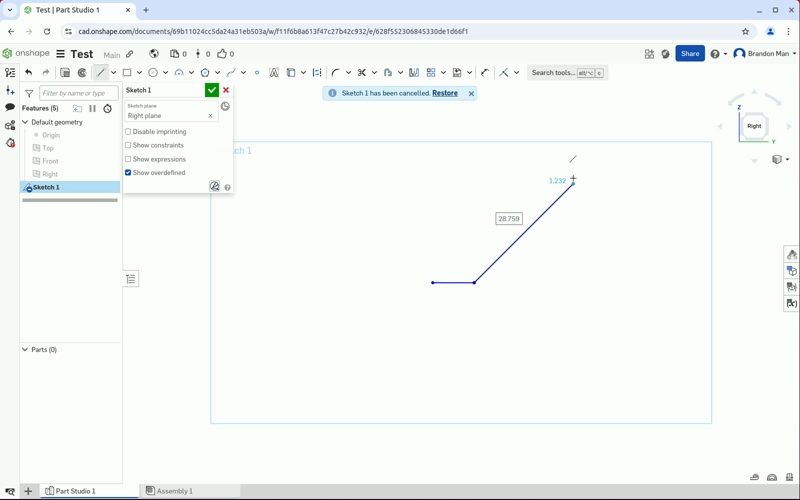
scroll(6)
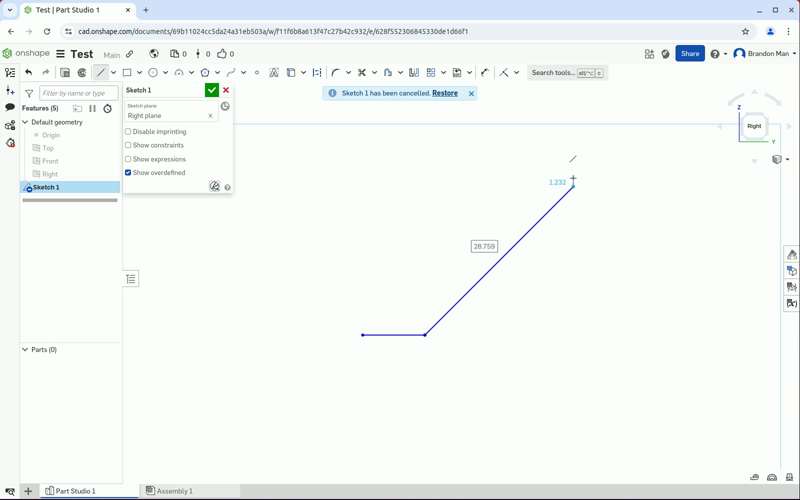
scroll(6)
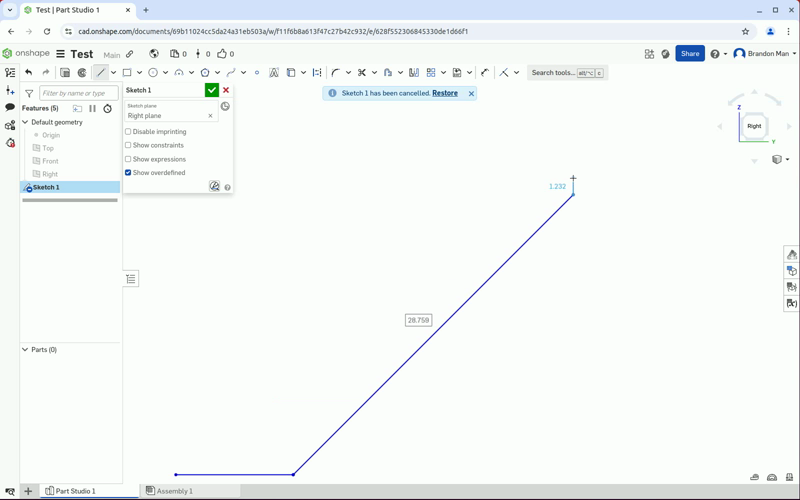
scroll(6)
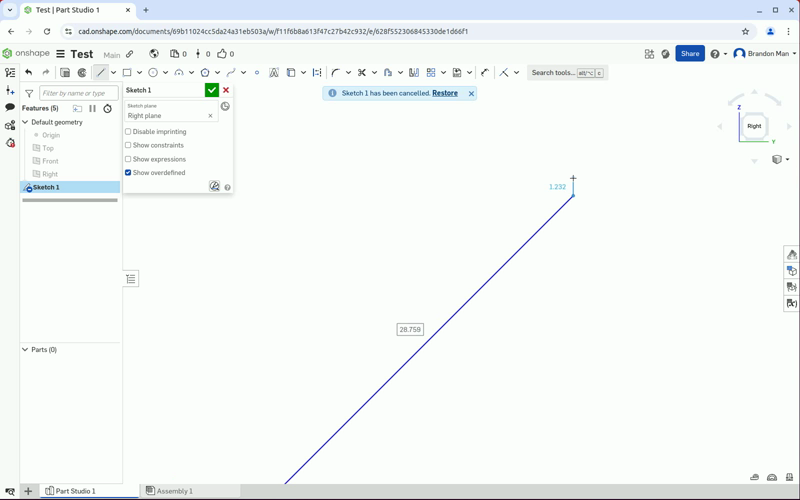
scroll(6)
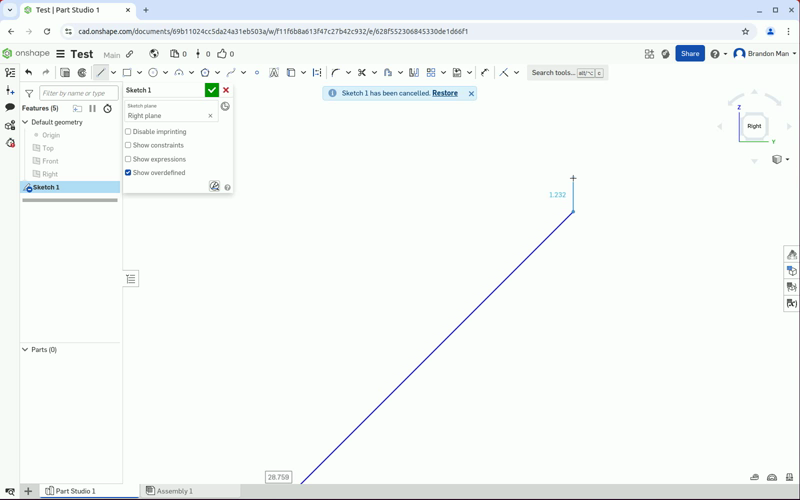
scroll(6)
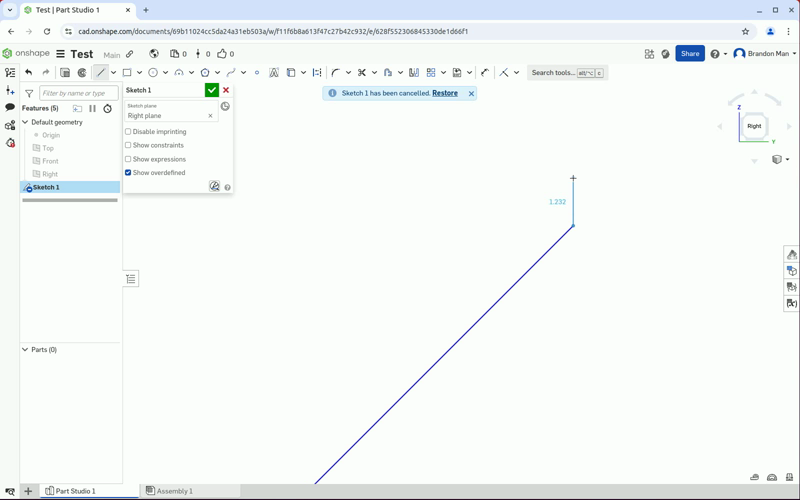
scroll(6)
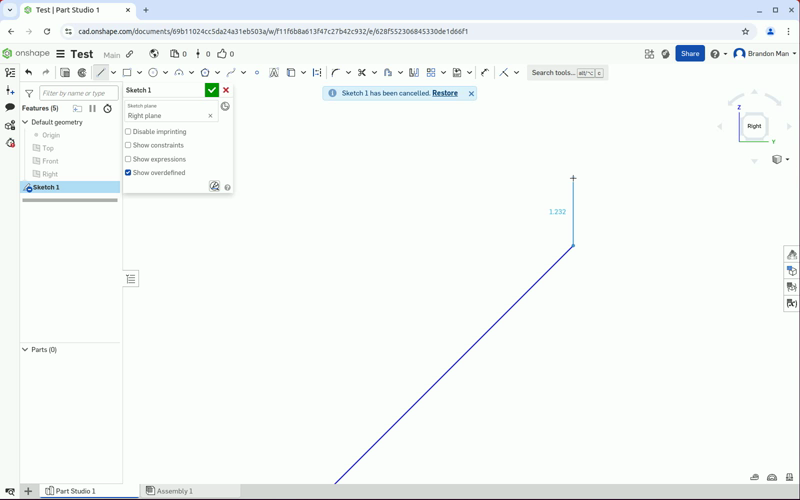
click(573, 177)
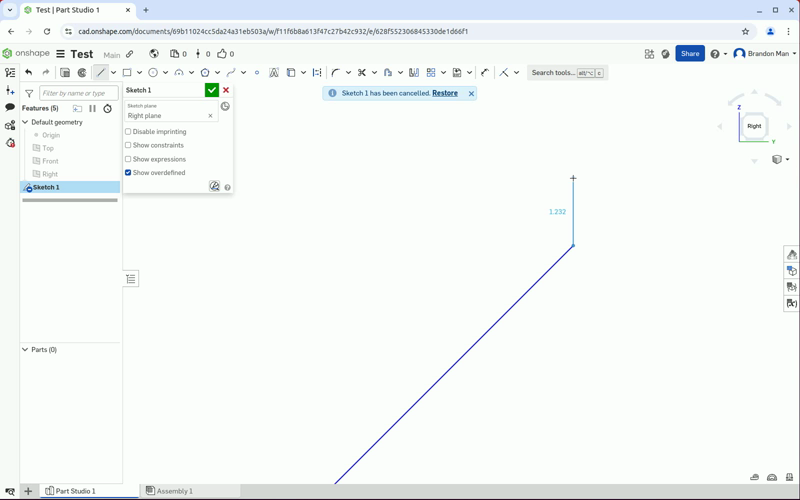
scroll(-6)
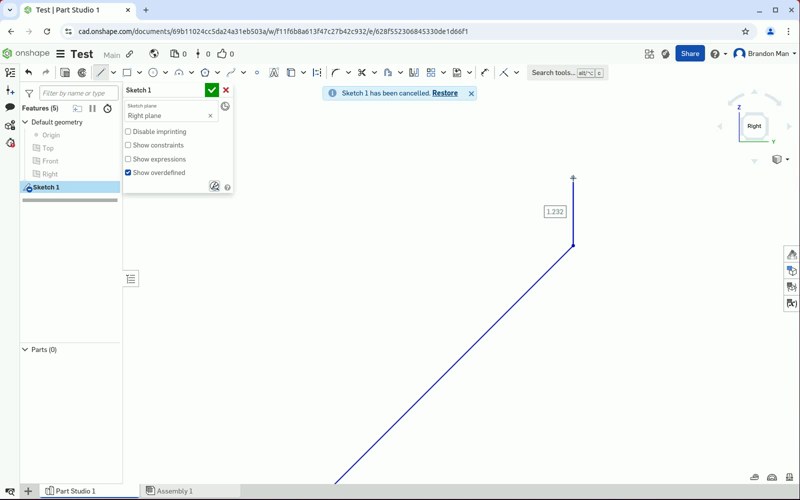
scroll(-6)
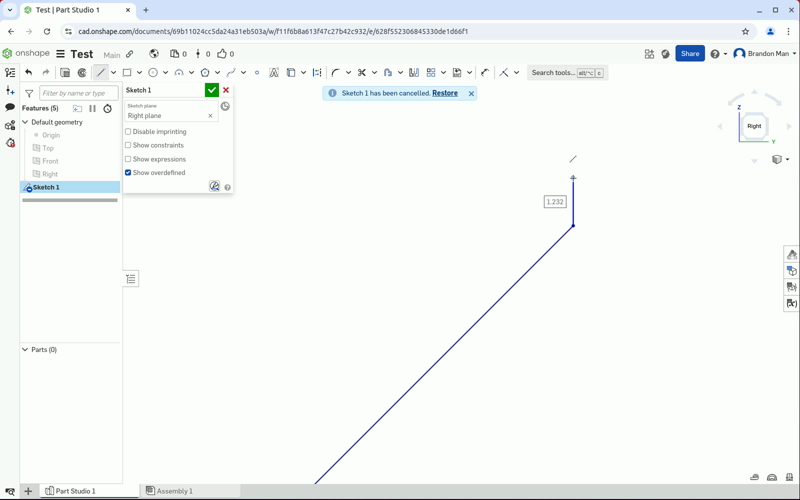
scroll(-6)
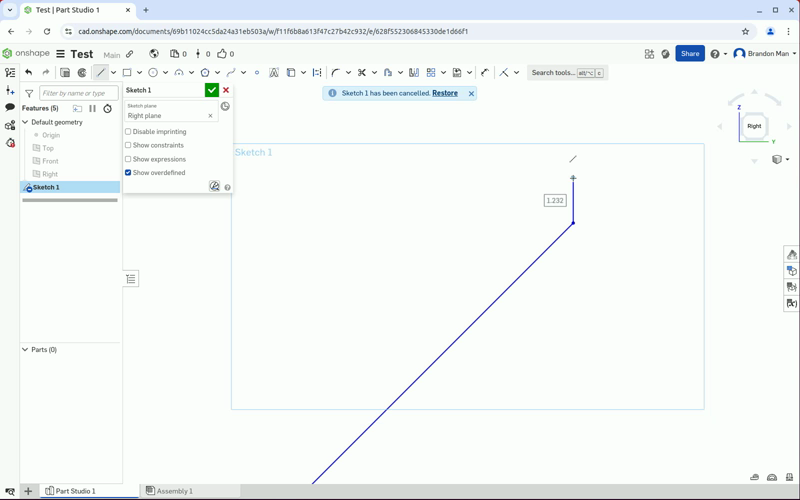
scroll(-6)
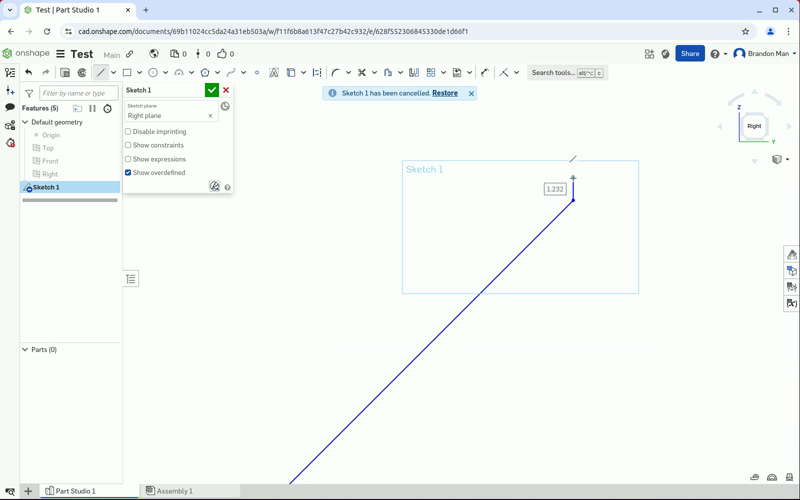
scroll(-6)
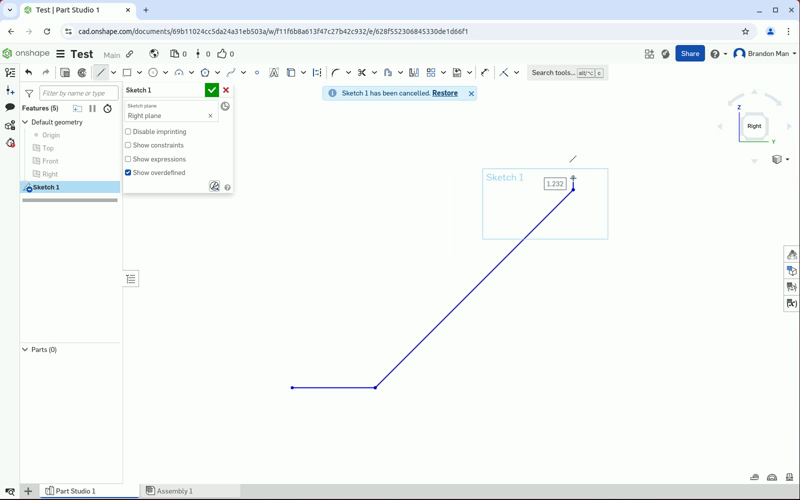
scroll(-6)
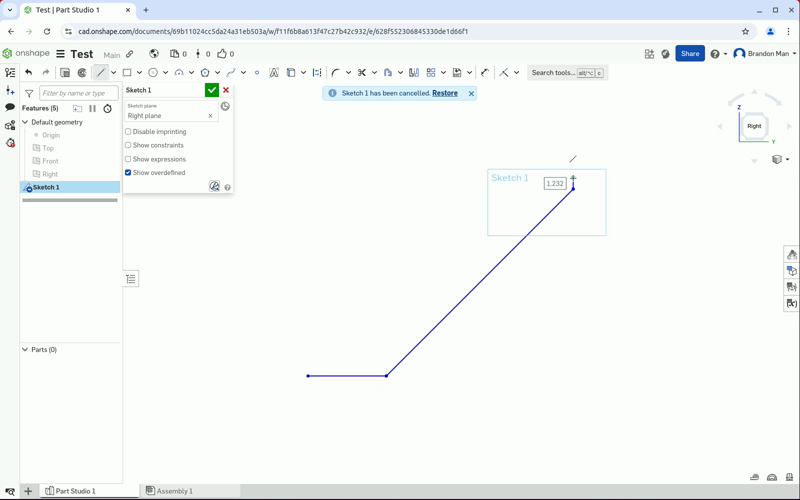
scroll(-6)
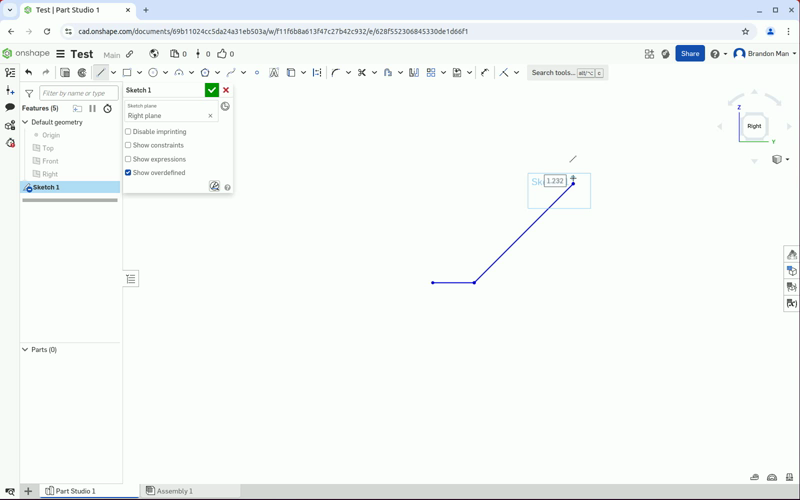
key_up(shift)
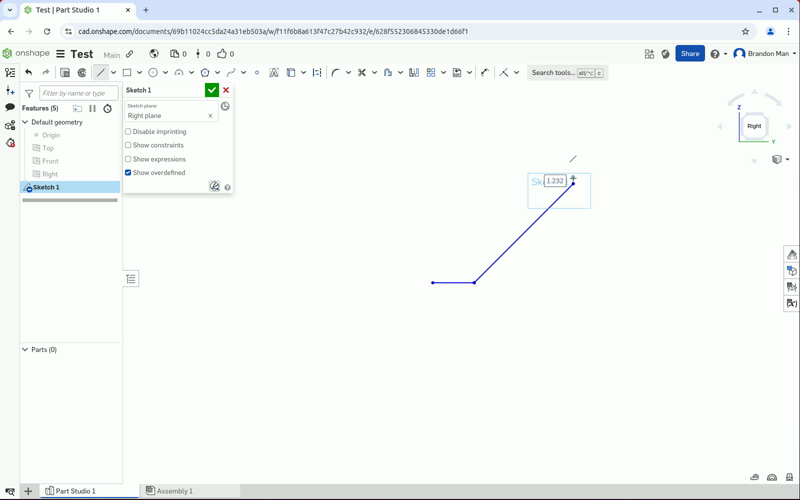
key_down(shift)
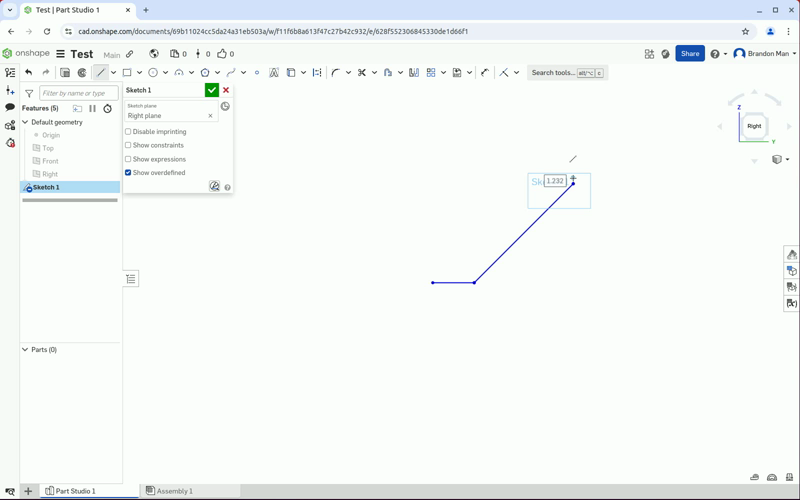
mouse_move(460, 177)
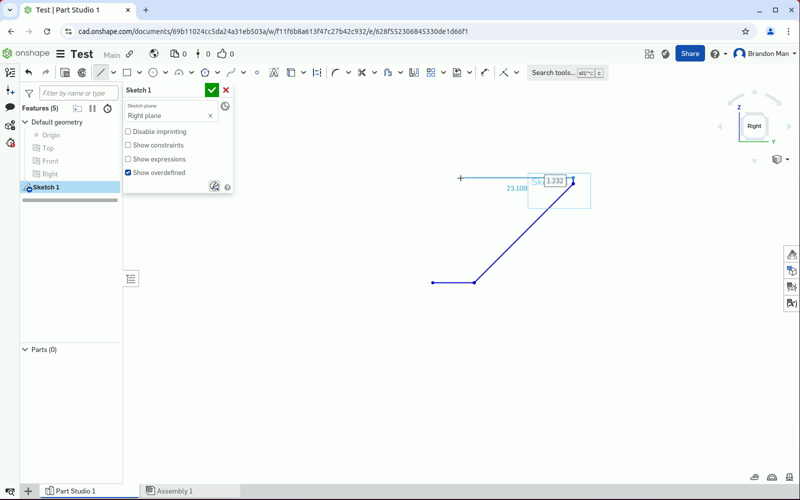
click(460, 177)
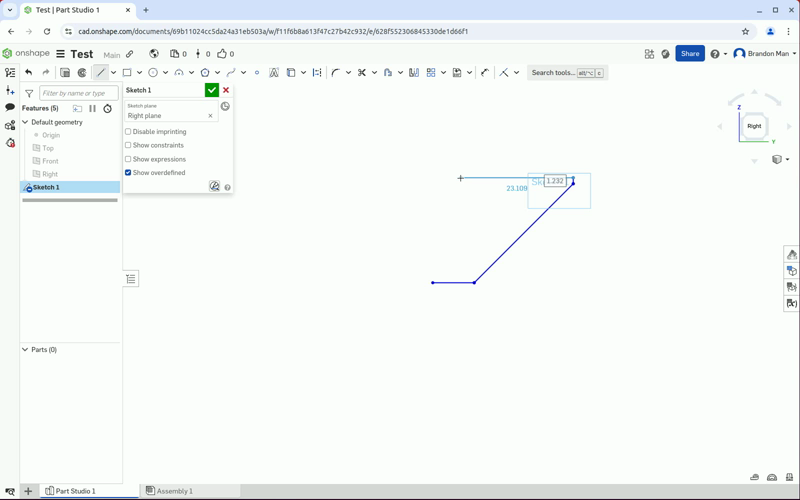
key_up(shift)
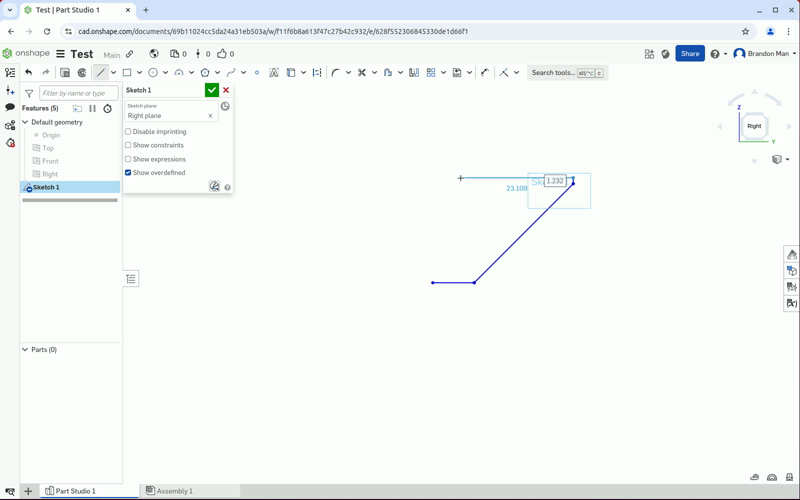
key_down(shift)
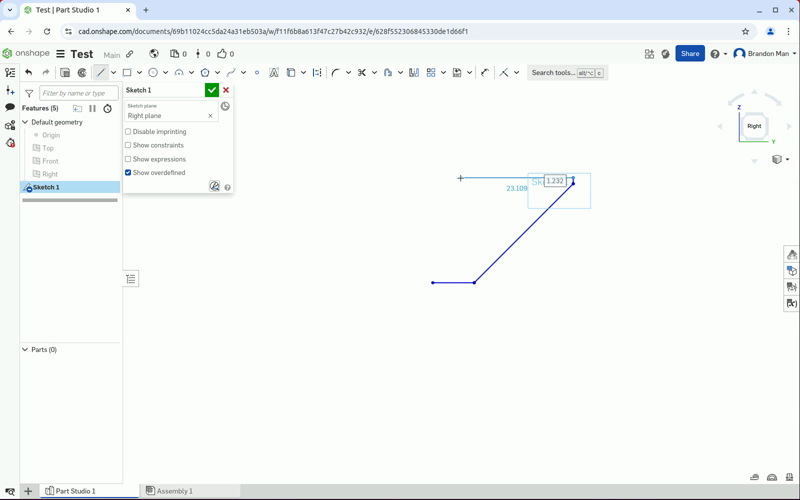
mouse_move(490, 177)
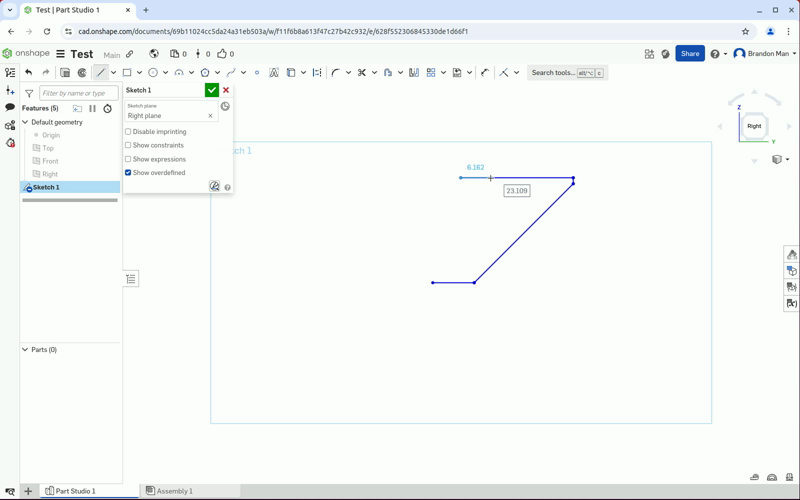
mouse_move(460, 183)
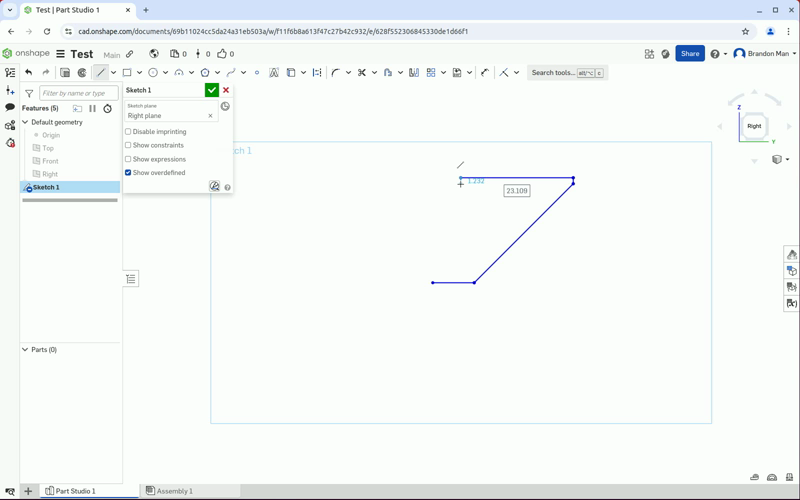
scroll(6)
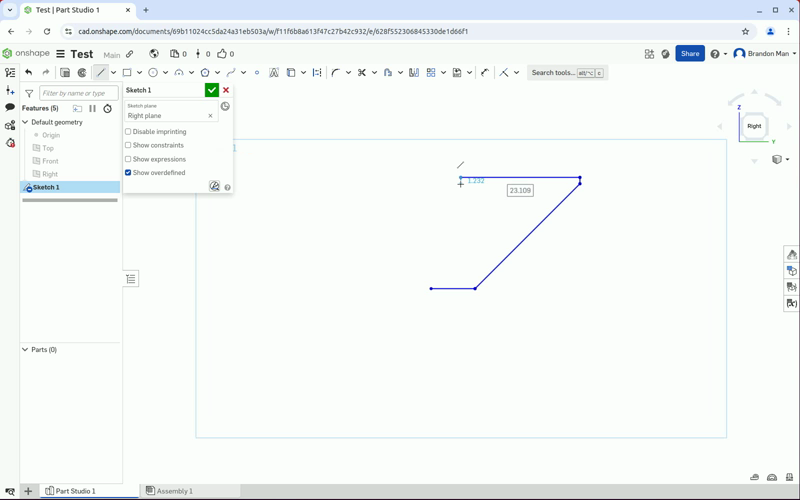
scroll(6)
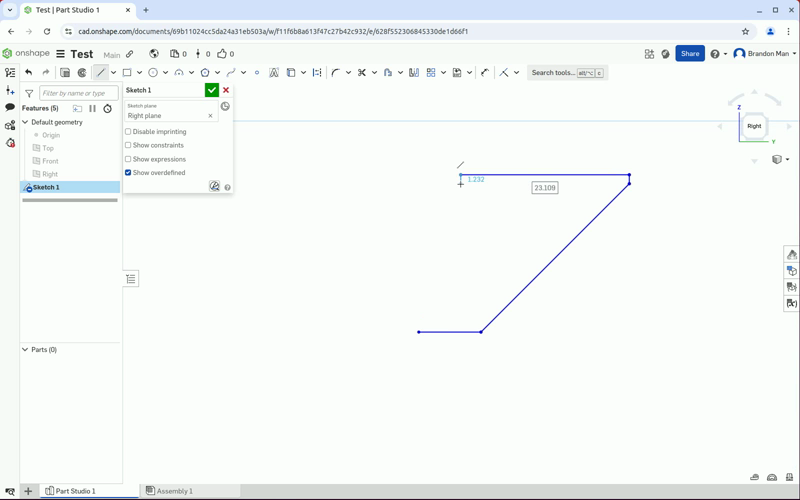
scroll(6)
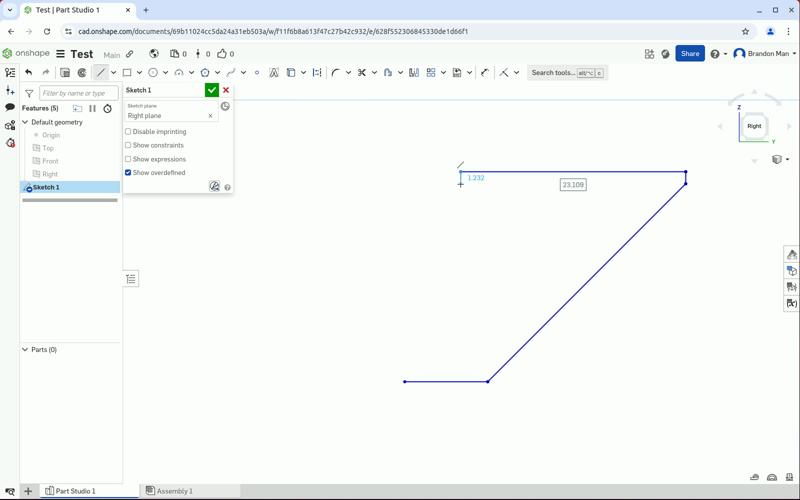
scroll(6)
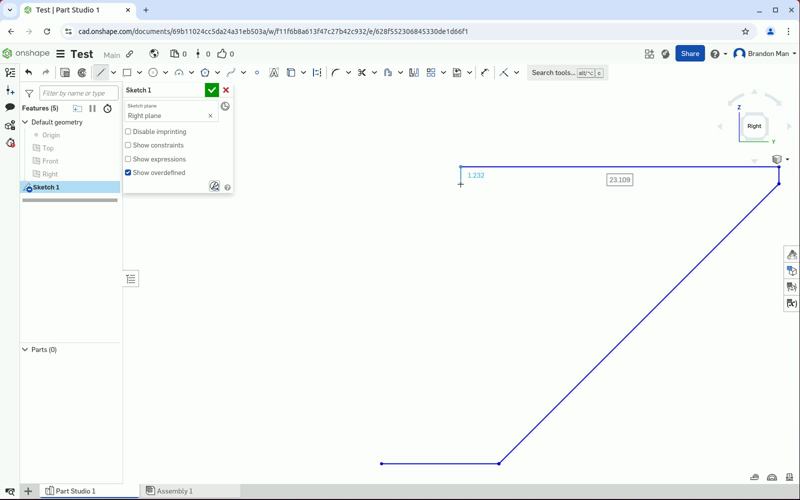
scroll(6)
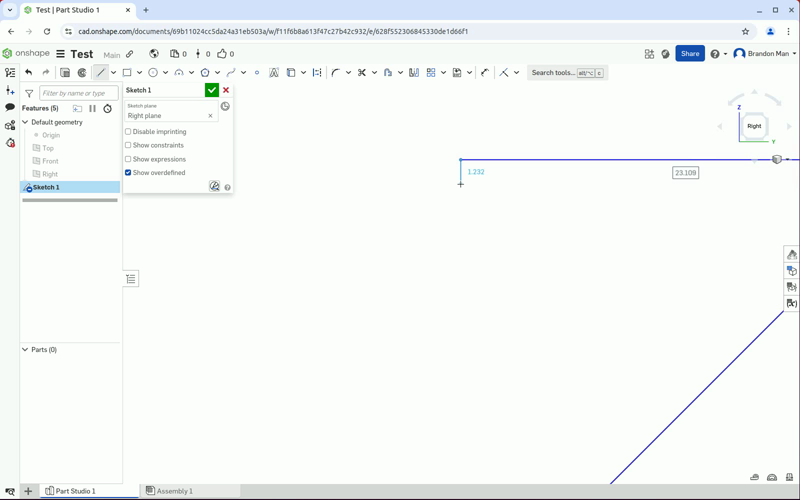
scroll(6)
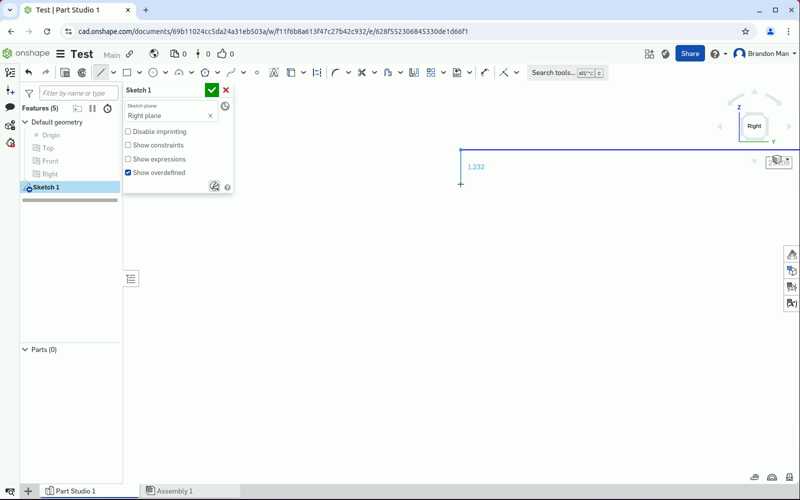
scroll(6)
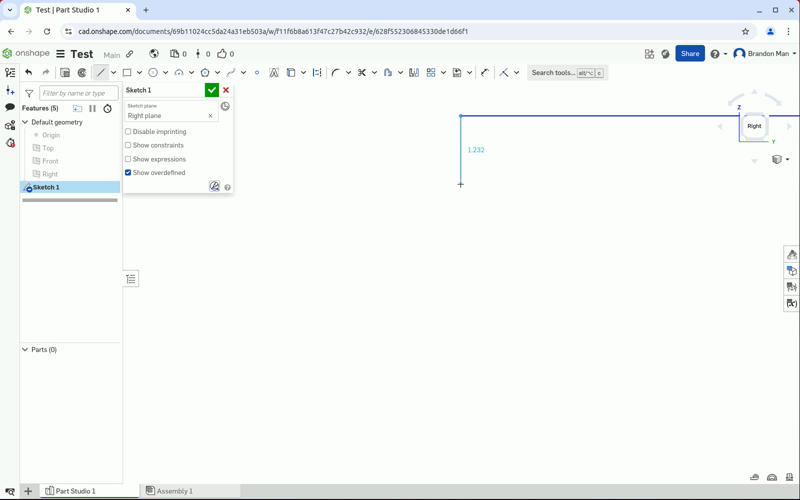
click(460, 183)
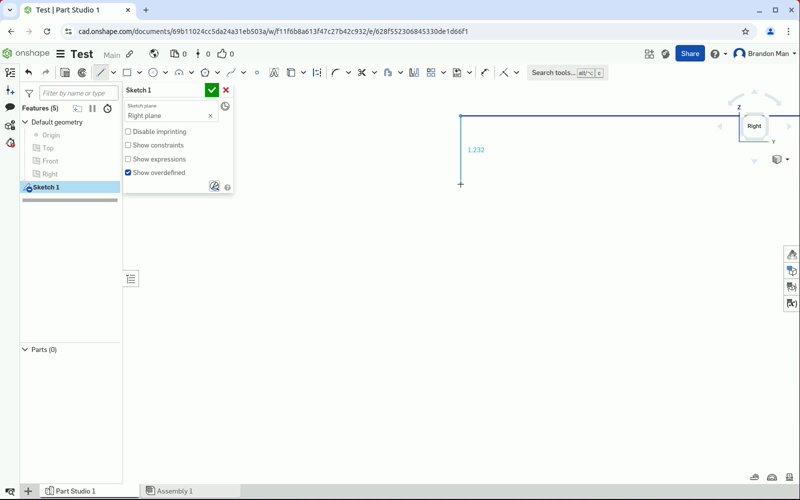
scroll(-6)
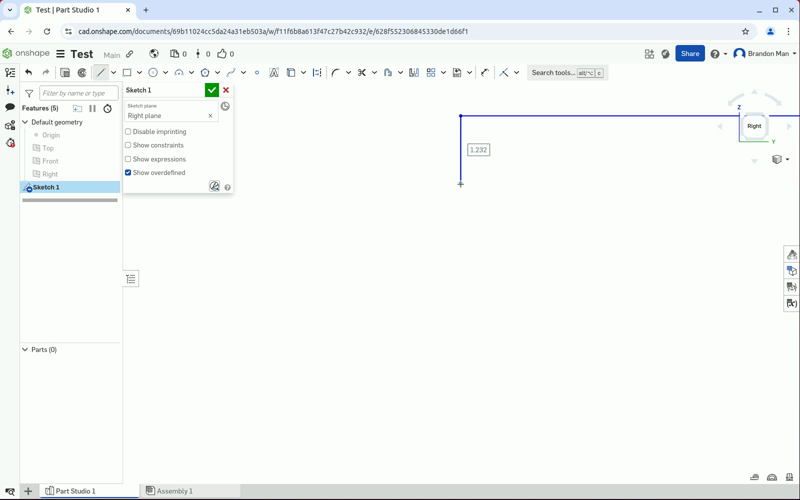
scroll(-6)
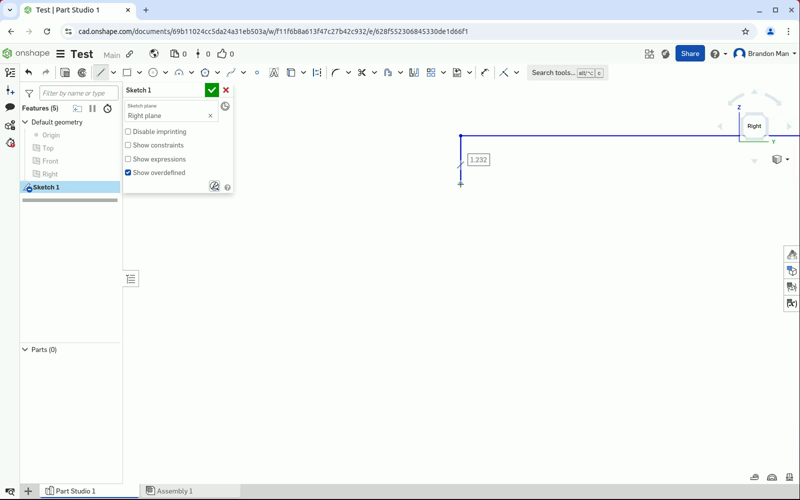
scroll(-6)
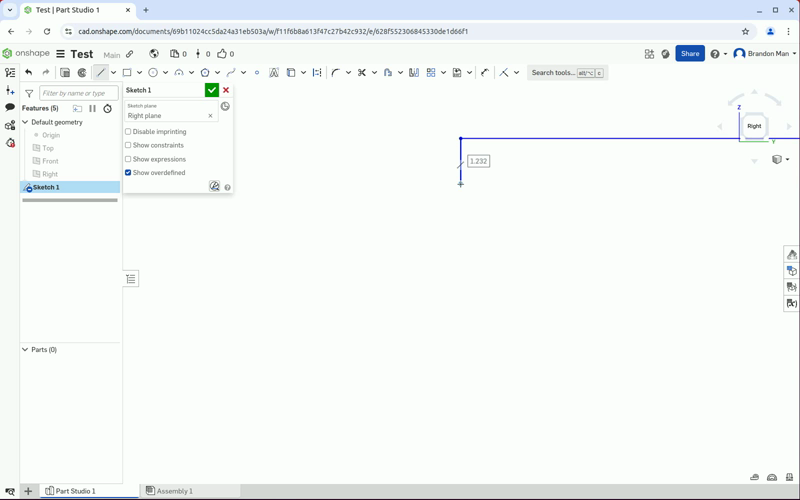
scroll(-6)
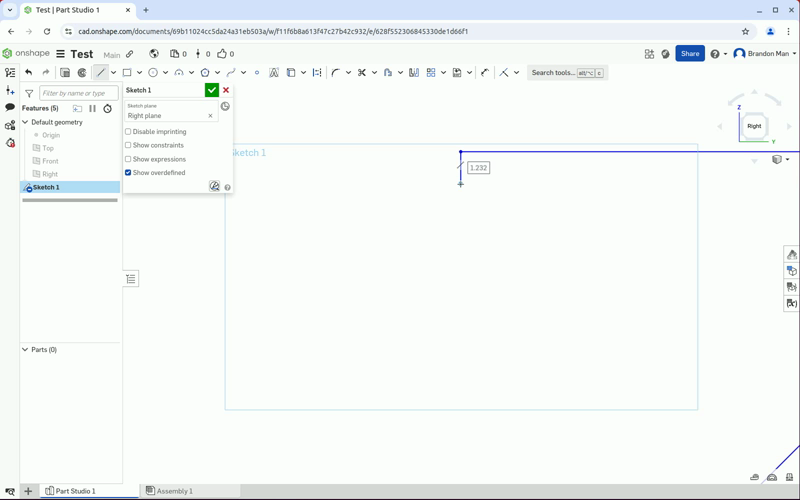
scroll(-6)
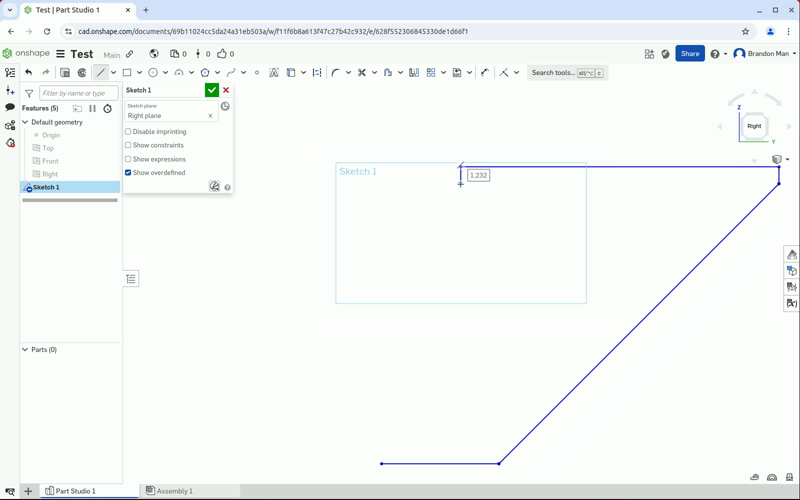
scroll(-6)
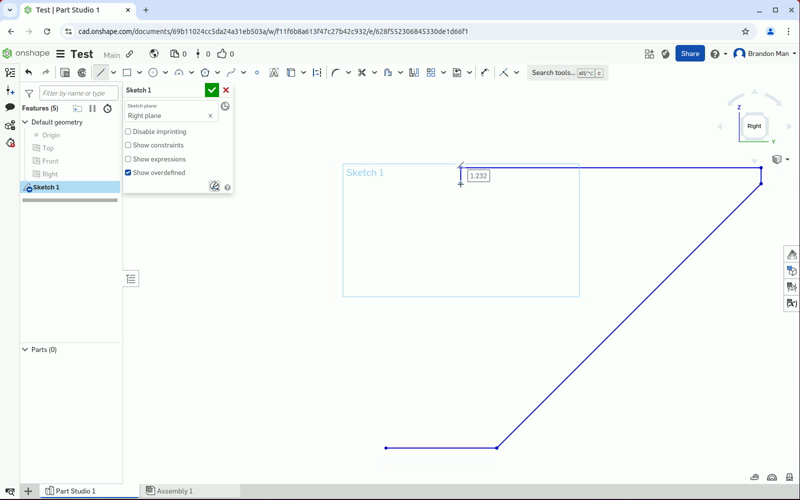
scroll(-6)
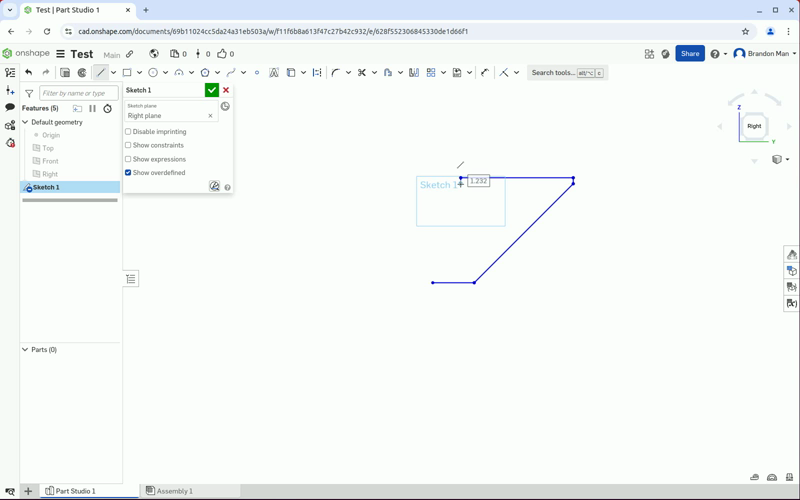
key_up(shift)
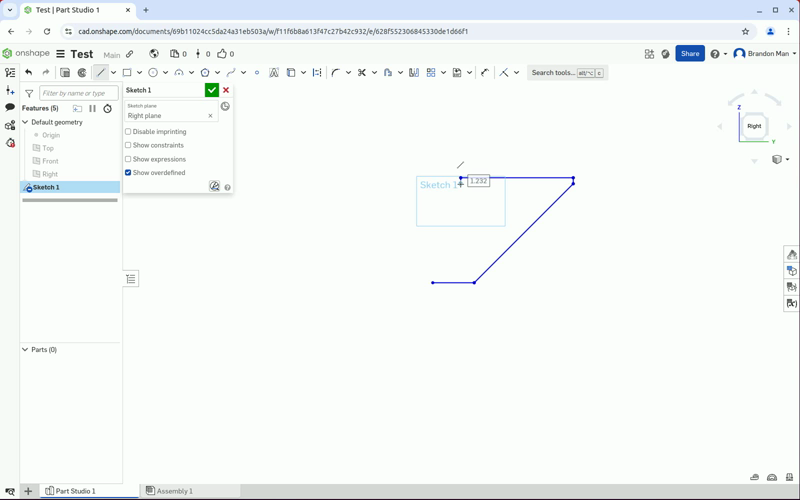
key_down(shift)
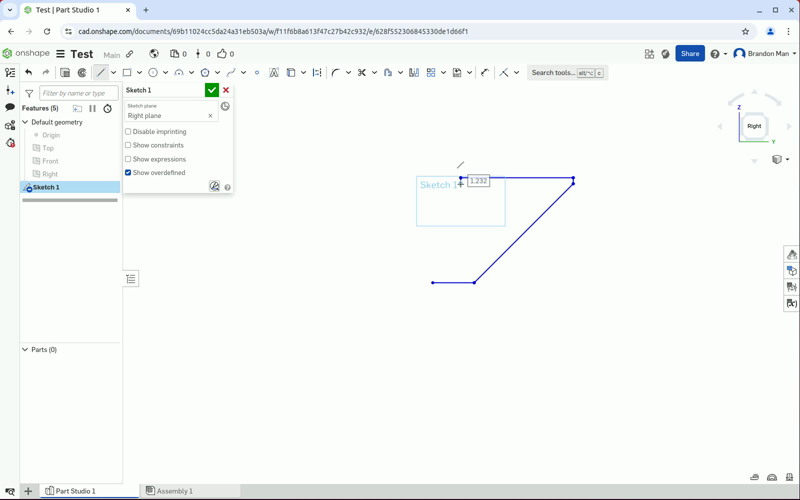
mouse_move(559, 183)
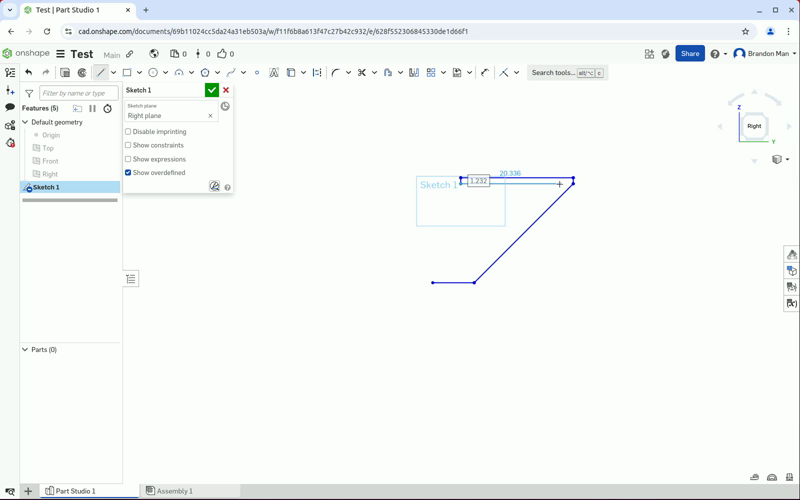
click(559, 183)
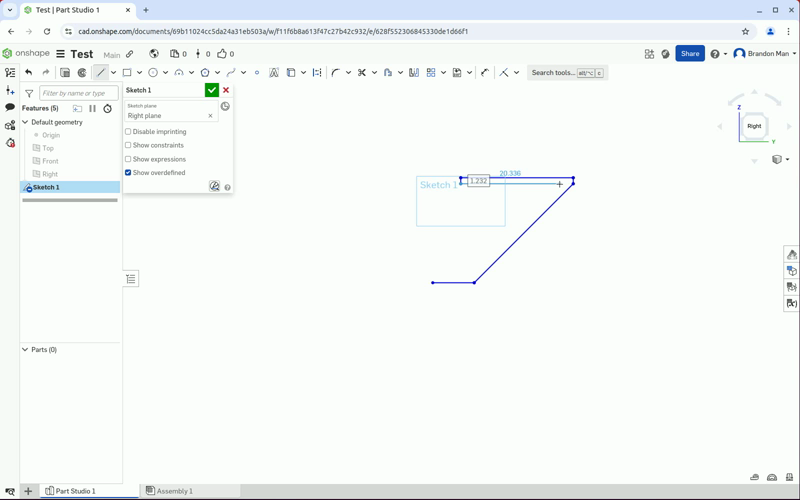
key_up(shift)
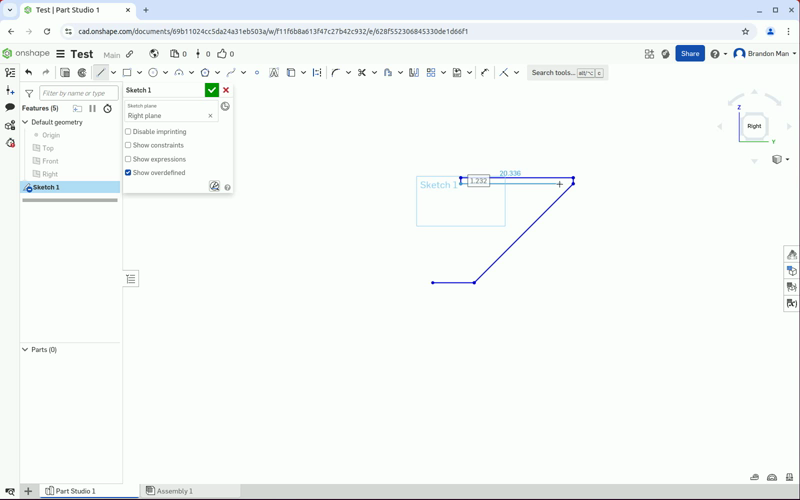
key_down(shift)
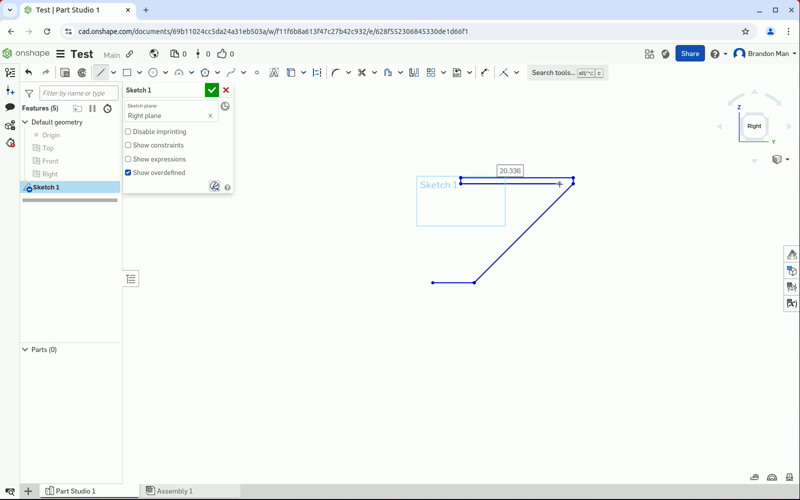
mouse_move(467, 275)
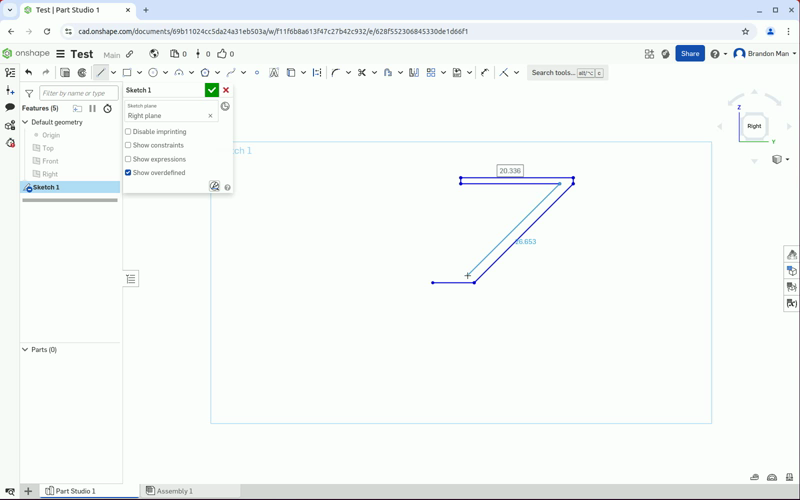
click(467, 275)
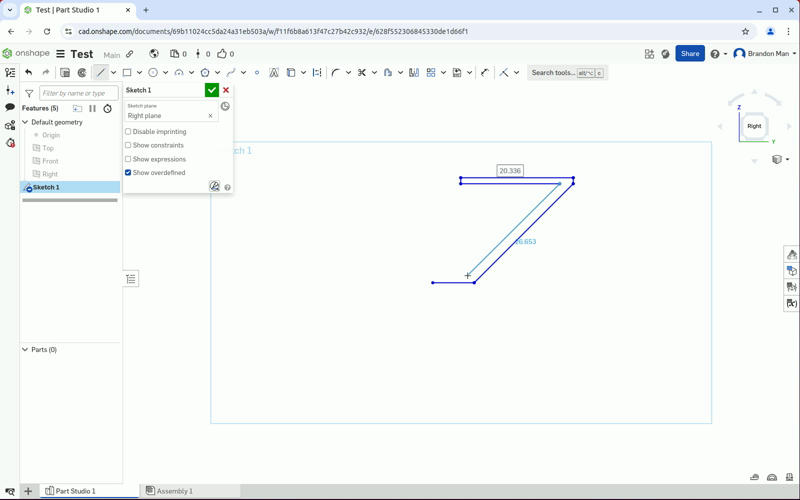
key_up(shift)
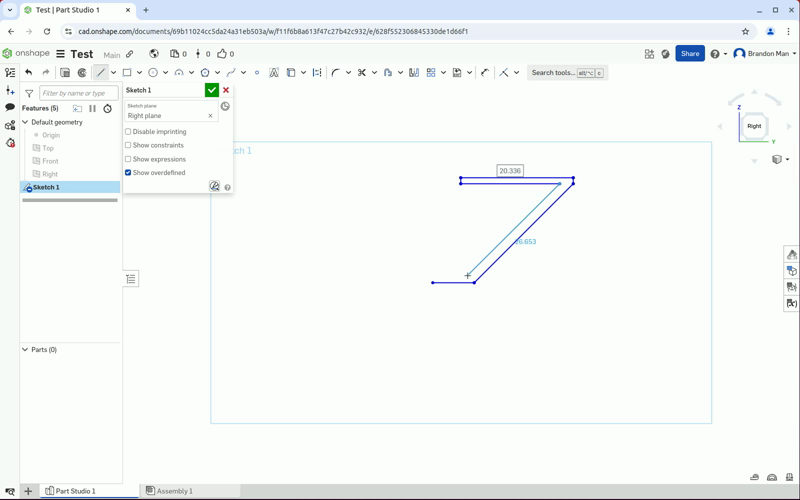
key_down(shift)
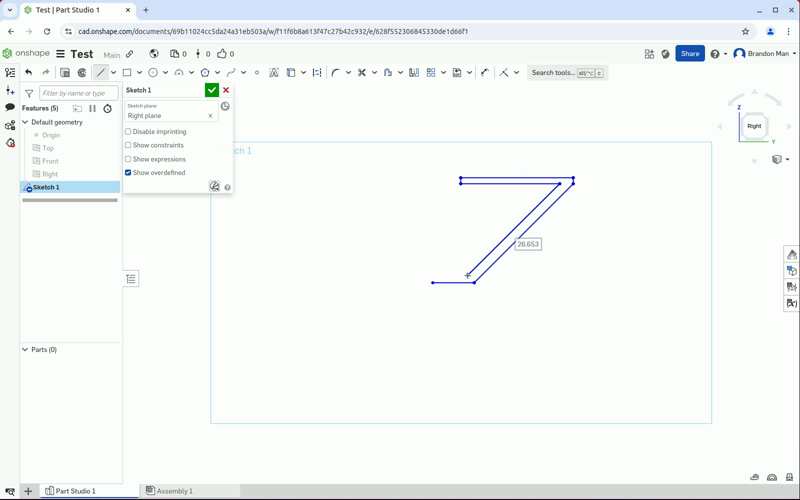
mouse_move(498, 275)
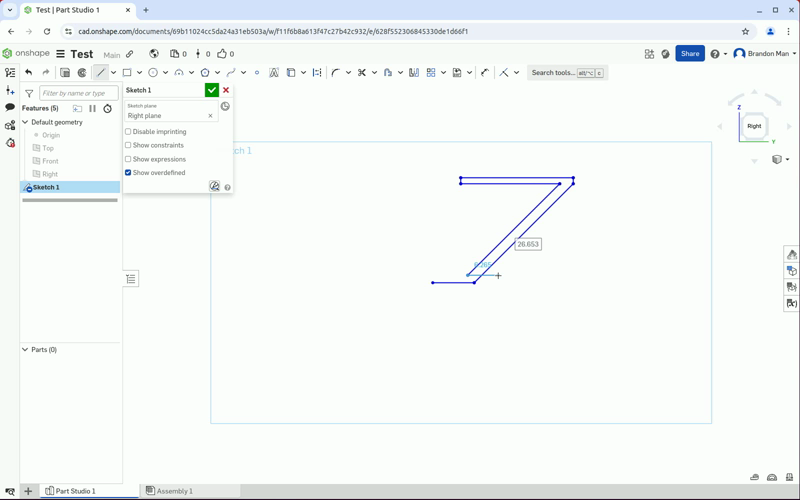
mouse_move(432, 275)
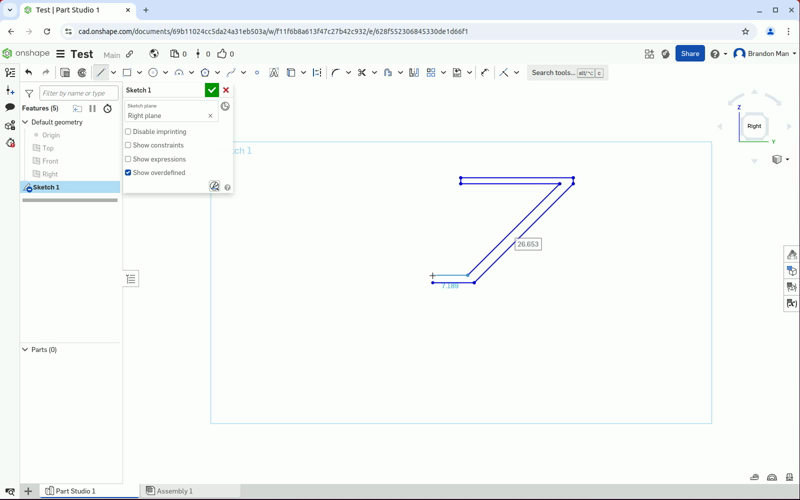
click(432, 275)
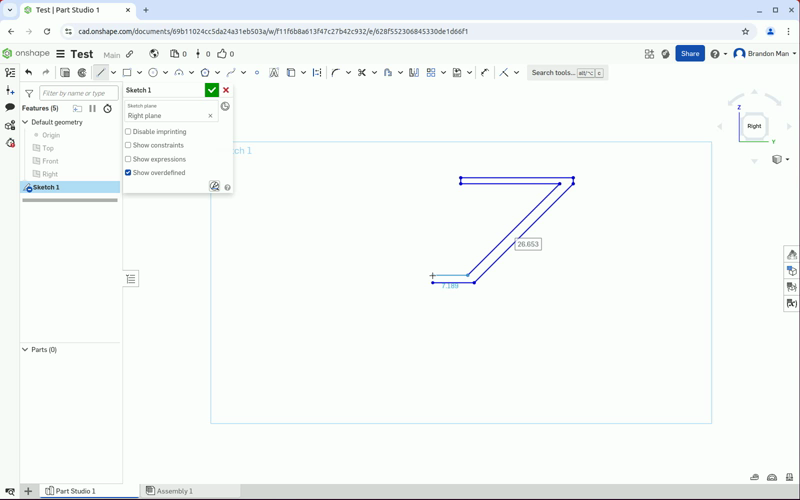
key_up(shift)
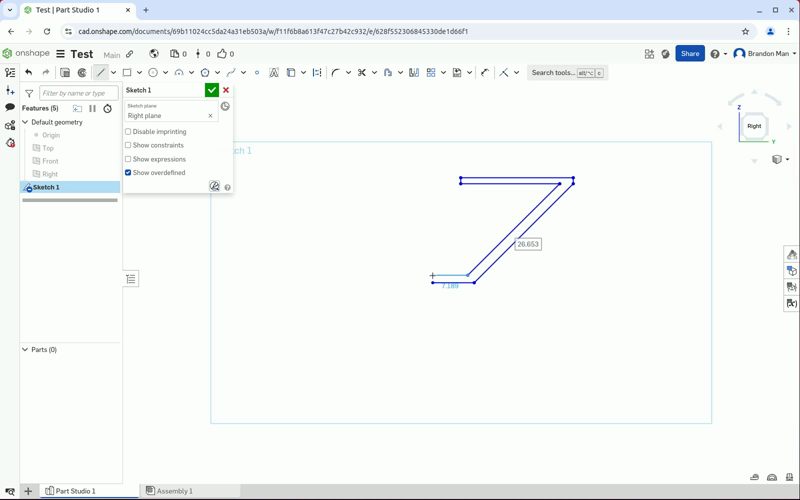
mouse_move(462, 275)
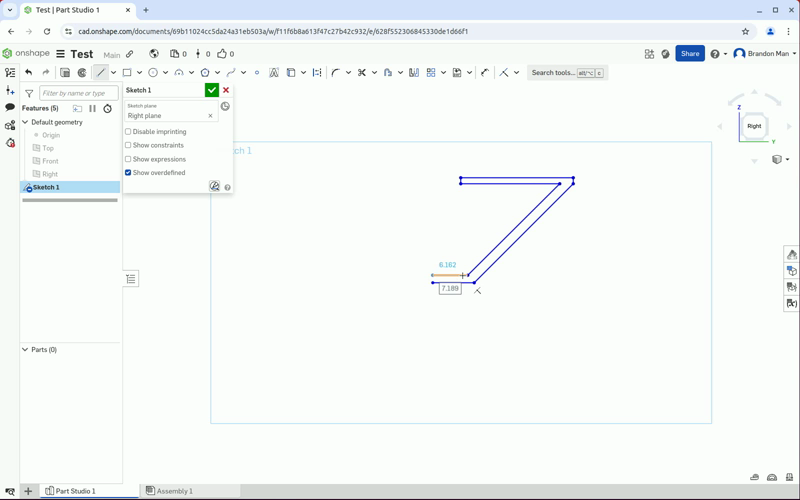
key_down(shift)
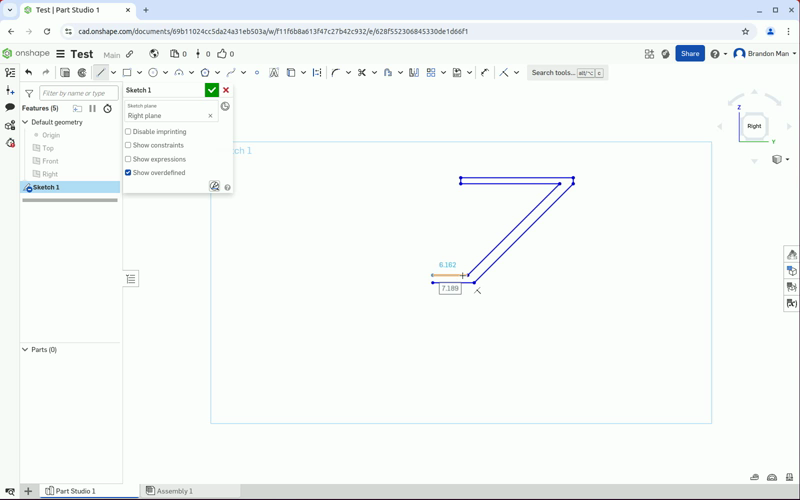
mouse_move(432, 282)
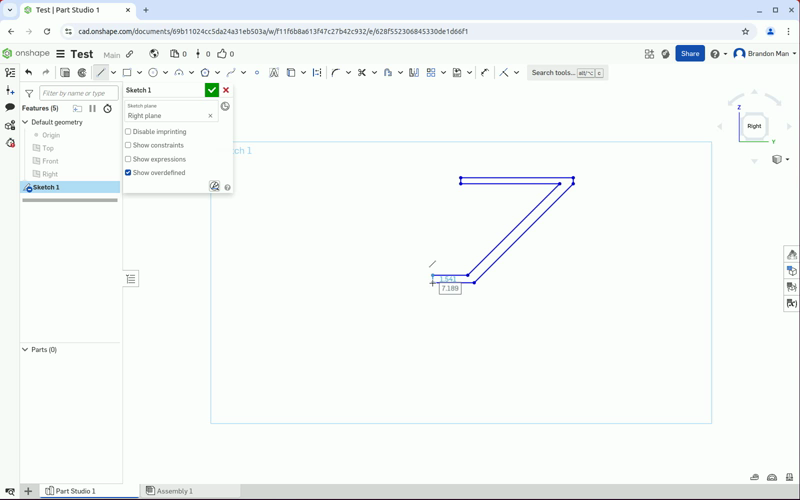
key_up(shift)
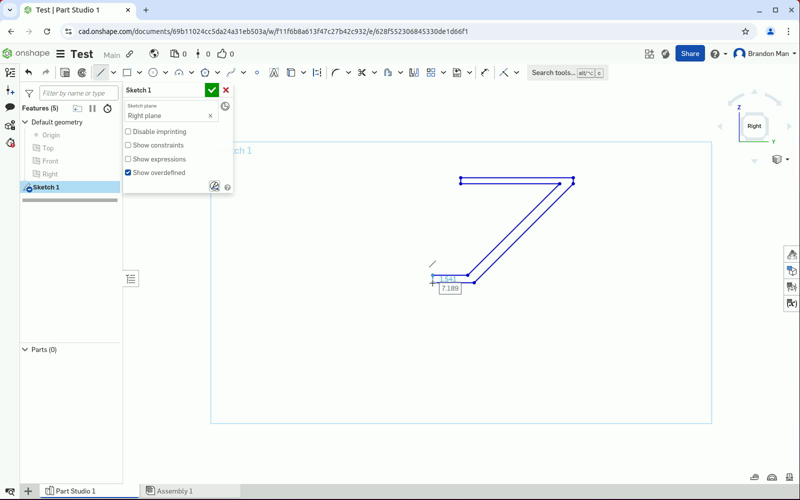
click(432, 282)
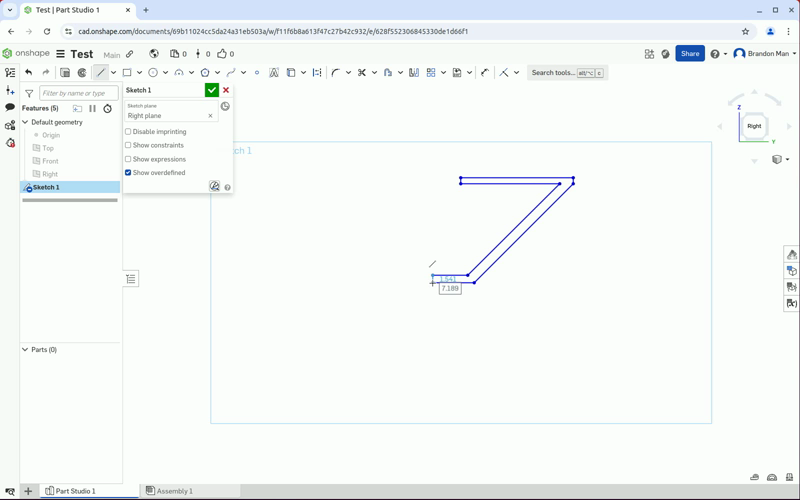
key(esc)
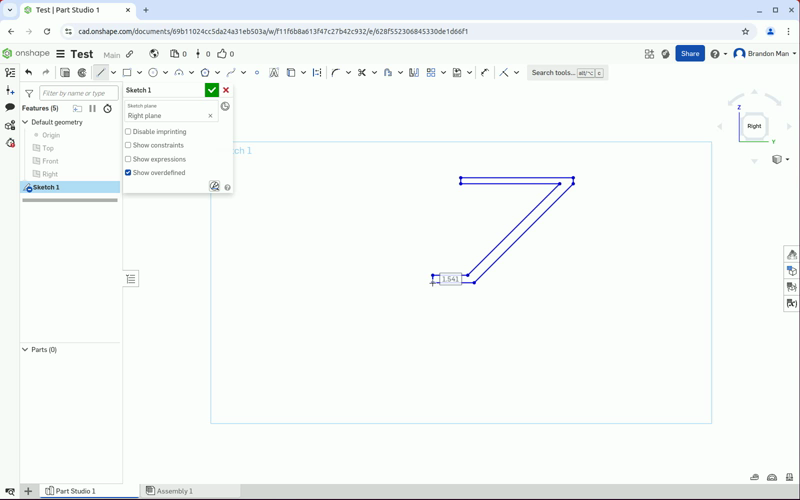
mouse_move(482, 263)
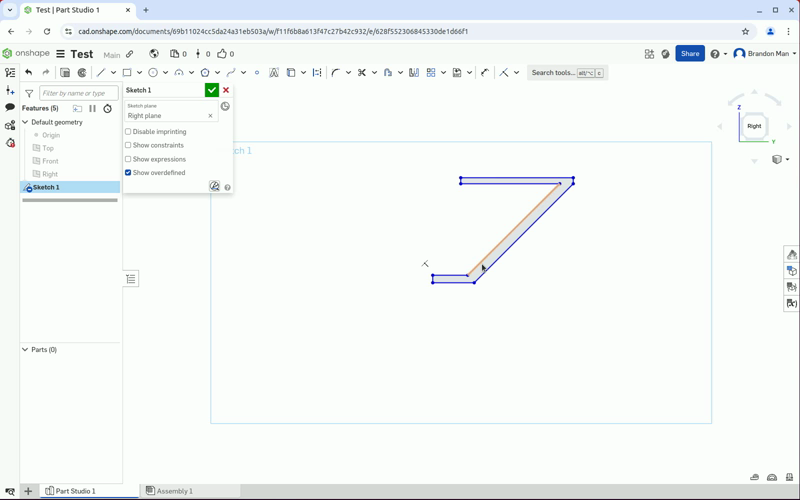
click(482, 263)
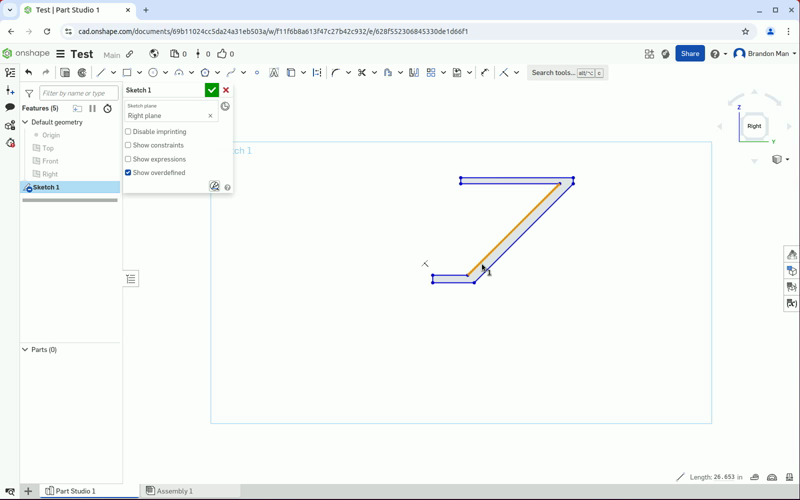
mouse_move(73, 352)
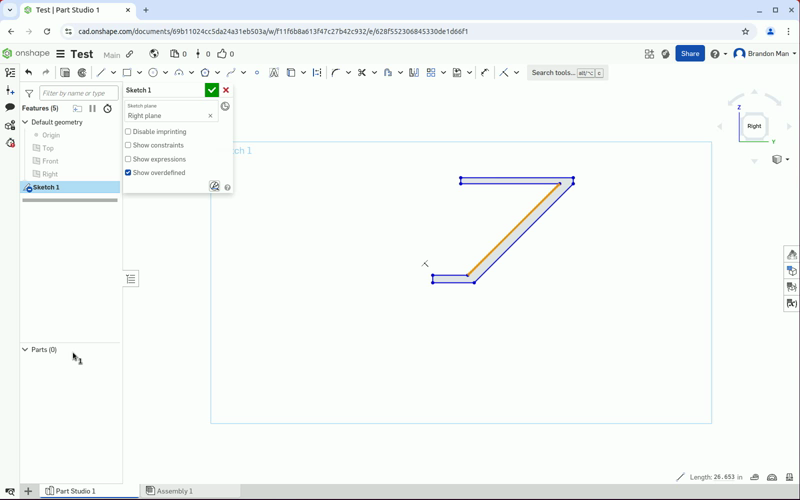
key(shift+y)
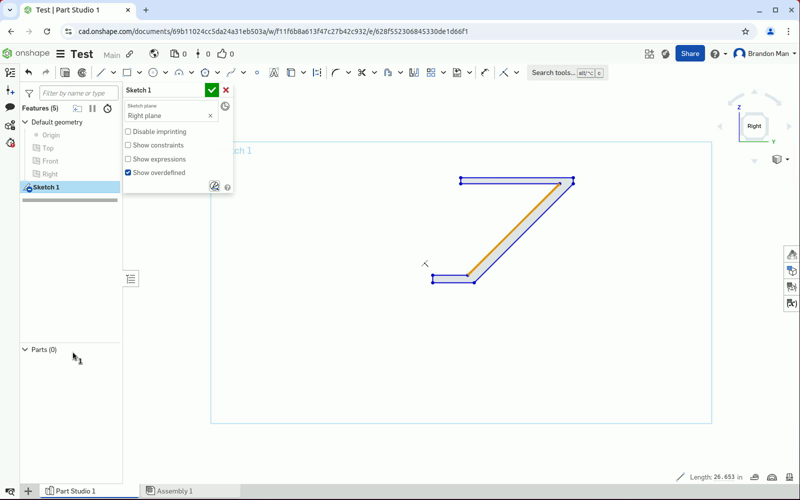
key(shift+e)
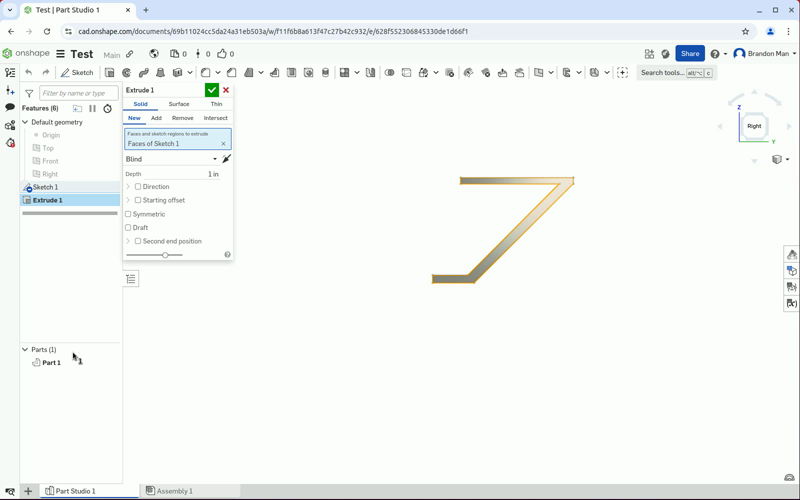
mouse_move(143, 106)
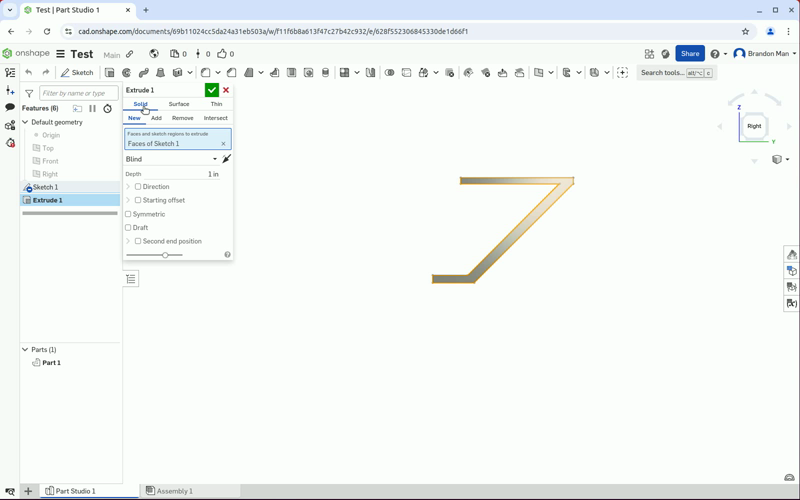
click(143, 106)
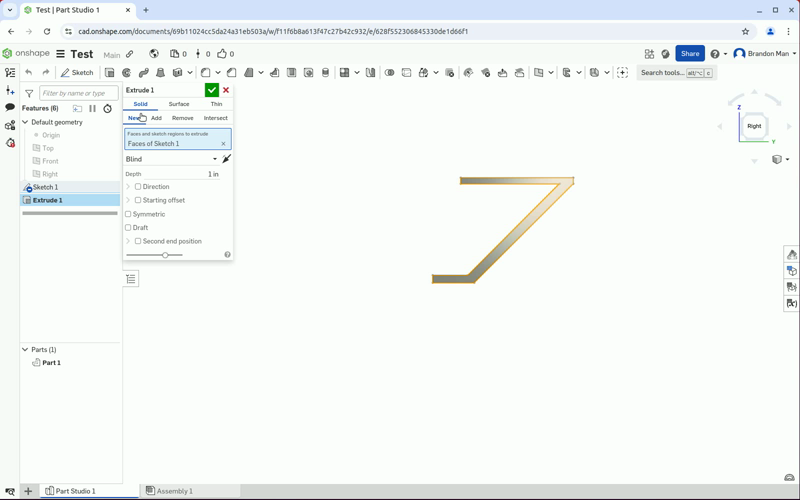
mouse_move(137, 120)
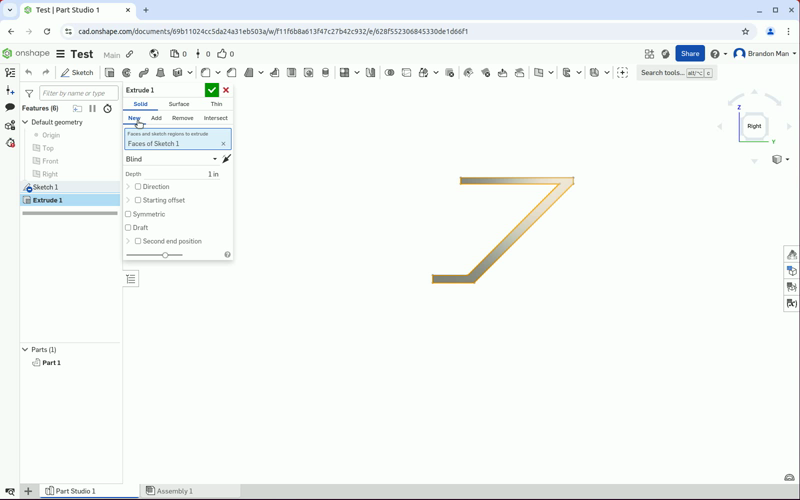
click(137, 120)
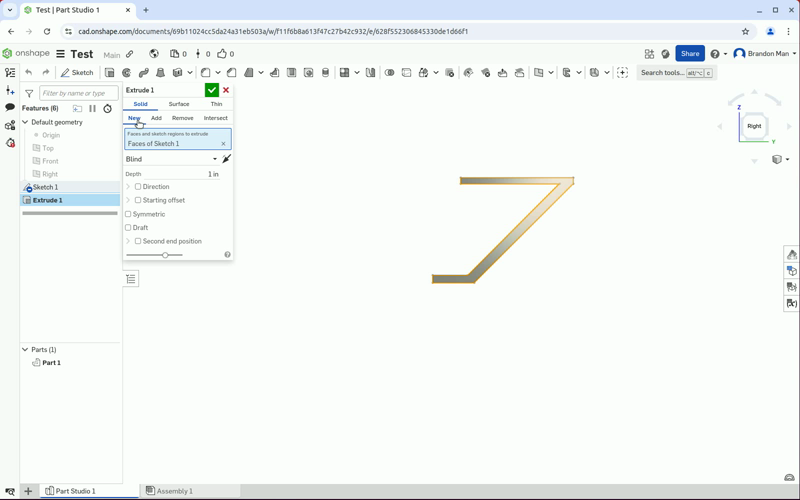
key(tab, 4)
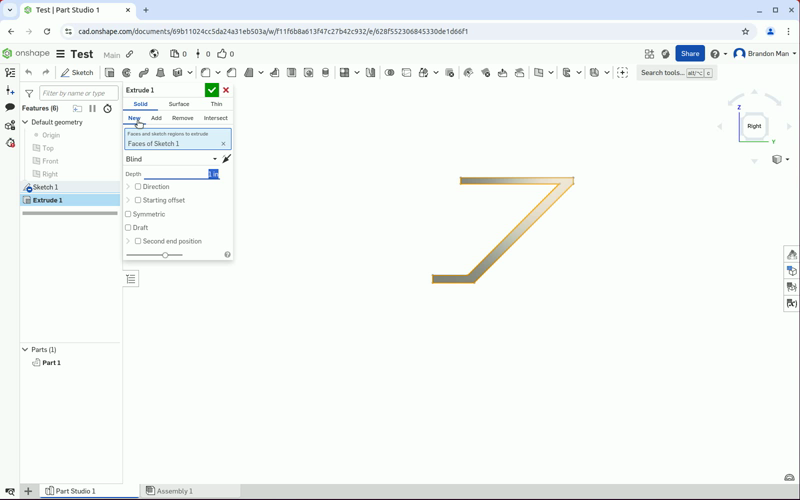
text(19.979)
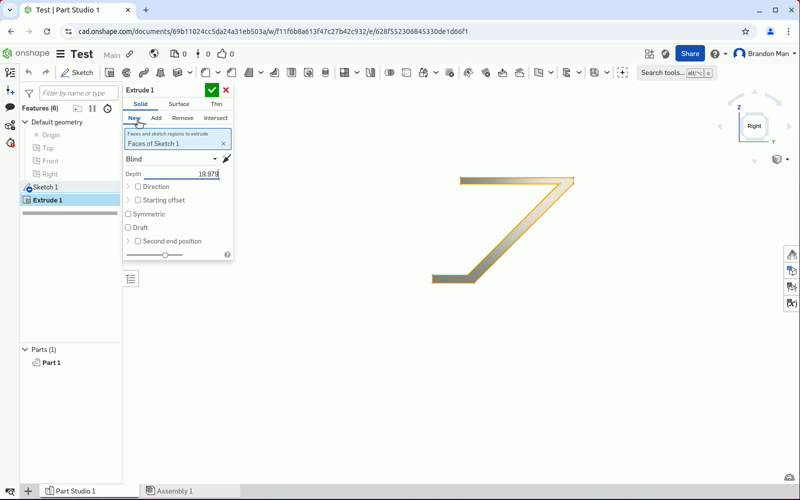
key(enter)
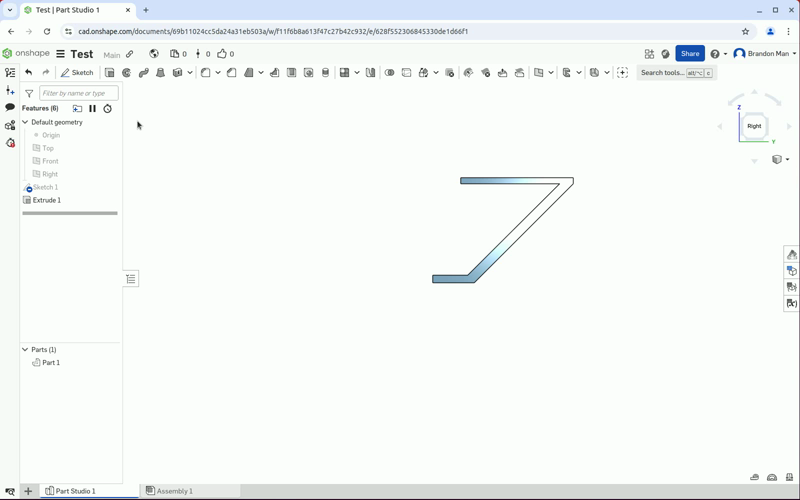
key(shift+h)
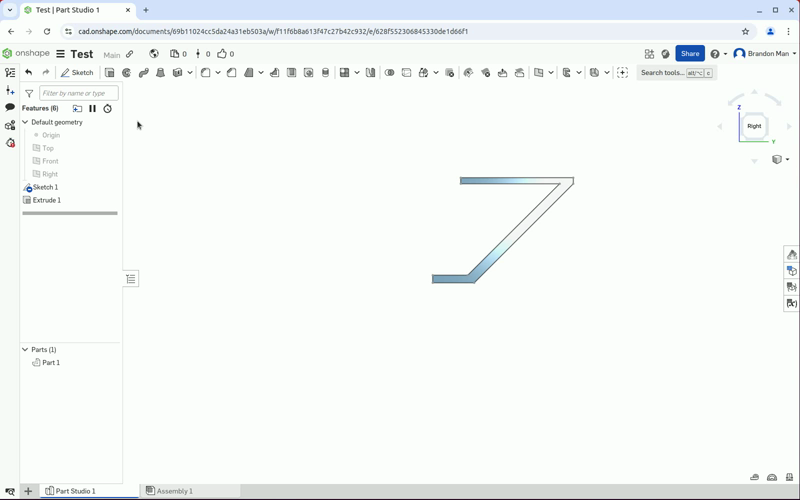
key(shift+h)
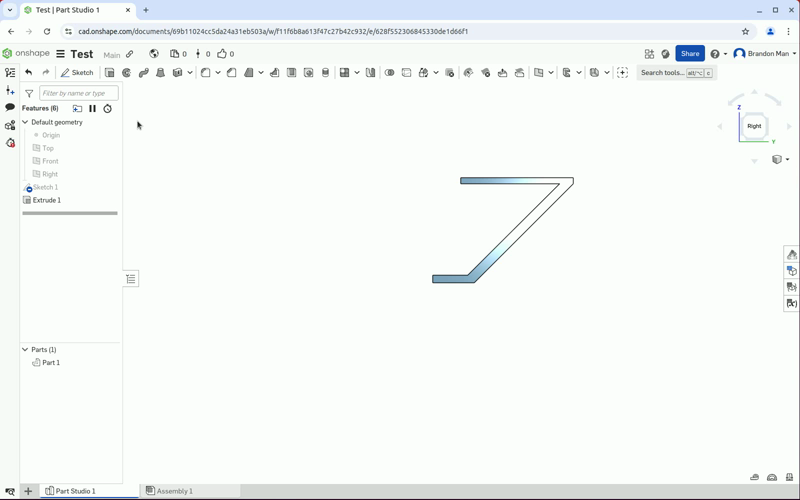
mouse_move(73, 189)
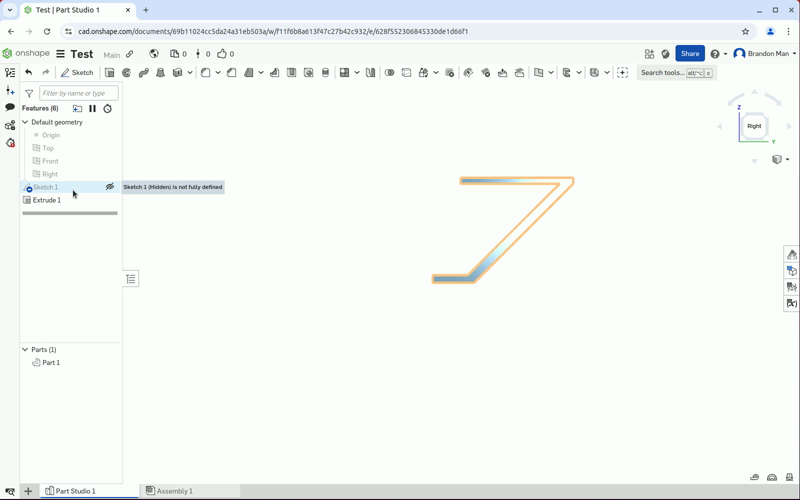
click(73, 189)
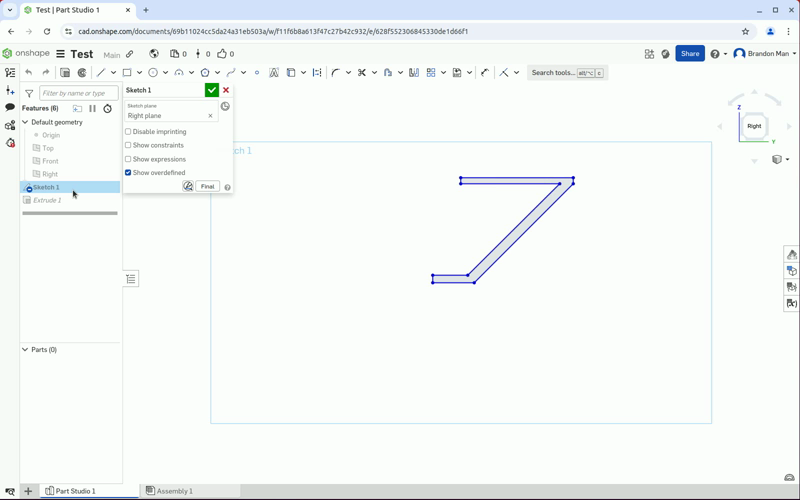
mouse_move(229, 92)
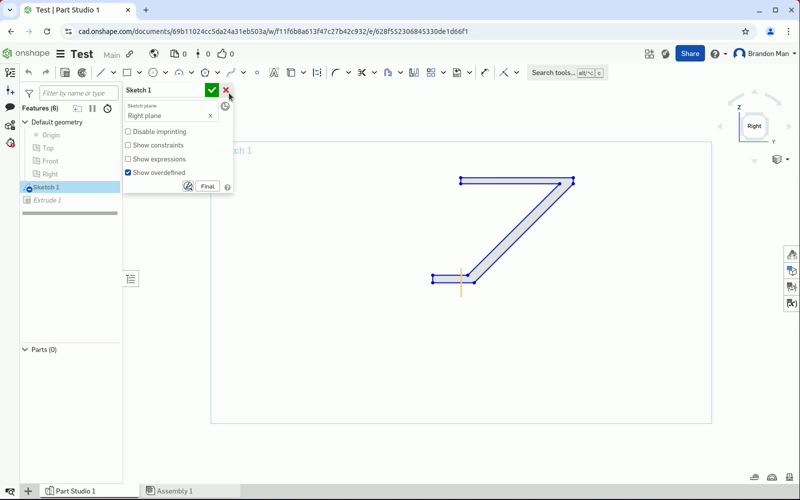
click(229, 92)
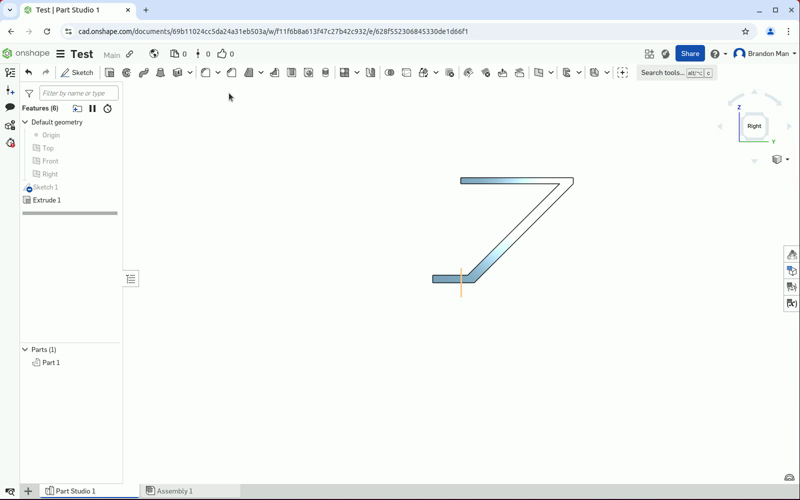
mouse_move(73, 352)
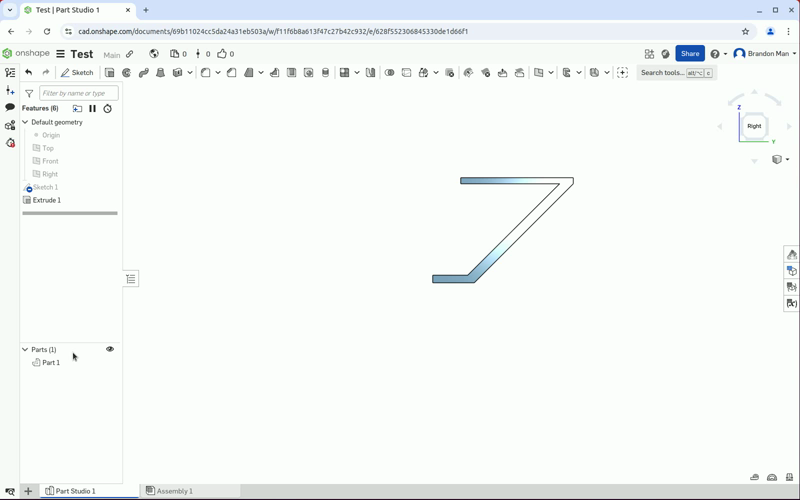
key(y)
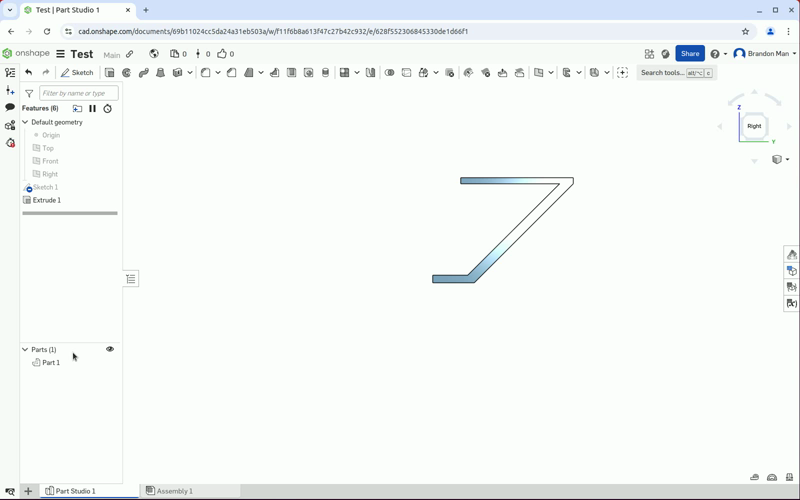
key(shift+p)
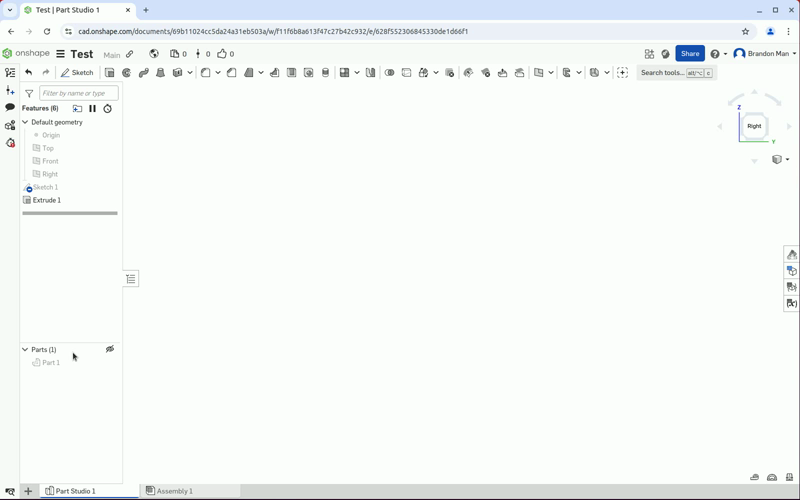
key(space)
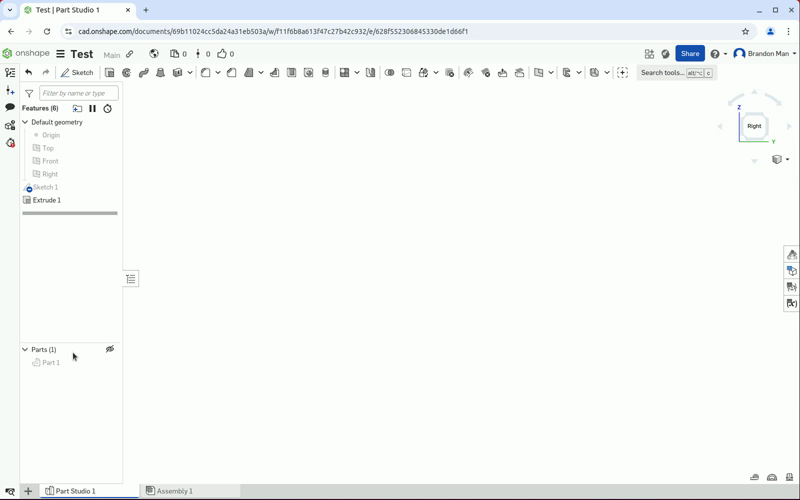
key_down(shift)
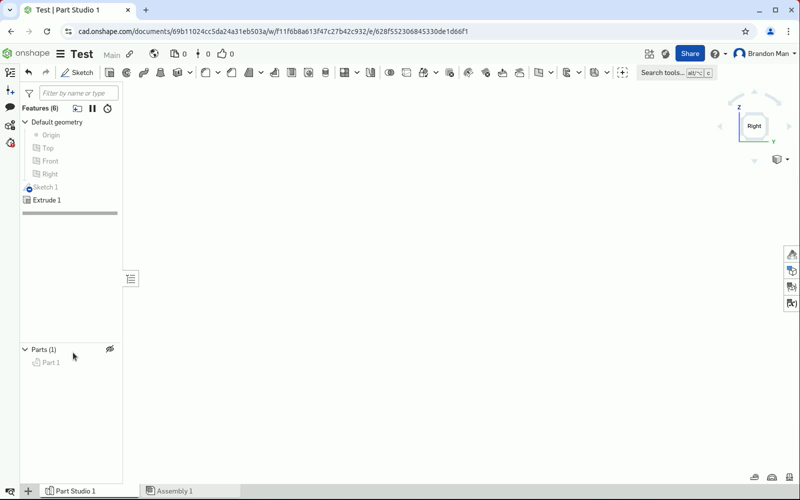
key(right)
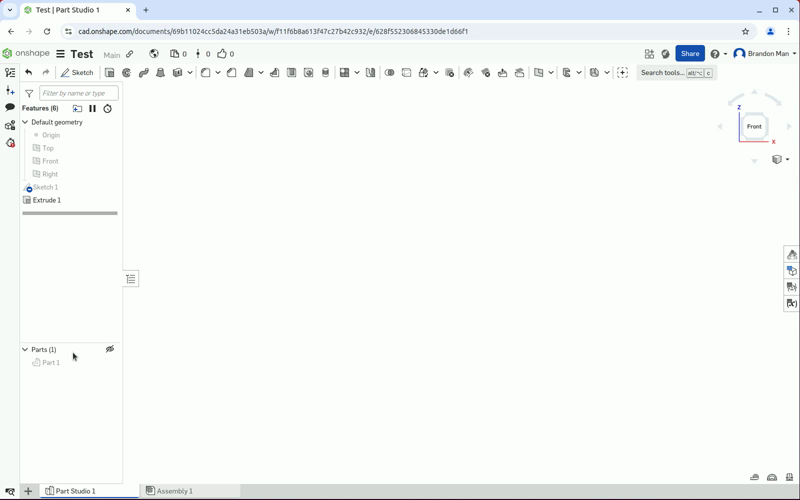
key_up(shift)
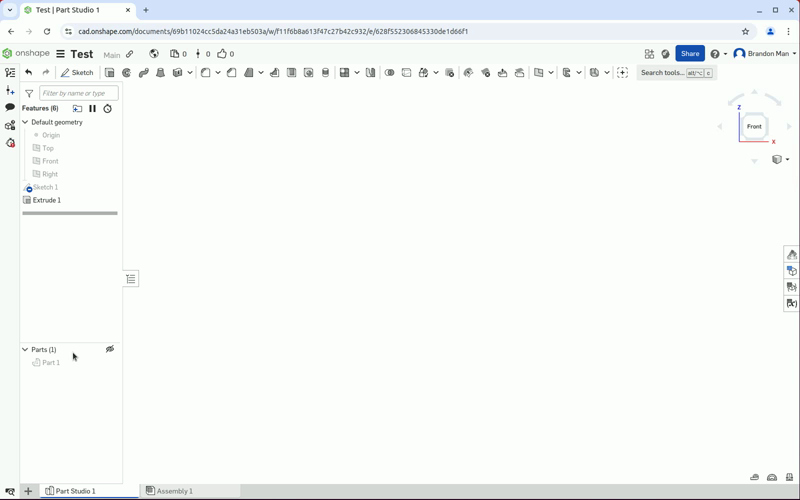
key(space)
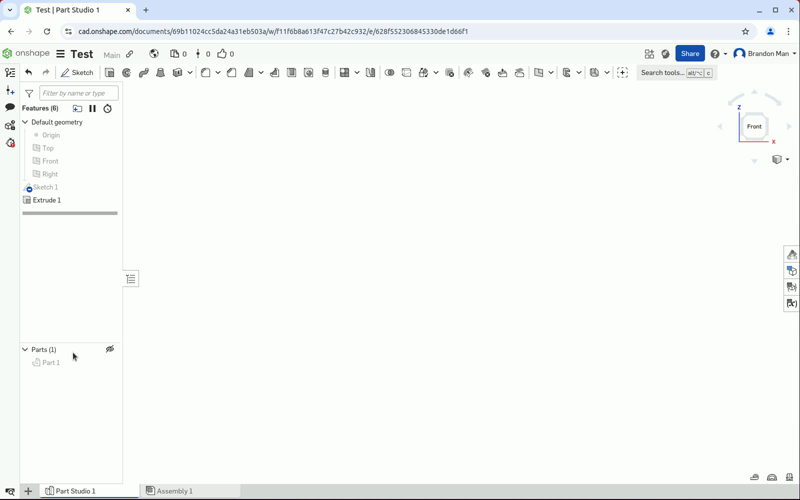
key_down(shift)
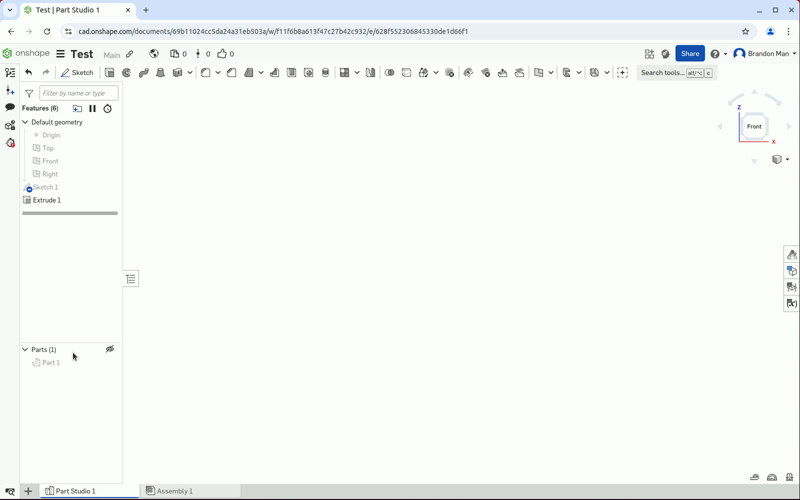
key(down)
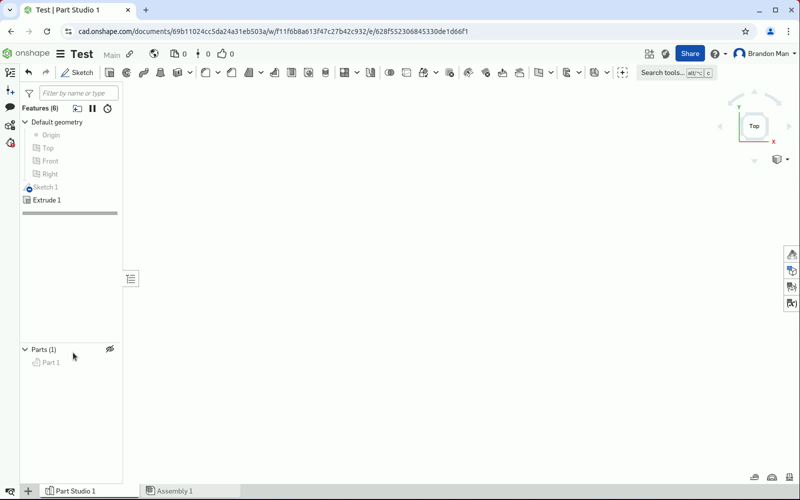
key_up(shift)
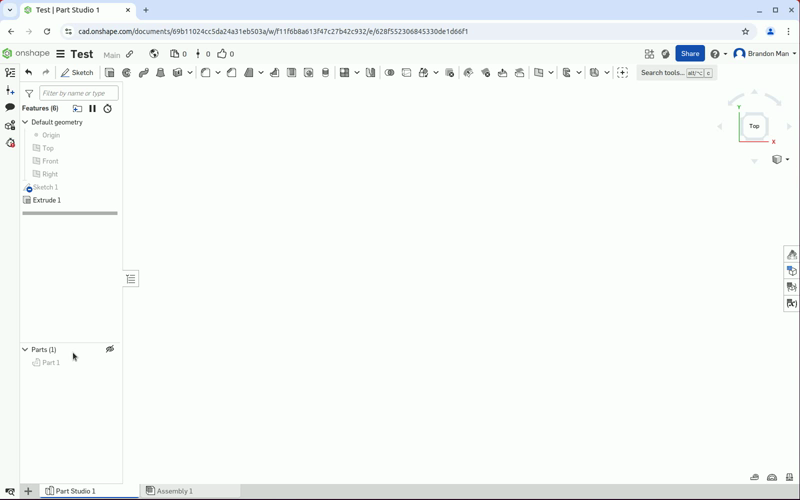
mouse_move(73, 352)
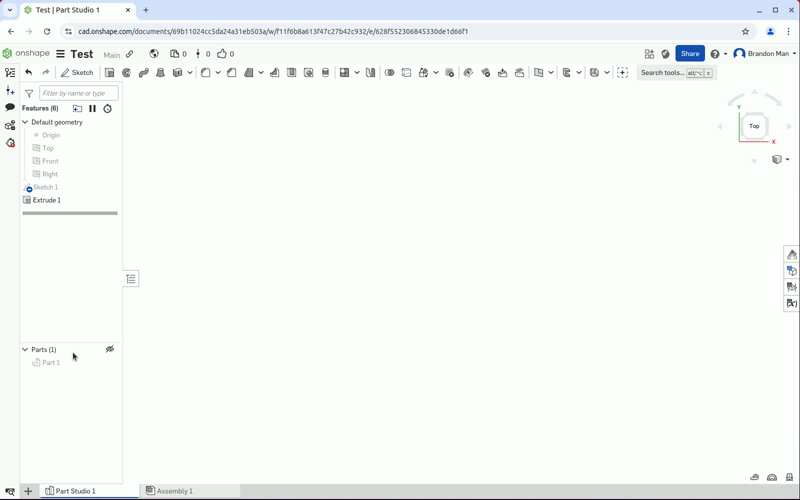
key(shift+y)
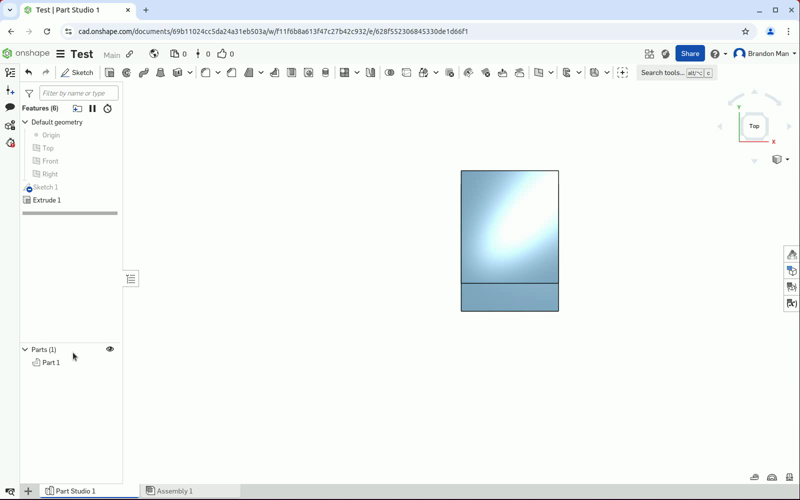
mouse_move(541, 75)
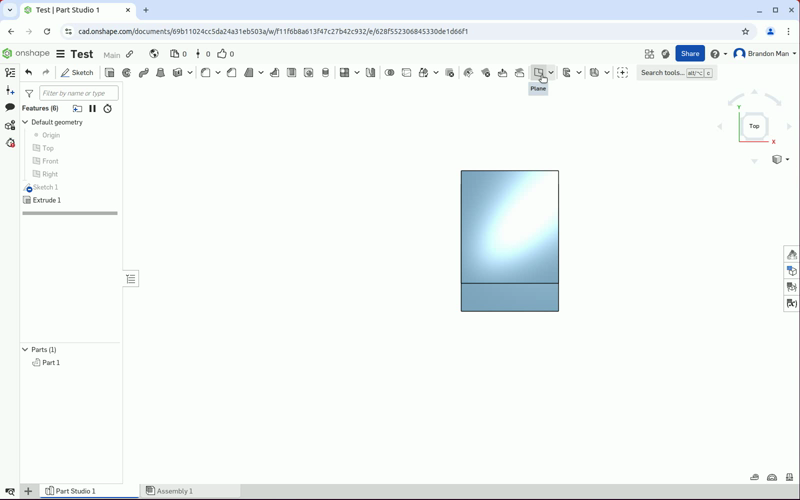
click(541, 75)
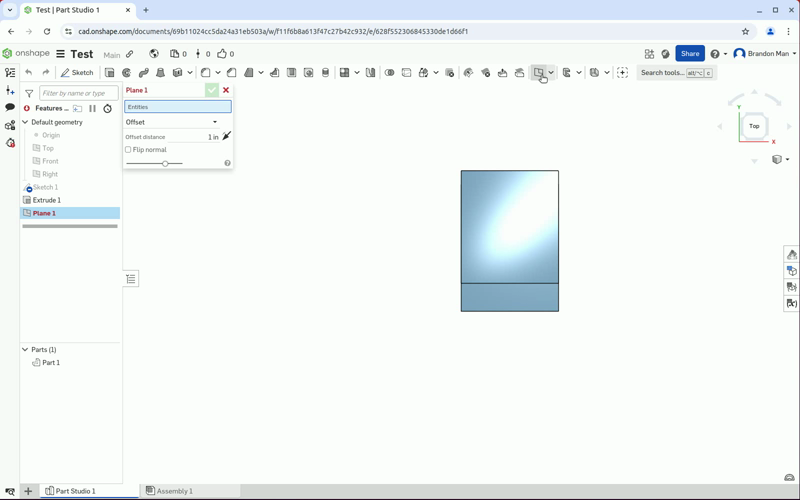
mouse_move(73, 150)
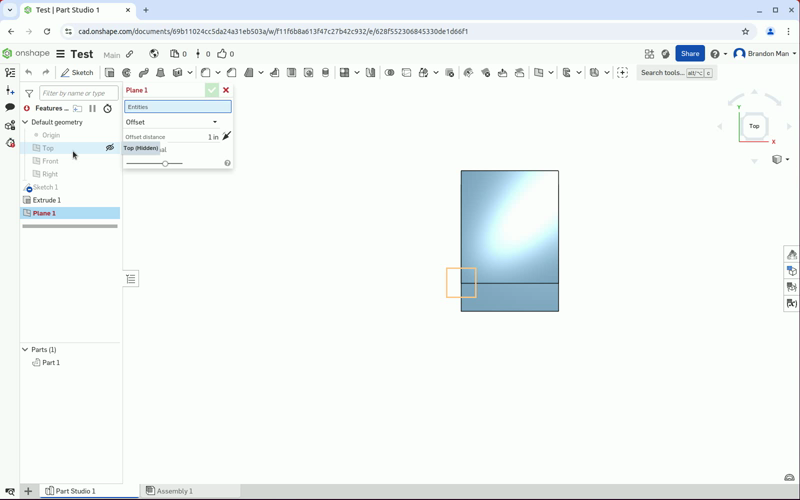
click(73, 150)
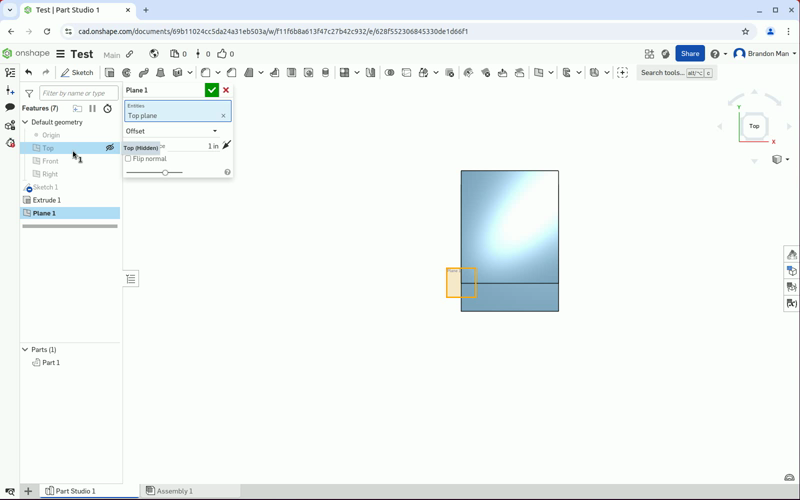
key(tab, 2)
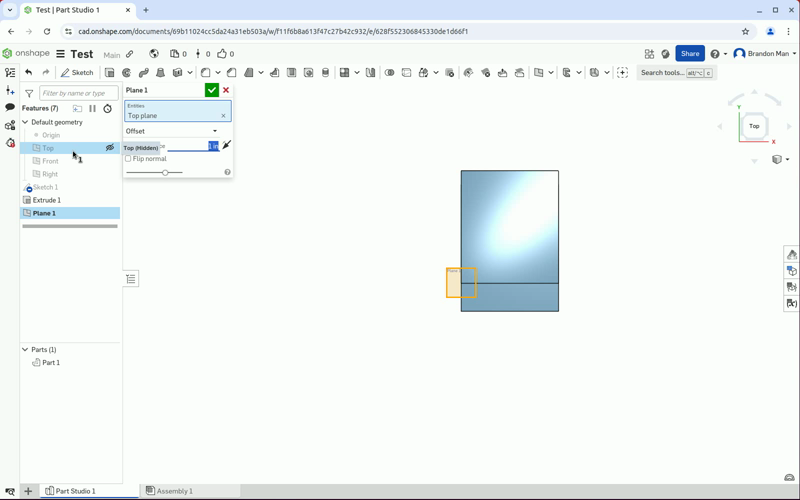
text(21.66)
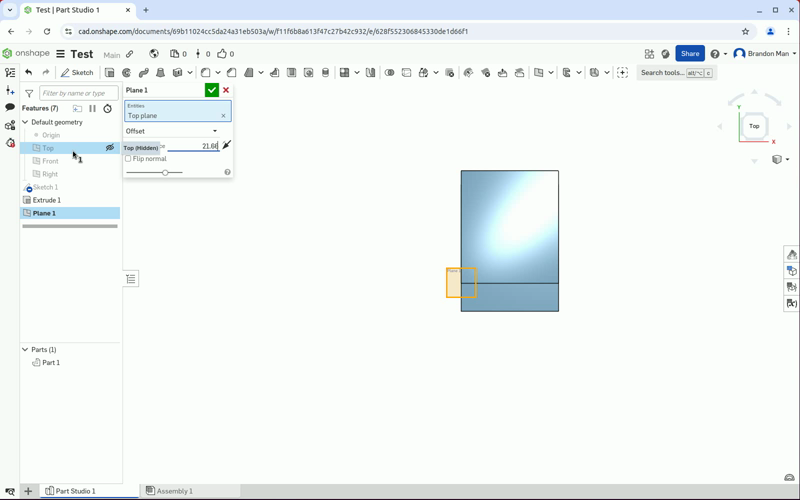
key(enter, 2)
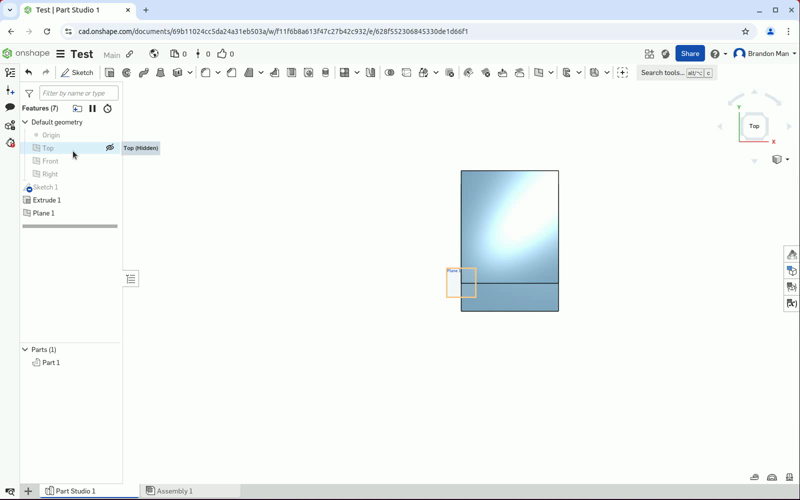
key(shift+s)
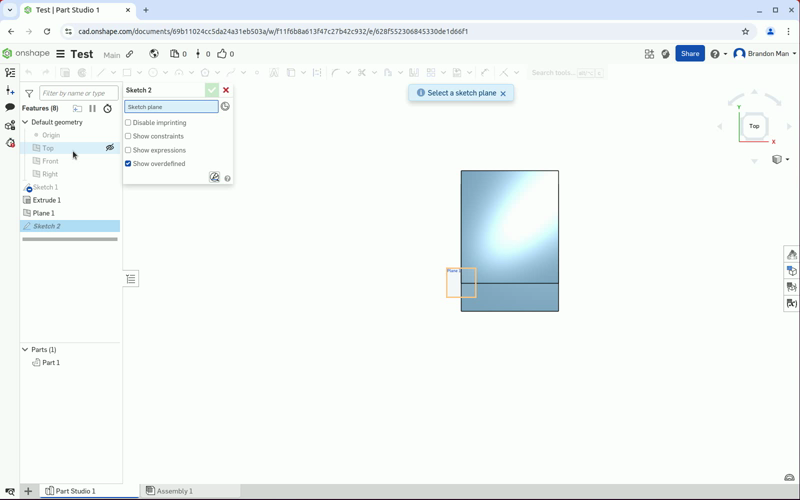
mouse_move(73, 215)
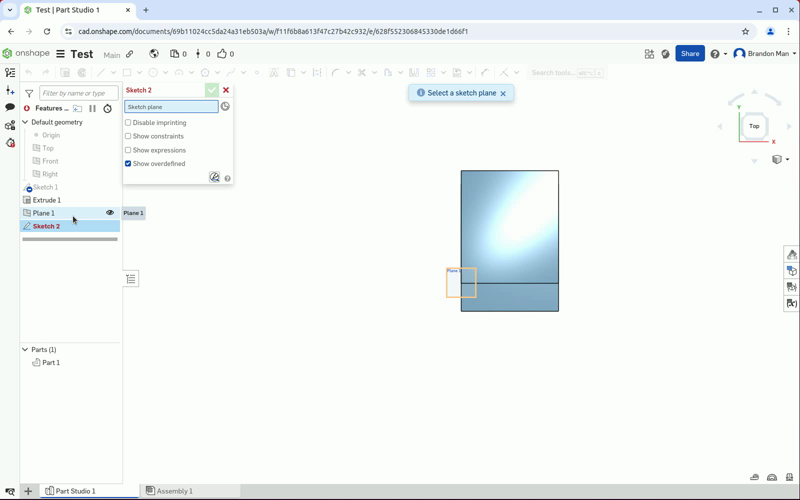
click(73, 215)
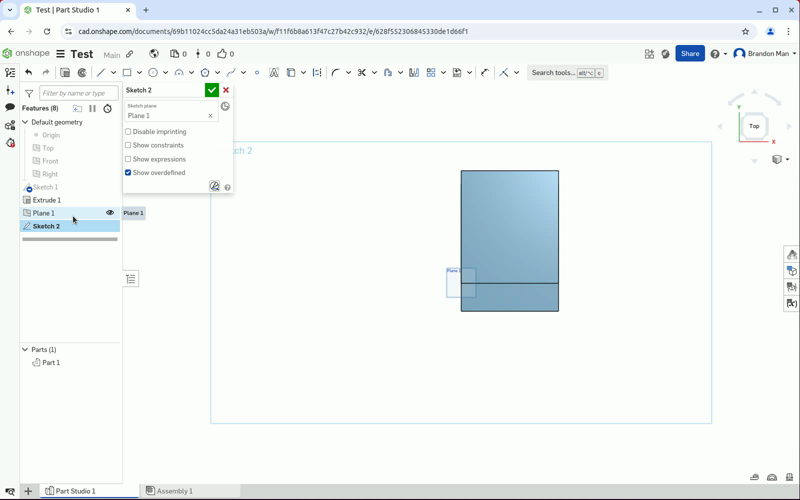
mouse_move(73, 352)
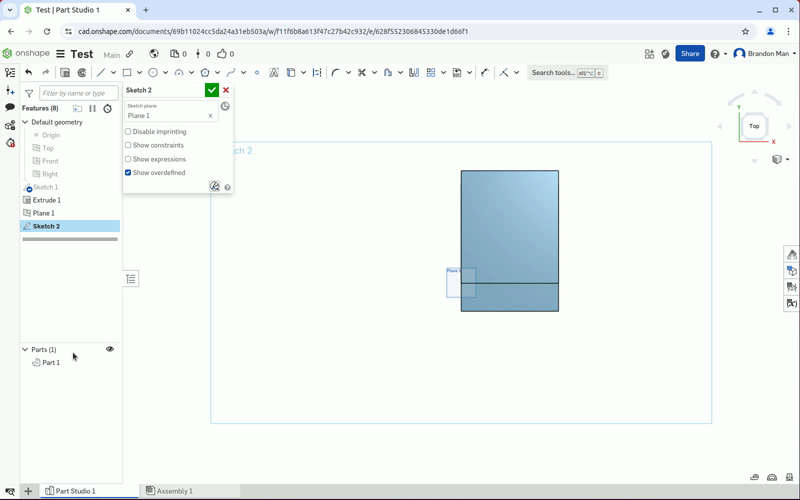
key(y)
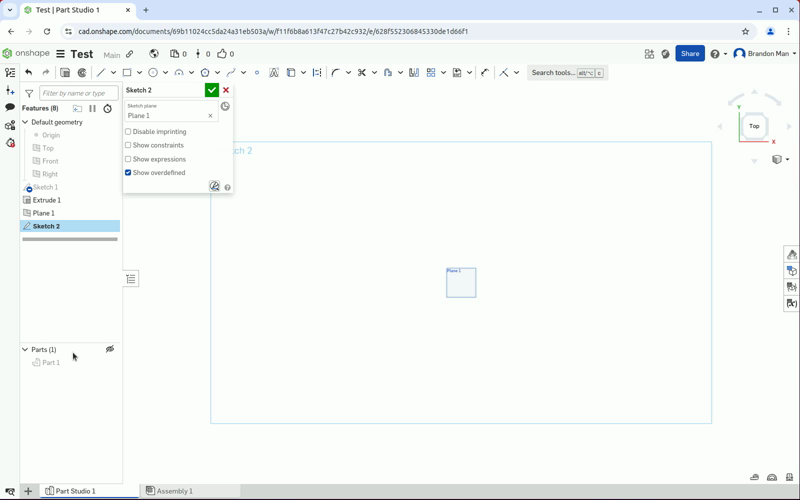
key(l)
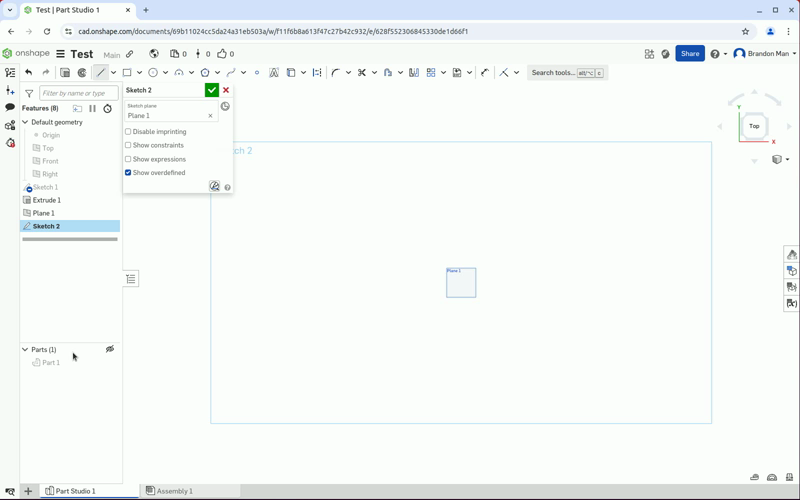
key_down(shift)
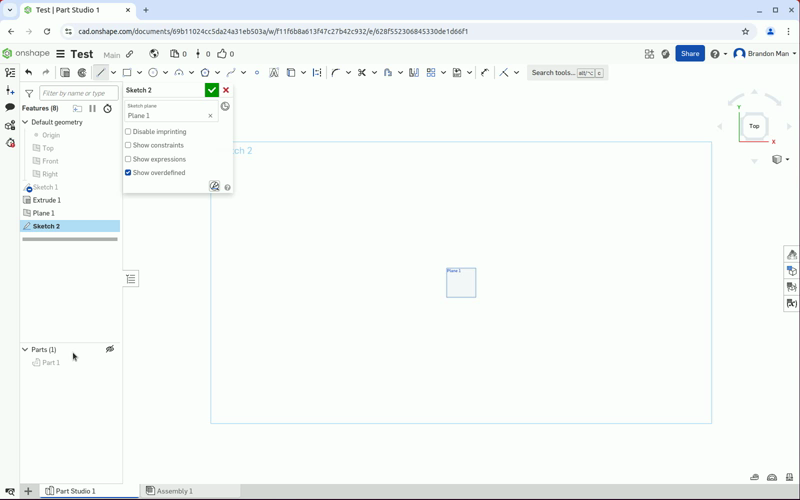
mouse_move(474, 282)
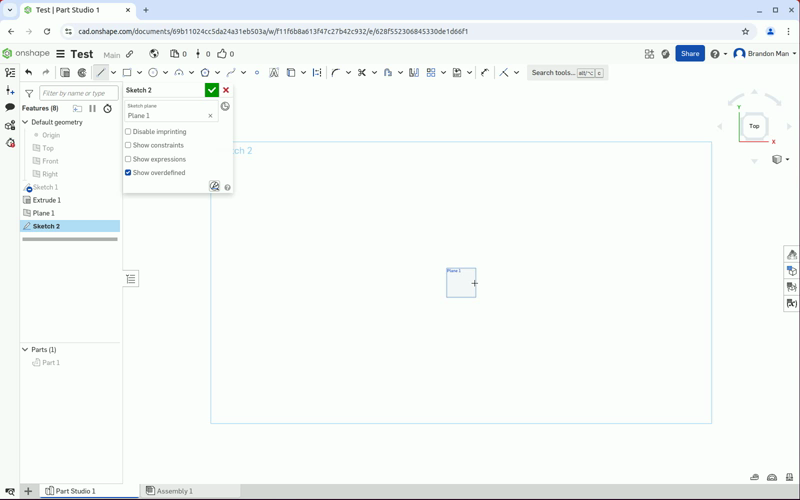
click(474, 282)
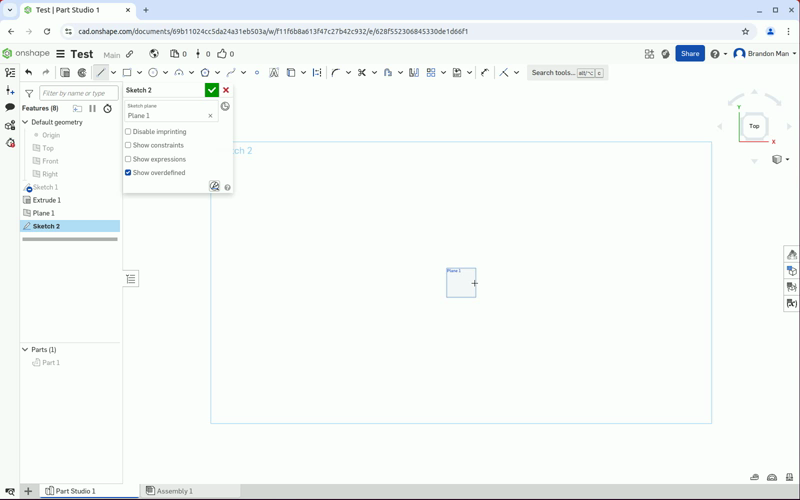
key_up(shift)
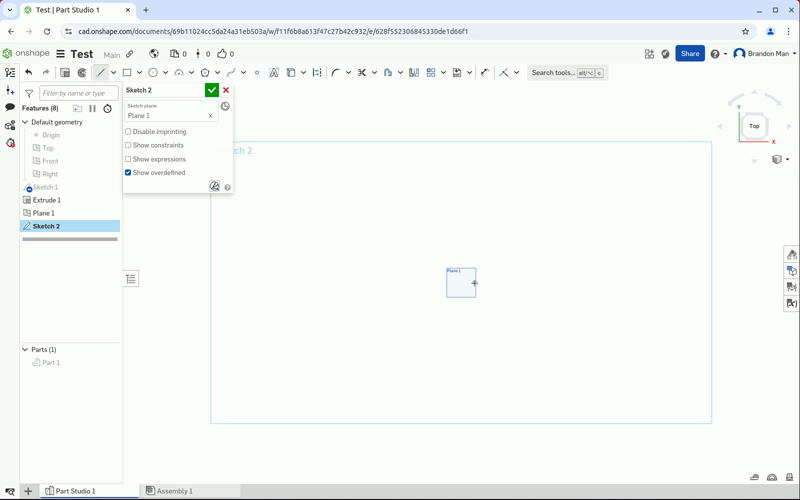
key_down(shift)
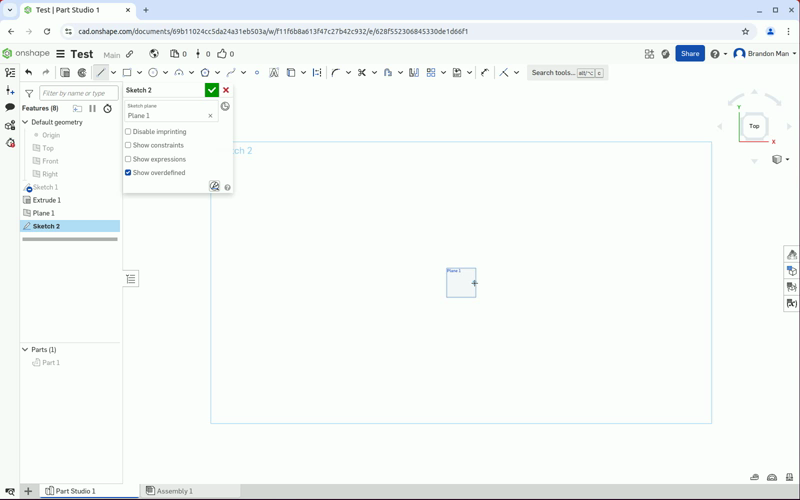
mouse_move(544, 282)
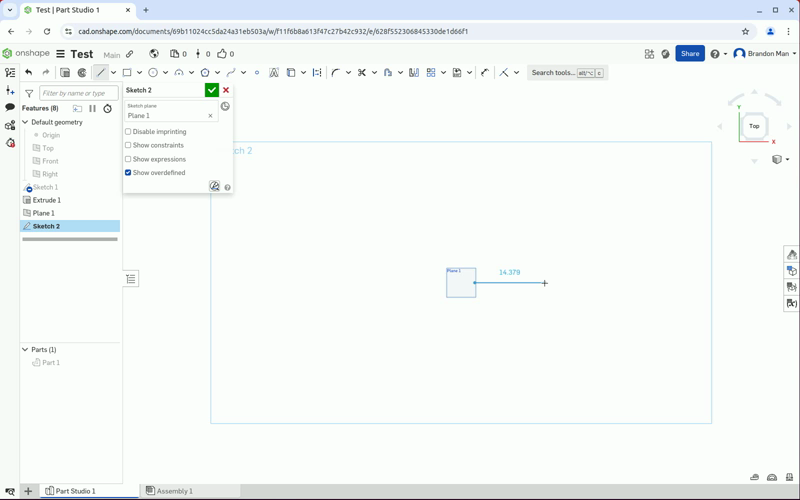
click(544, 282)
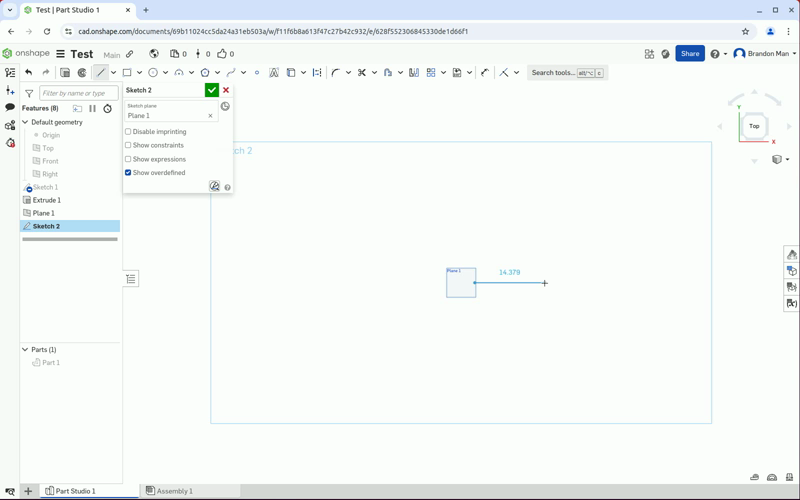
key_up(shift)
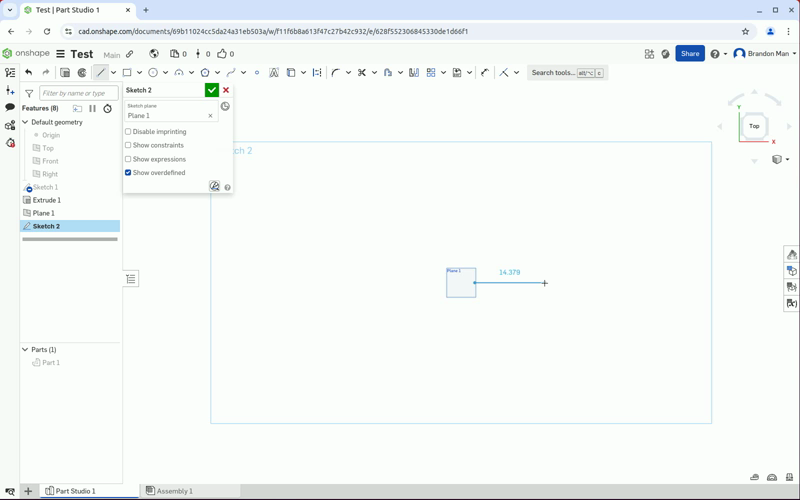
key_down(shift)
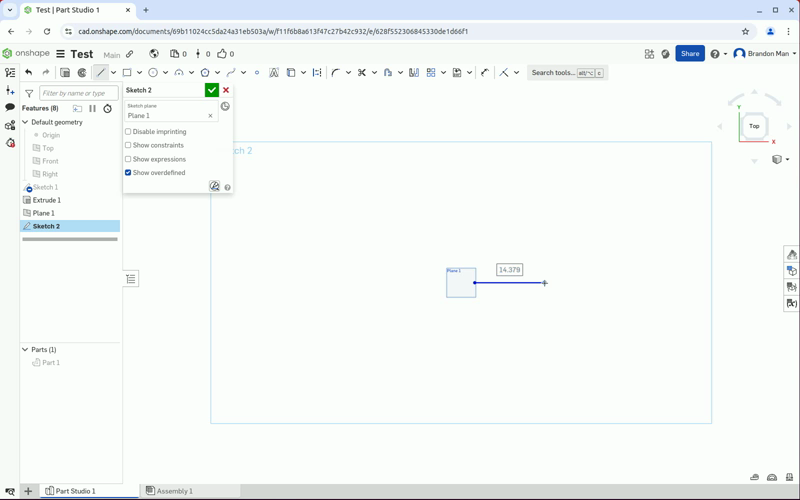
mouse_move(574, 282)
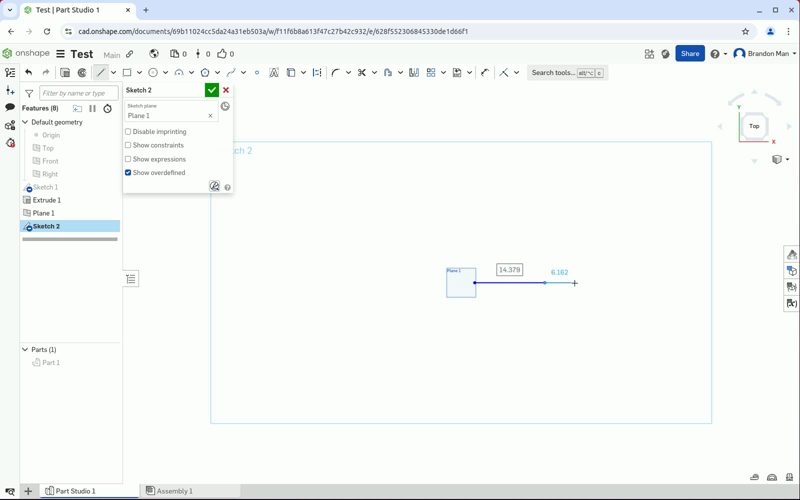
mouse_move(510, 252)
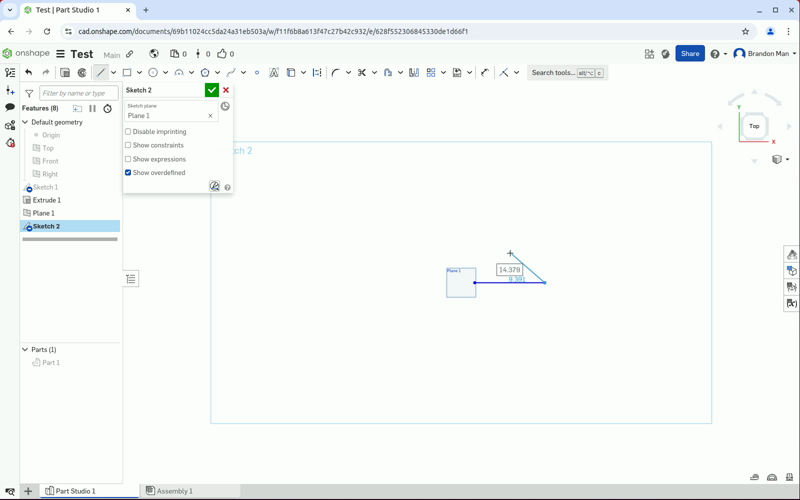
click(510, 252)
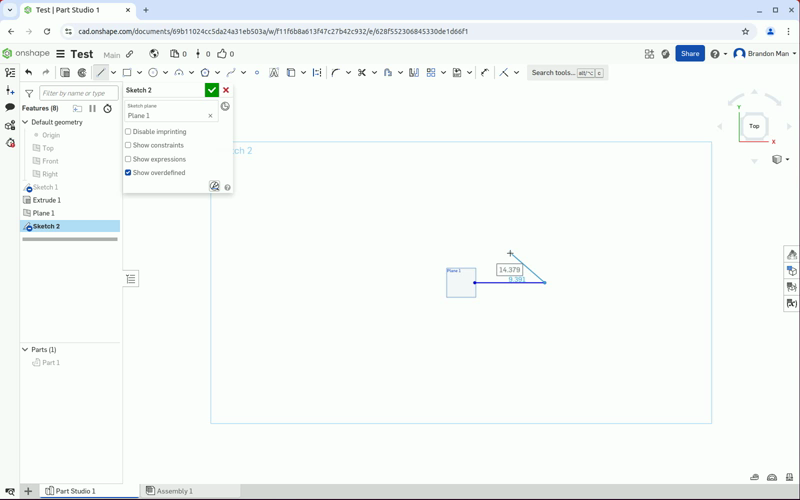
key_up(shift)
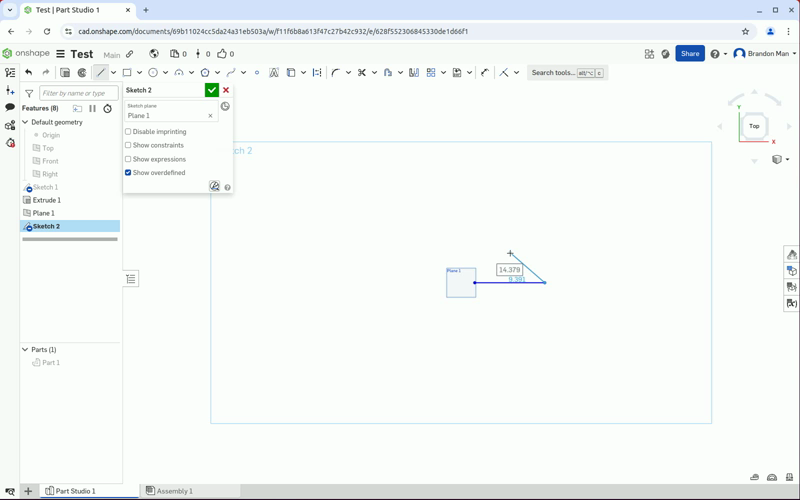
mouse_move(540, 252)
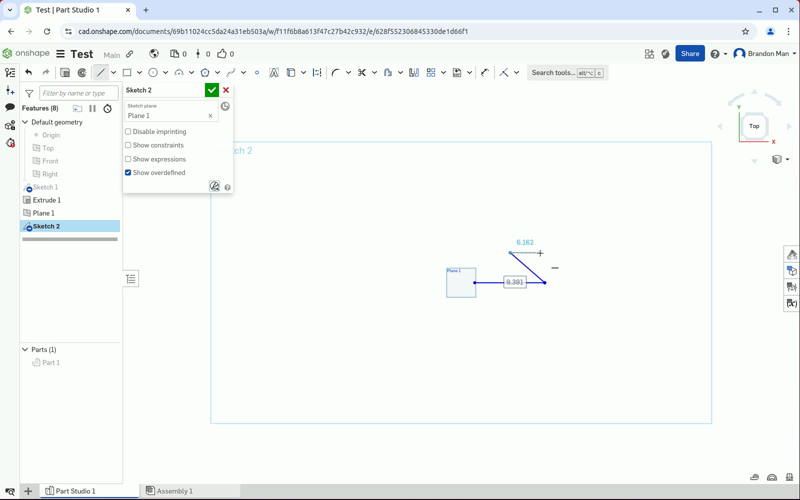
key_down(shift)
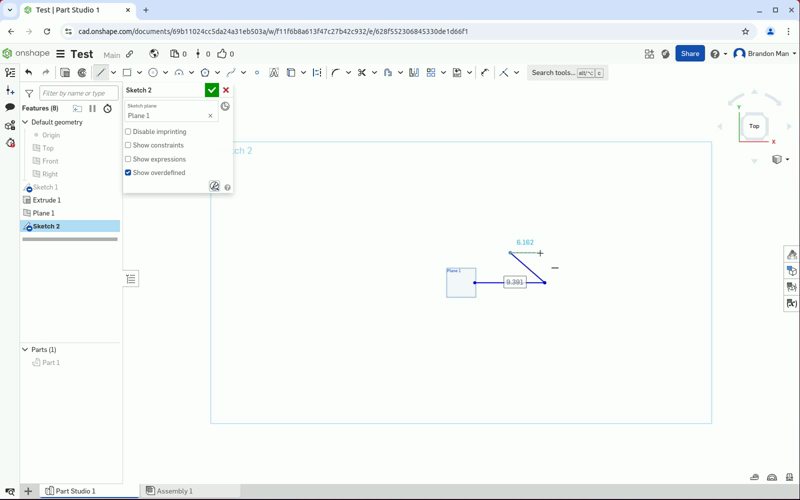
mouse_move(474, 282)
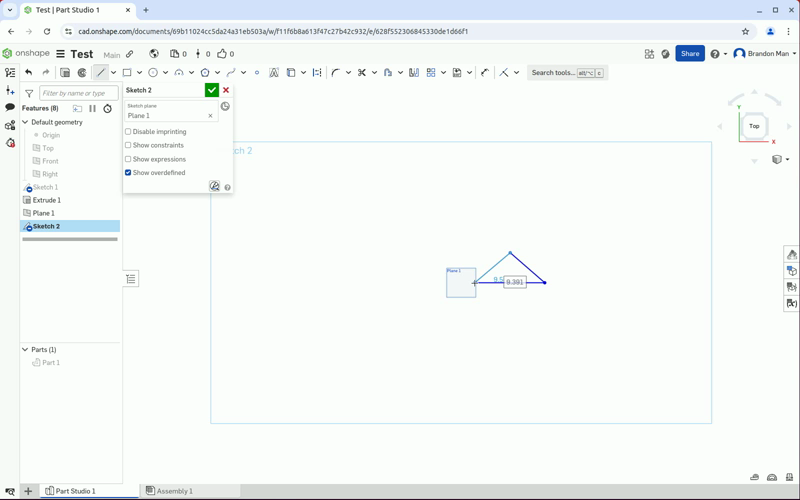
key_up(shift)
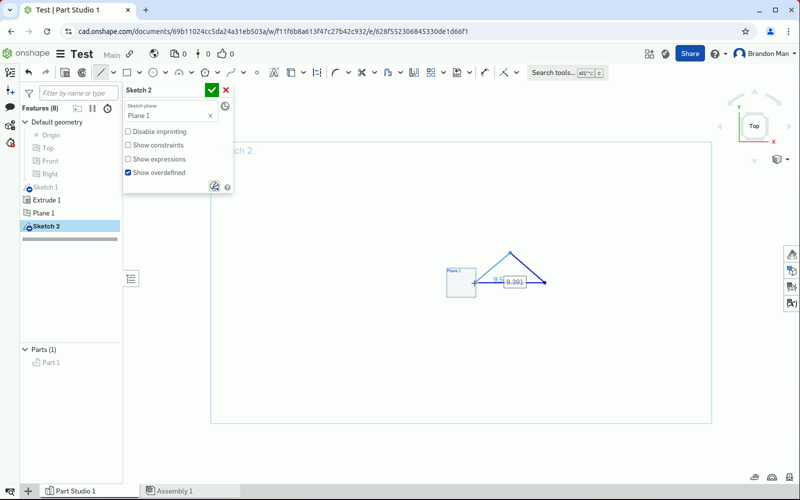
click(474, 282)
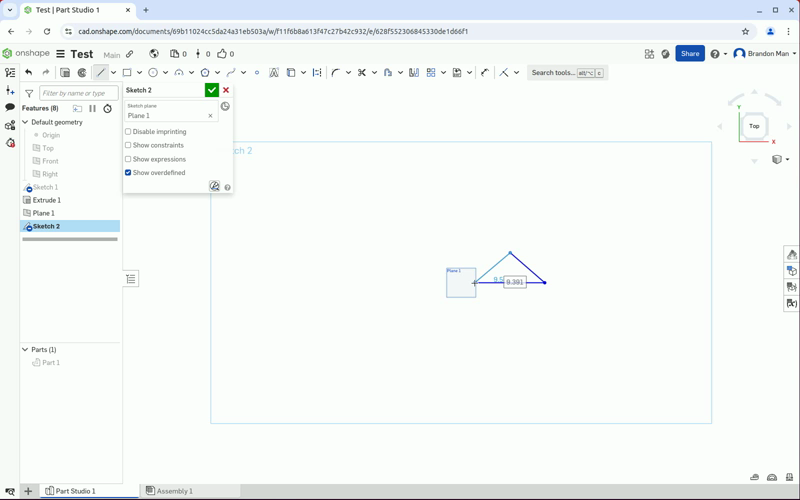
key(esc)
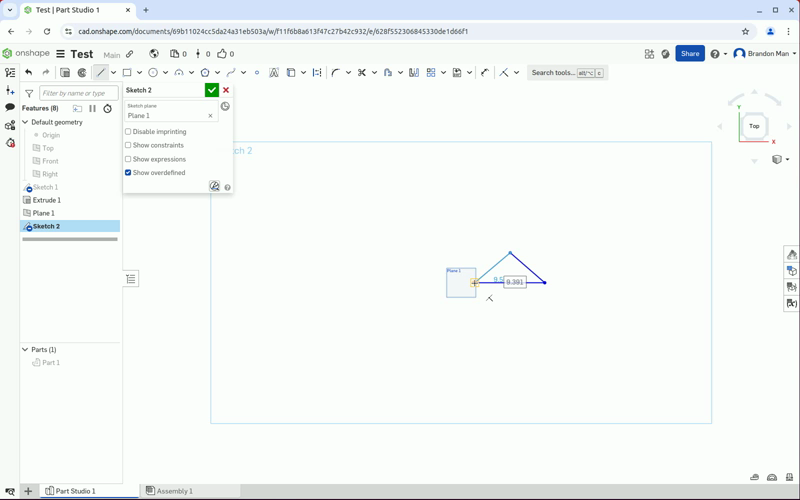
mouse_move(483, 279)
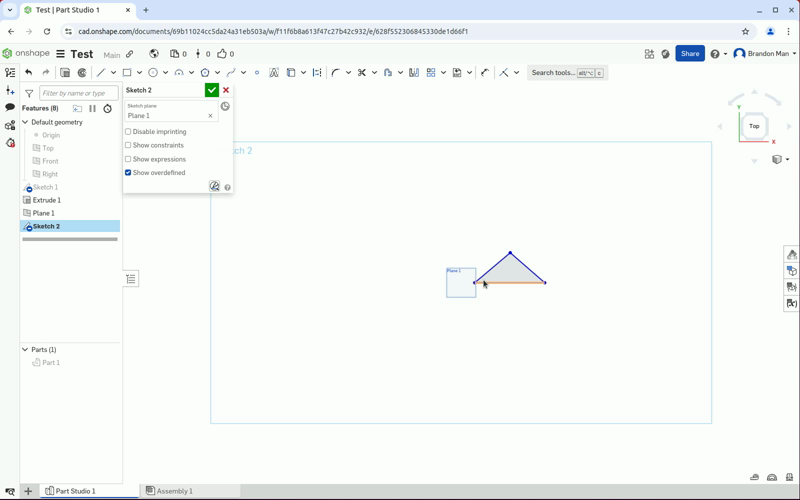
scroll(6)
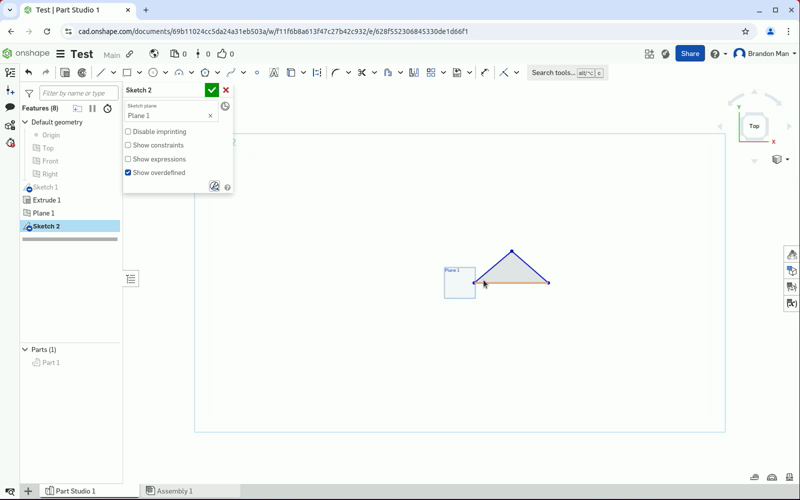
scroll(6)
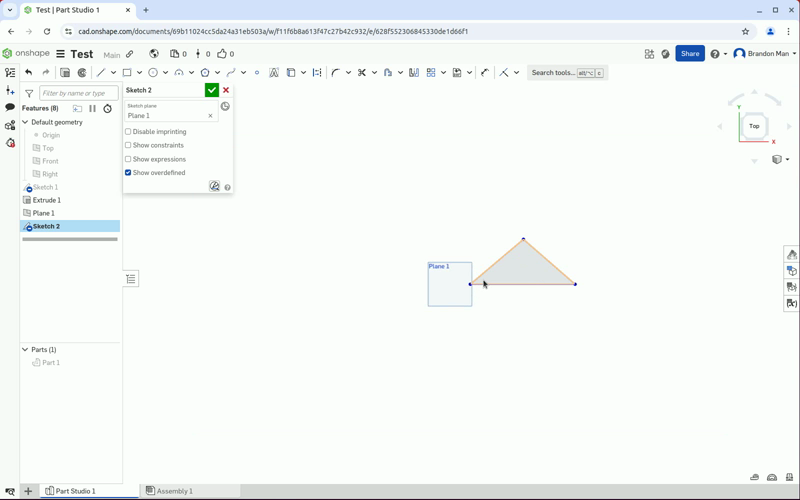
scroll(6)
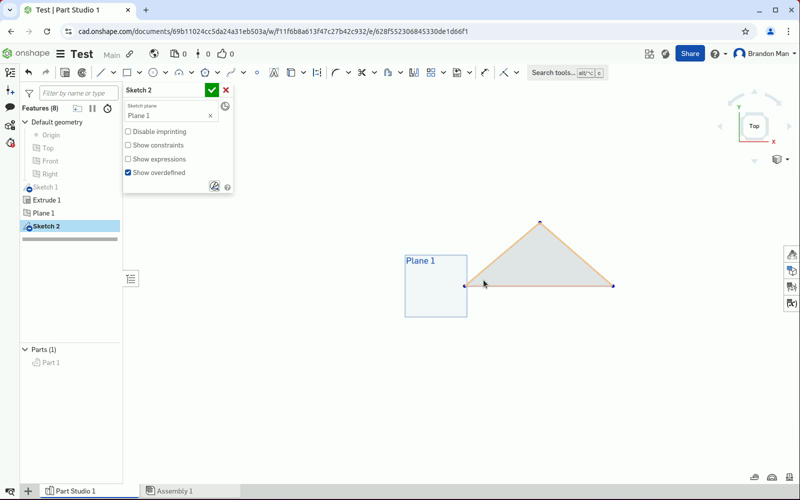
scroll(6)
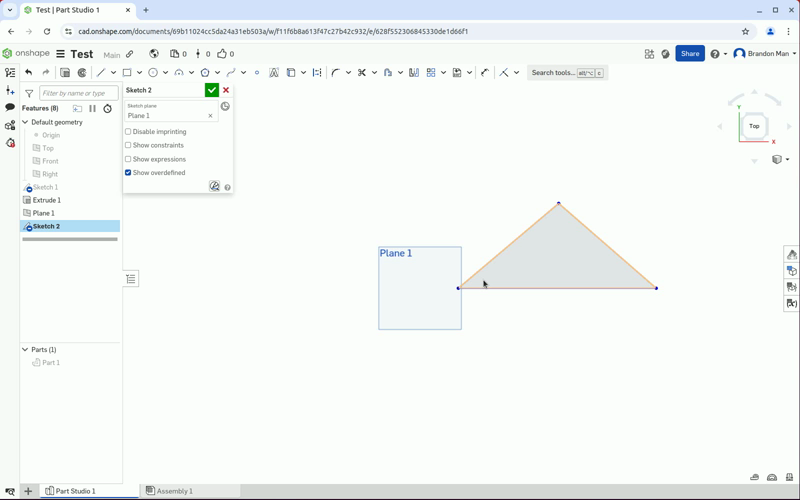
scroll(6)
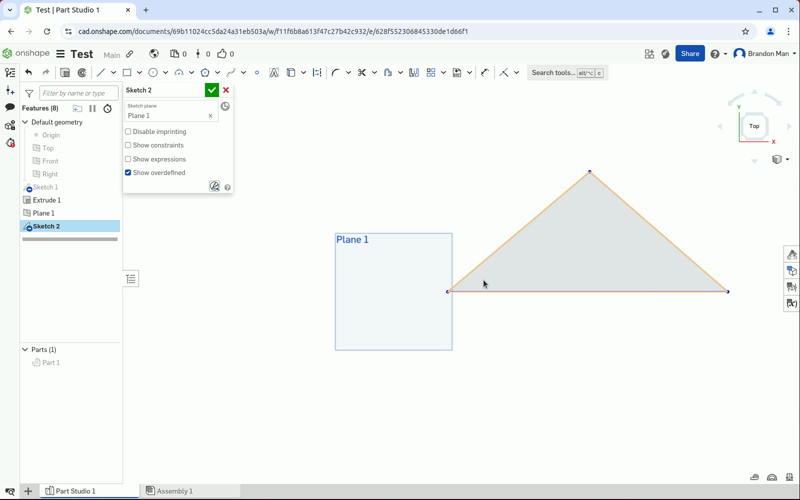
scroll(6)
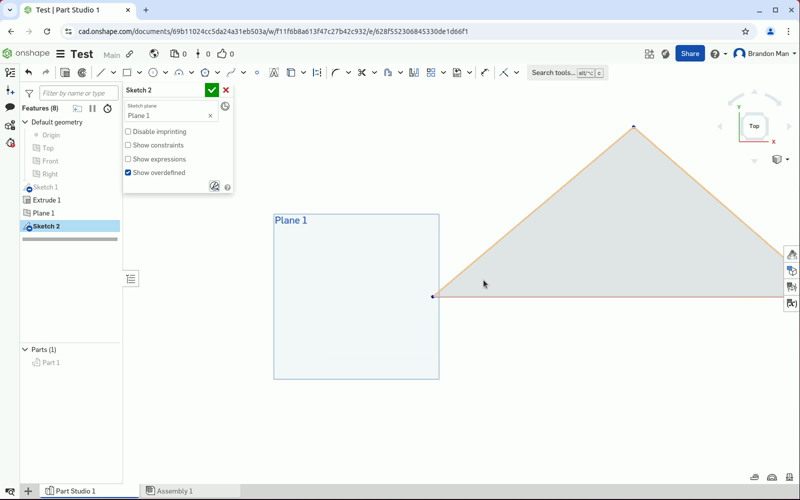
scroll(6)
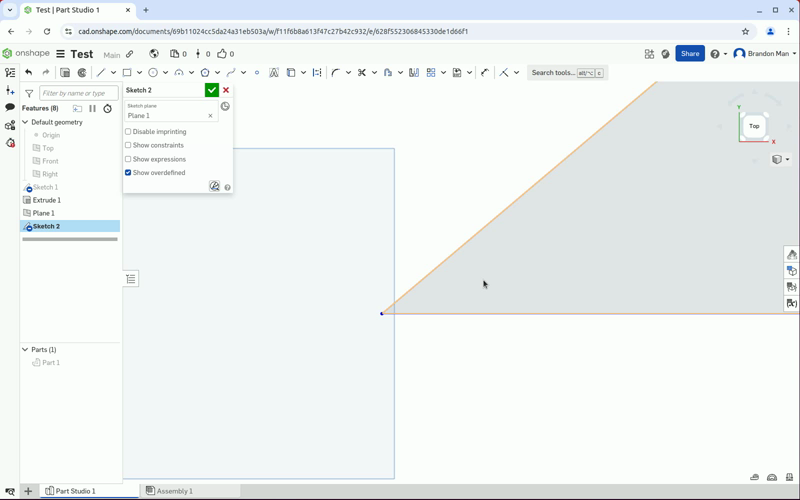
click(483, 279)
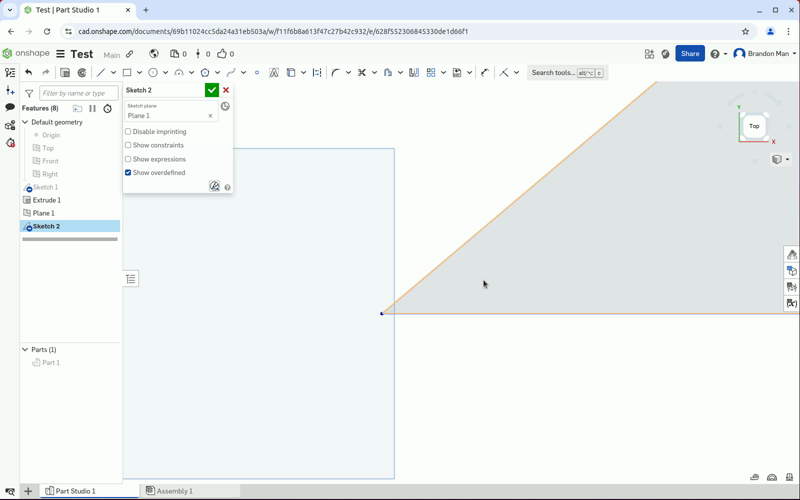
scroll(-6)
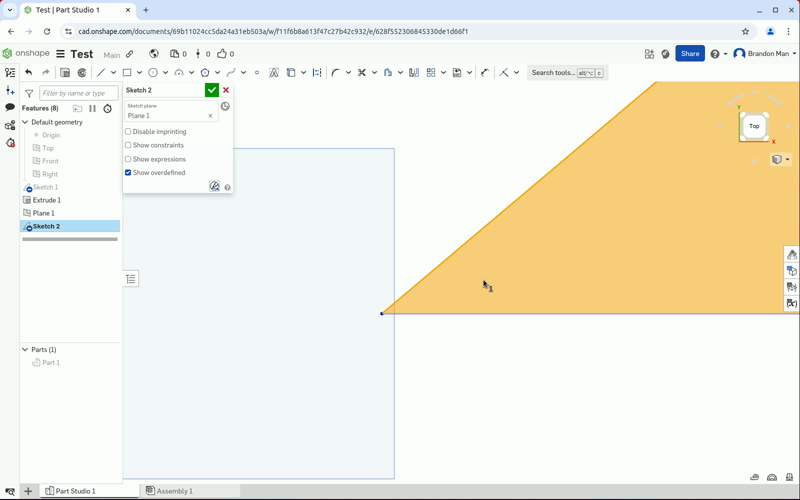
scroll(-6)
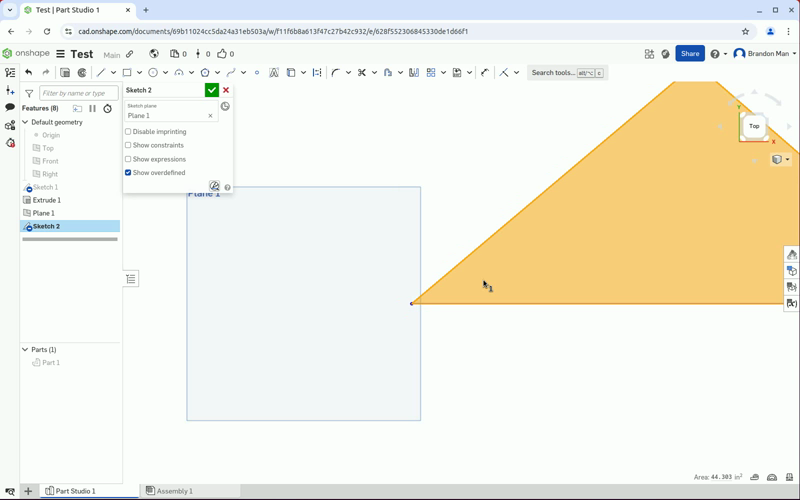
scroll(-6)
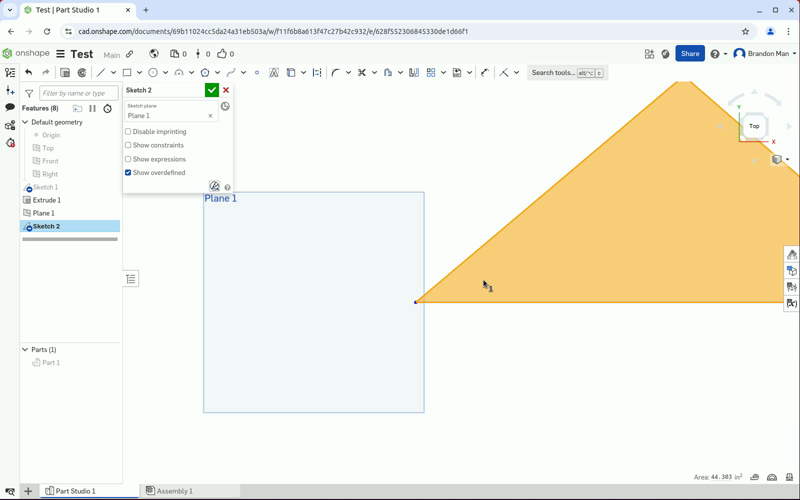
scroll(-6)
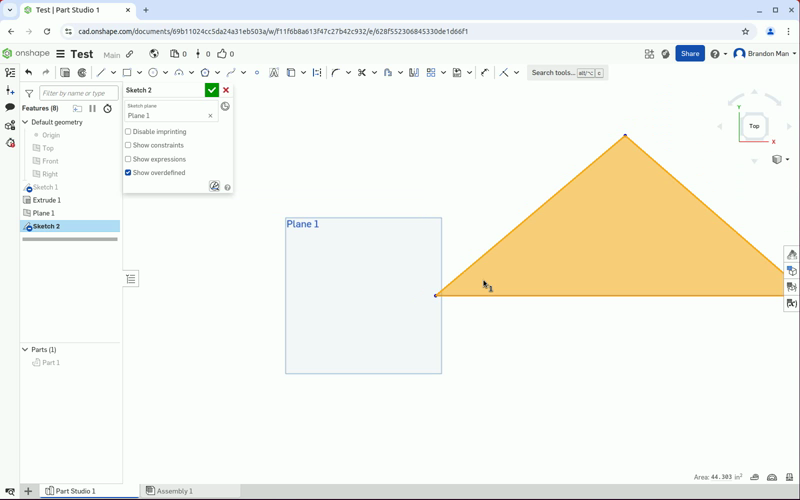
scroll(-6)
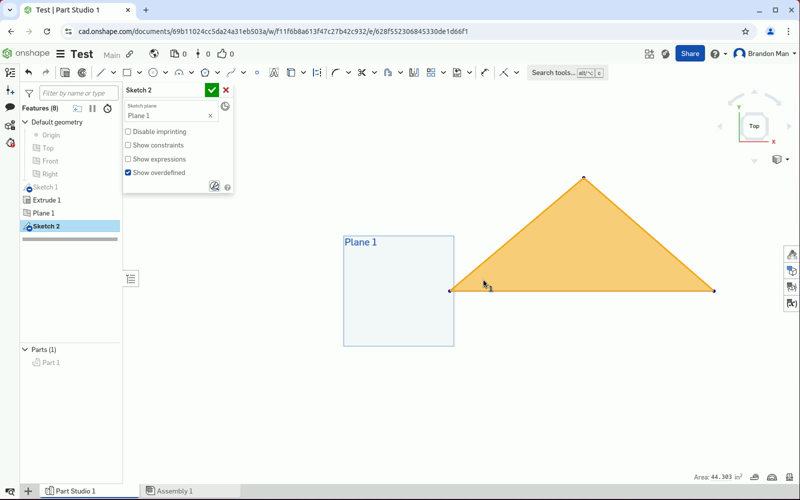
scroll(-6)
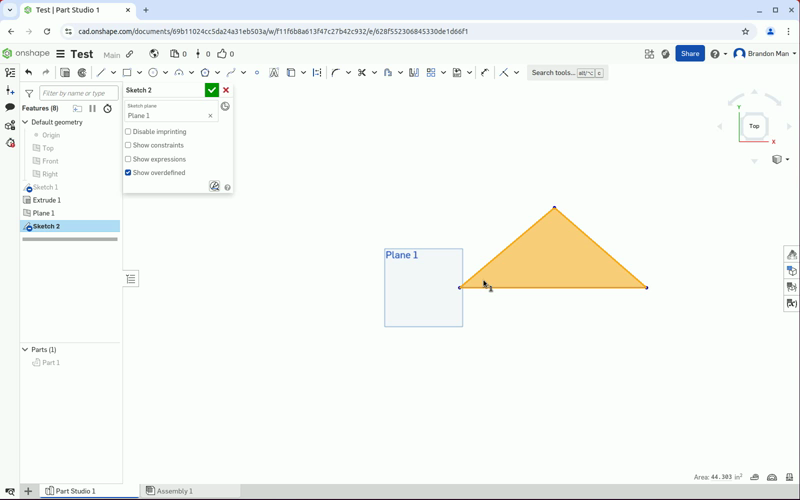
scroll(-6)
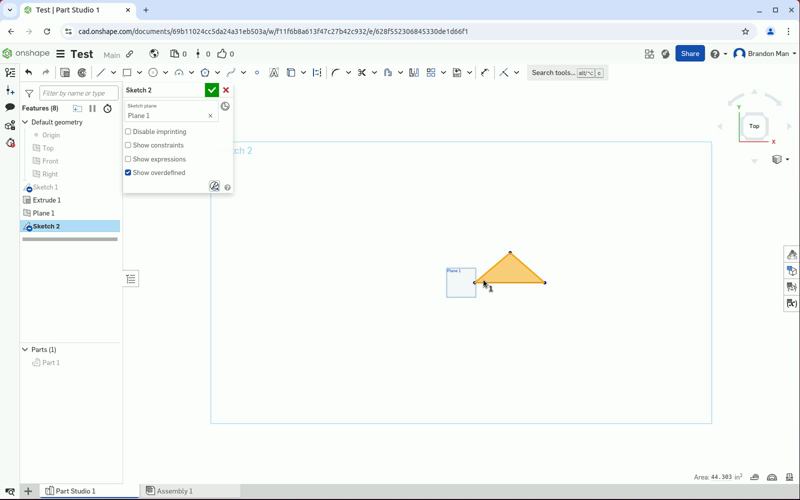
mouse_move(73, 352)
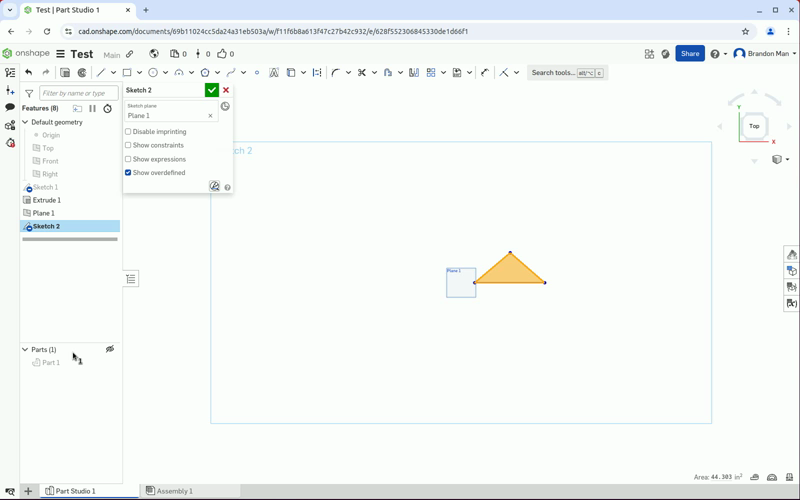
key(shift+y)
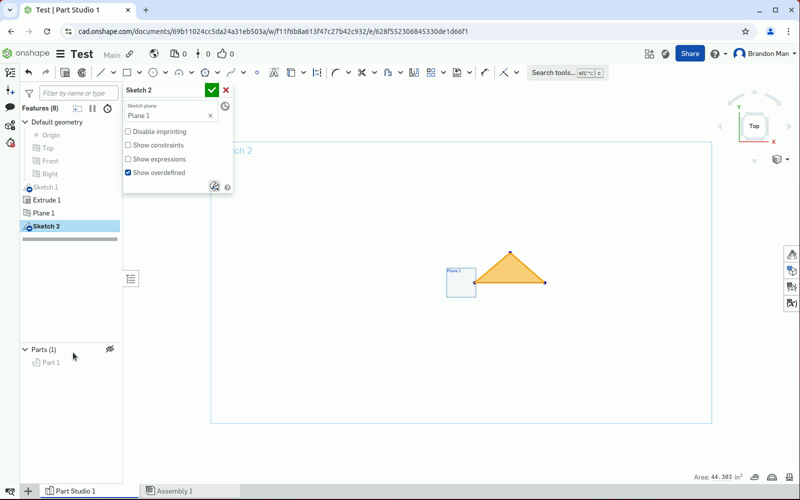
key(shift+e)
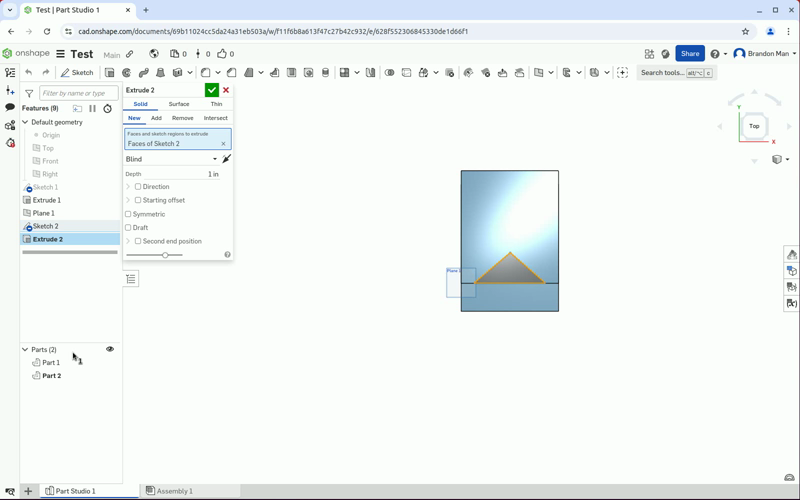
mouse_move(143, 106)
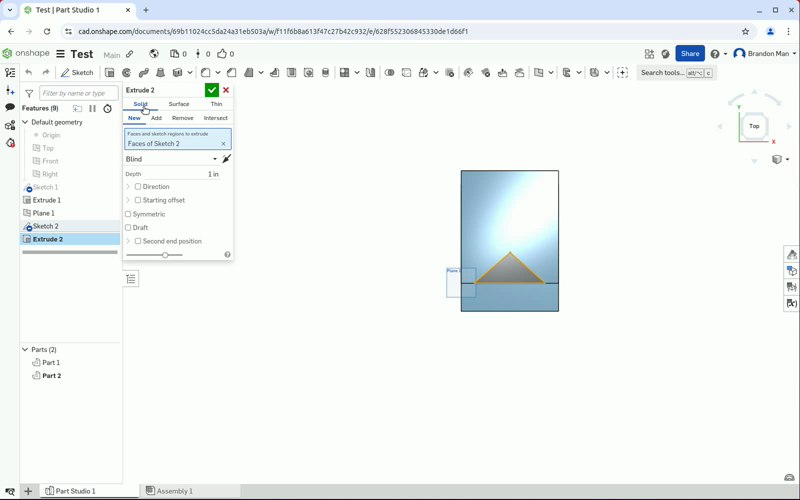
click(143, 106)
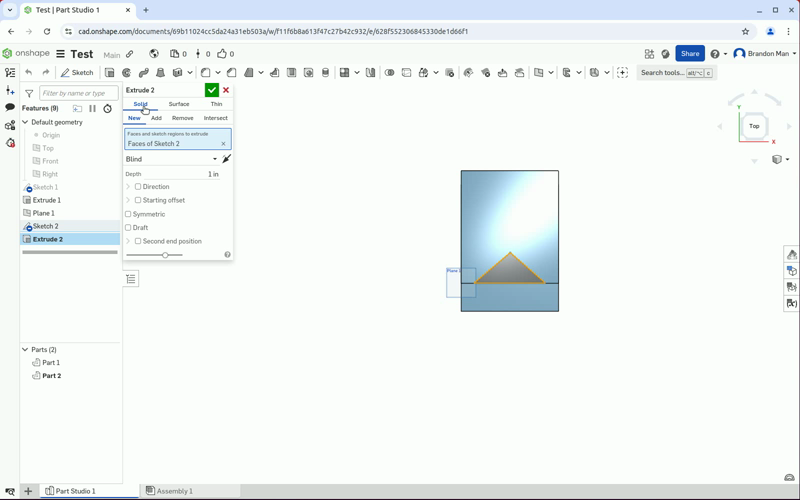
mouse_move(186, 120)
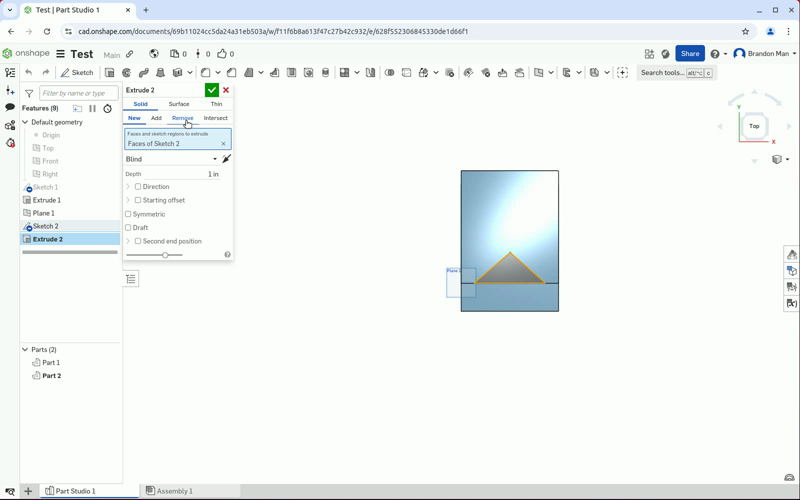
click(186, 120)
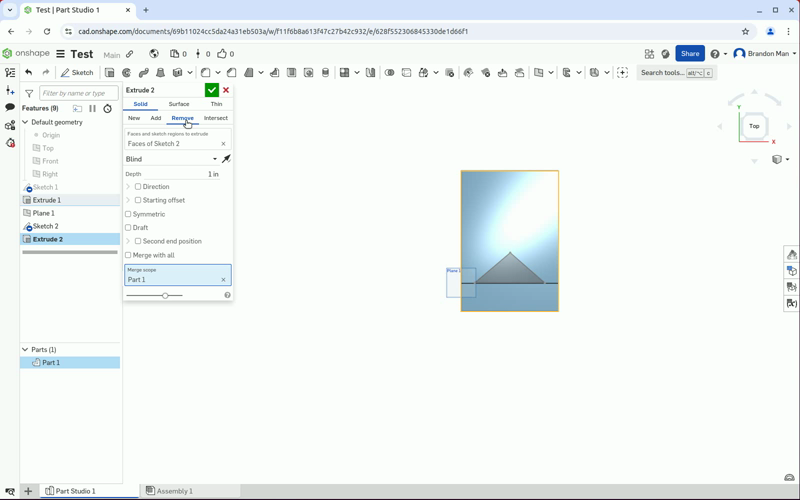
key(tab, 4)
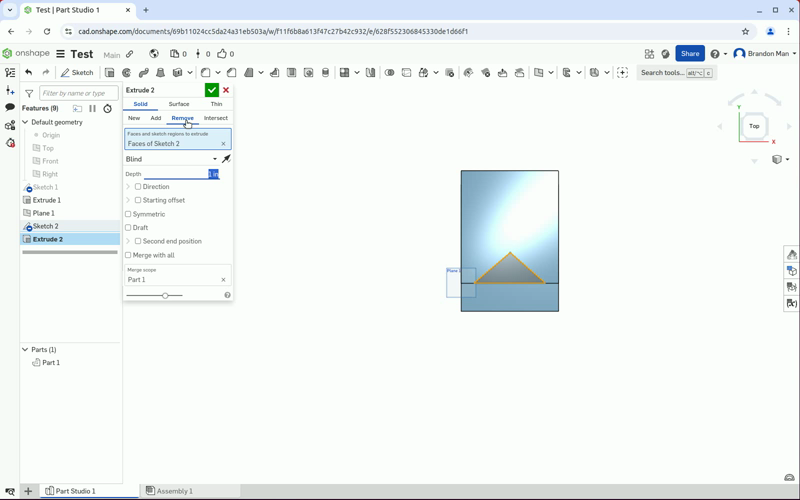
text(22.868)
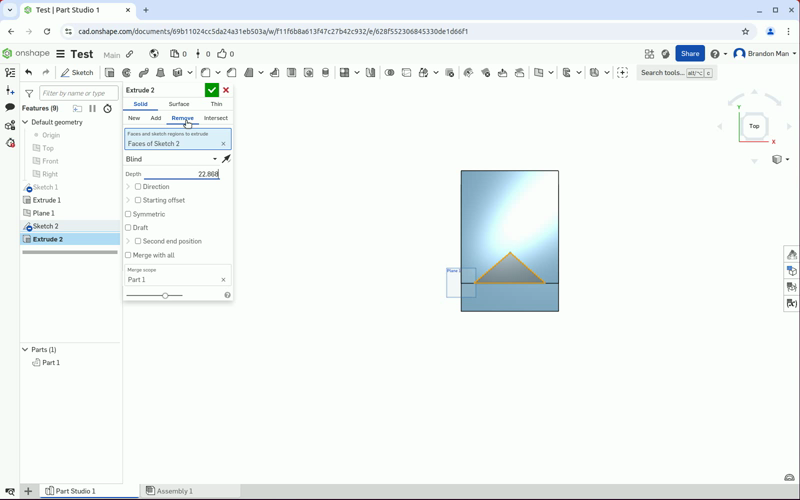
key(tab, 6)
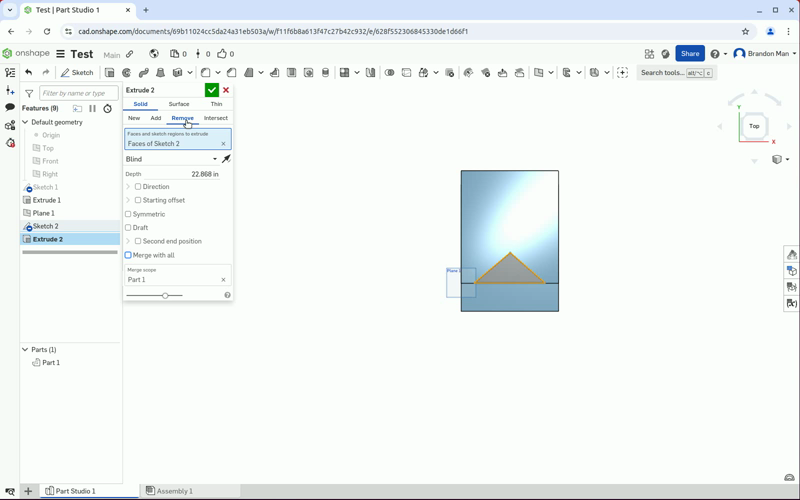
key(space)
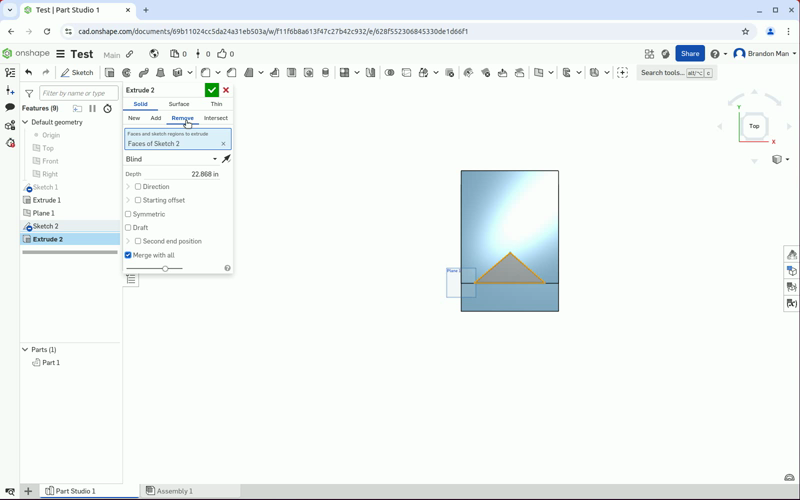
key(enter)
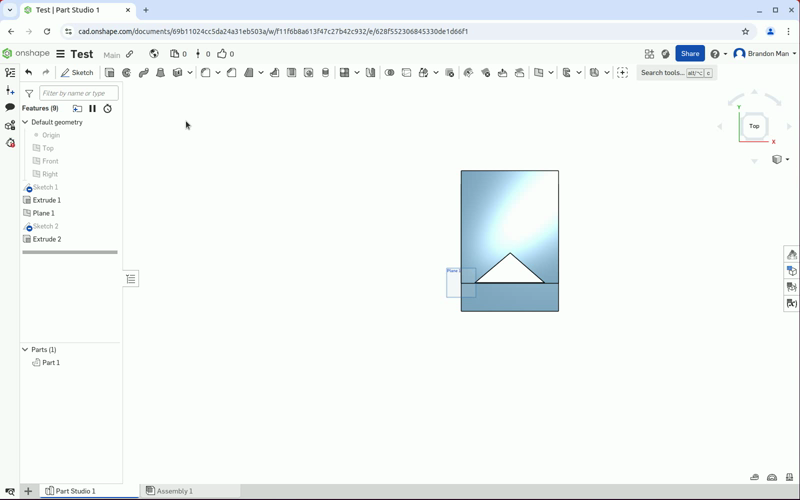
key(shift+h)
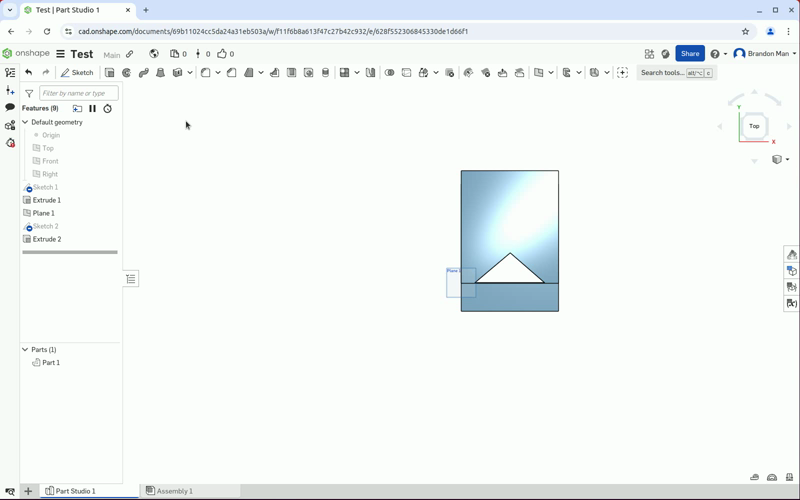
key(shift+h)
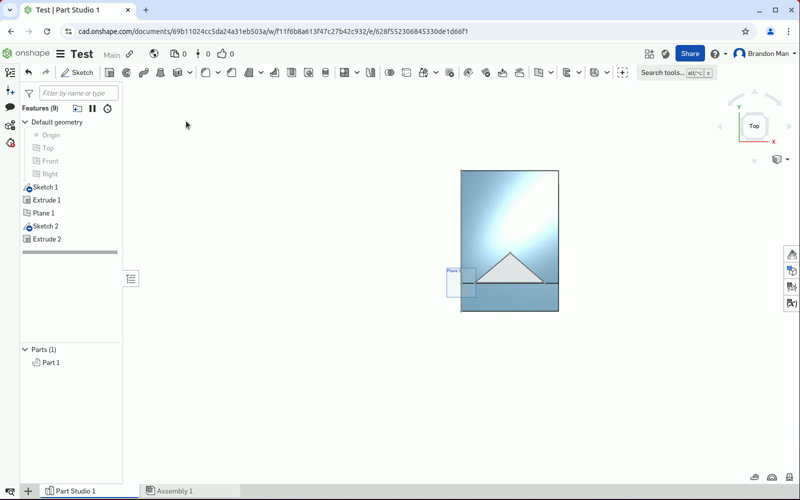
key(shift+7)
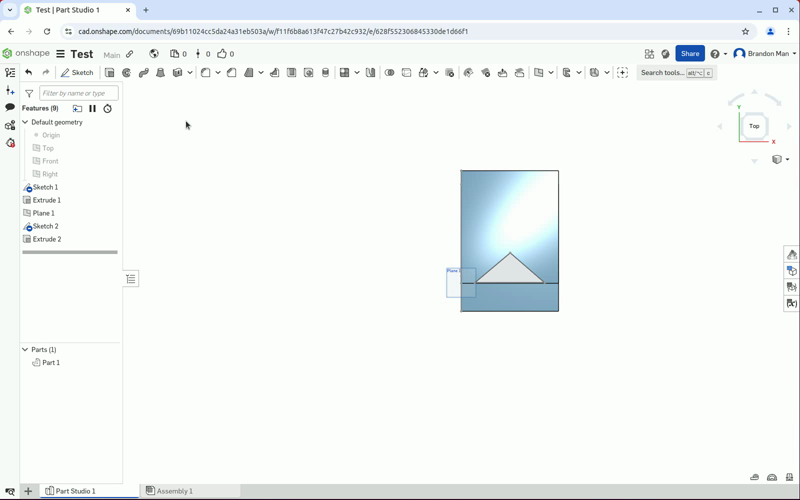
key(up, 3)
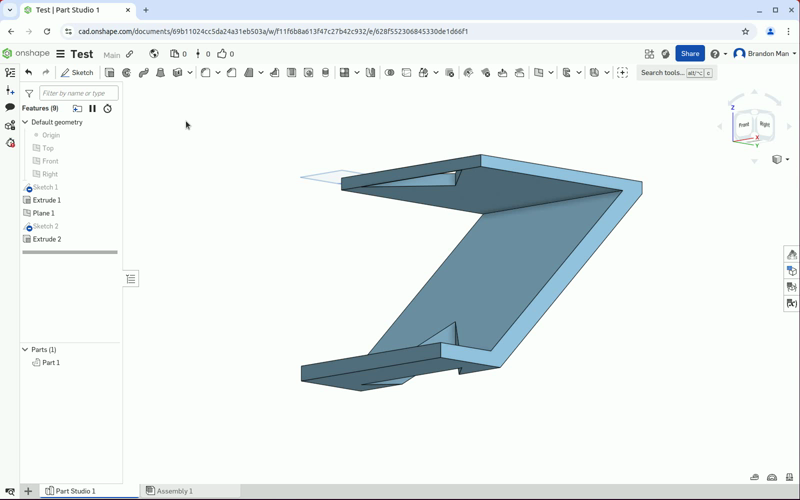
key(left, 3)
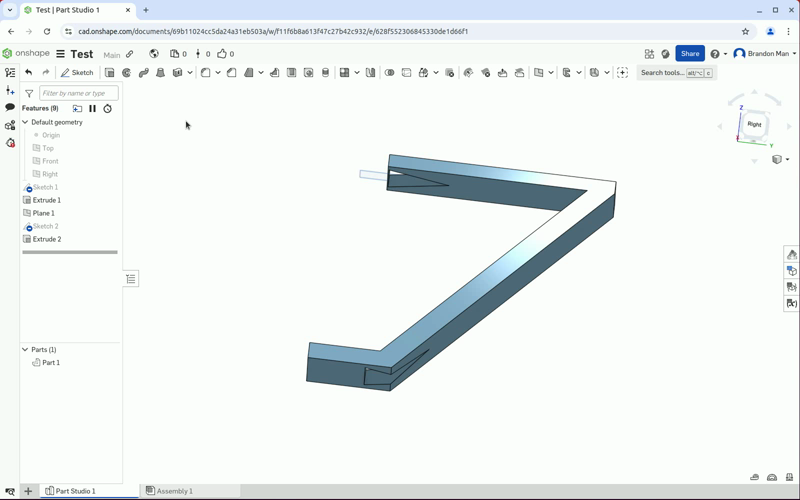
key(right, 3)
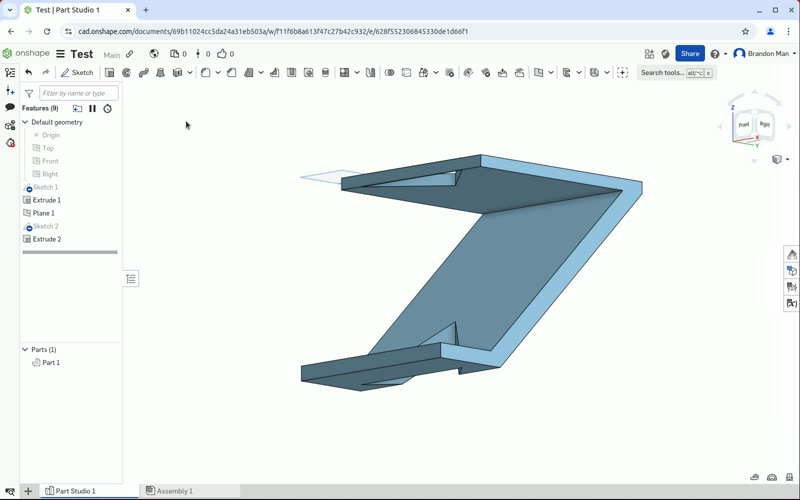
key(down, 3)
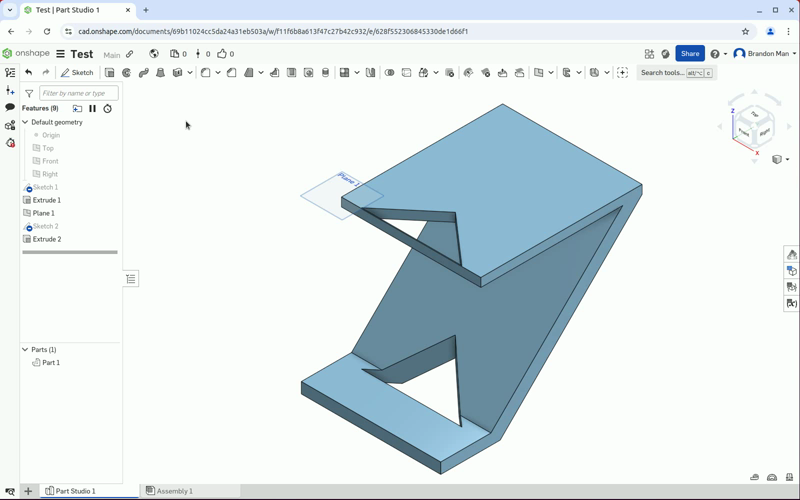
mouse_move(73, 189)
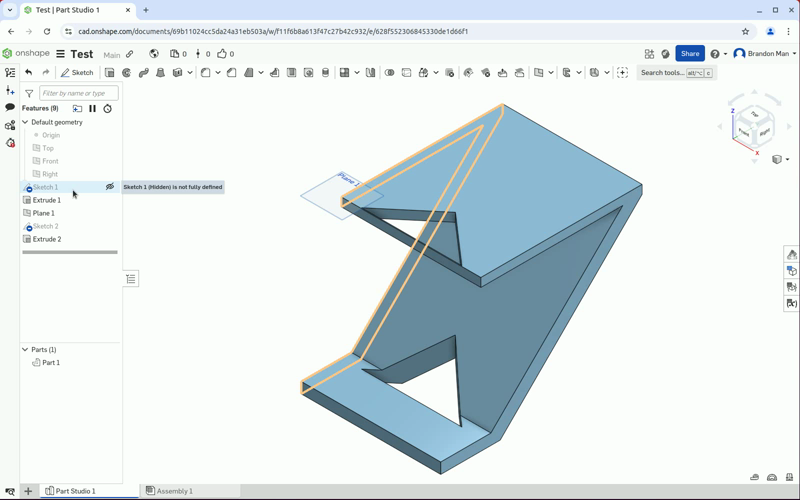
click(73, 189)